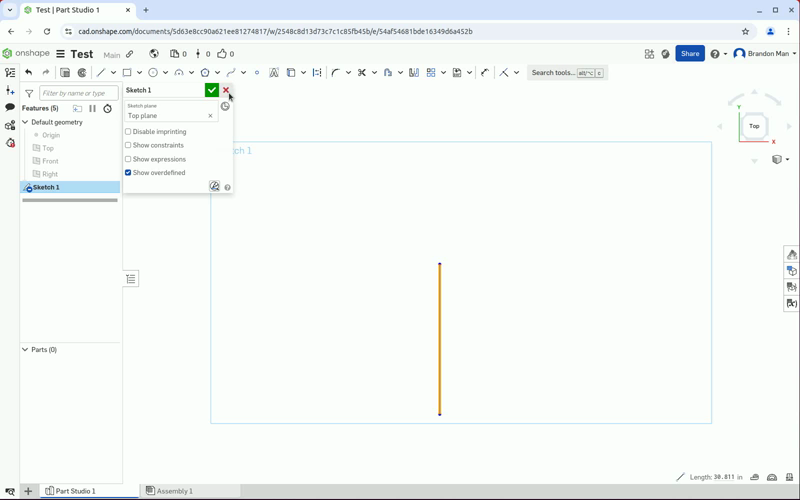
key(shift+h)
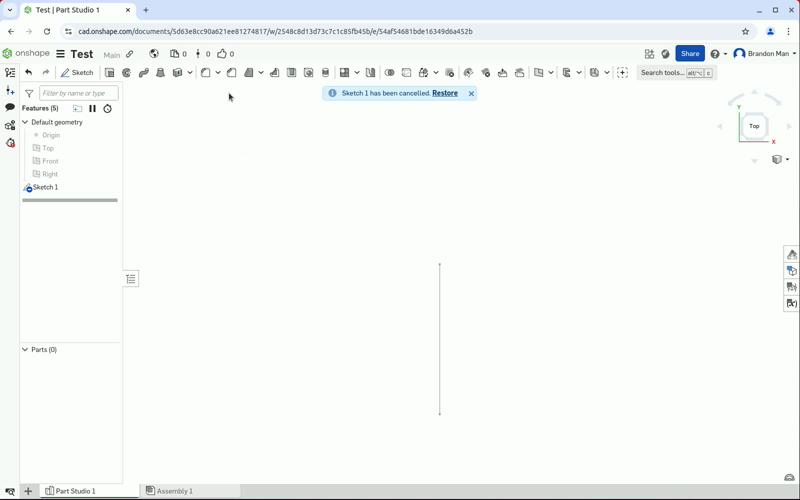
key(shift+s)
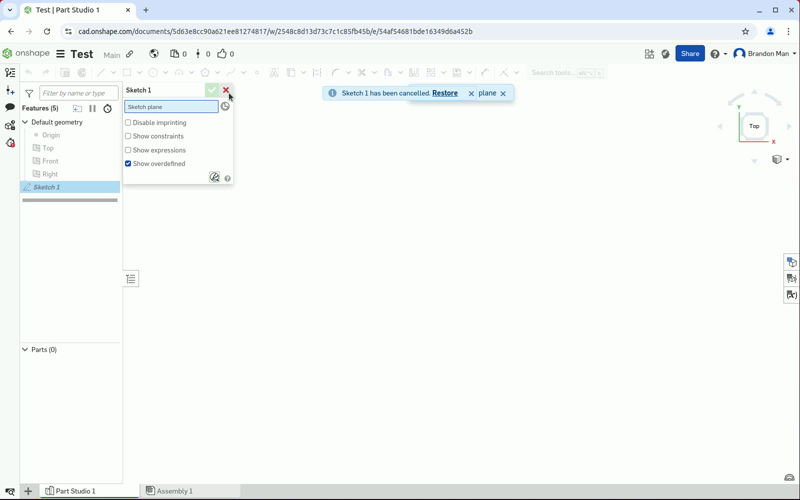
mouse_move(73, 150)
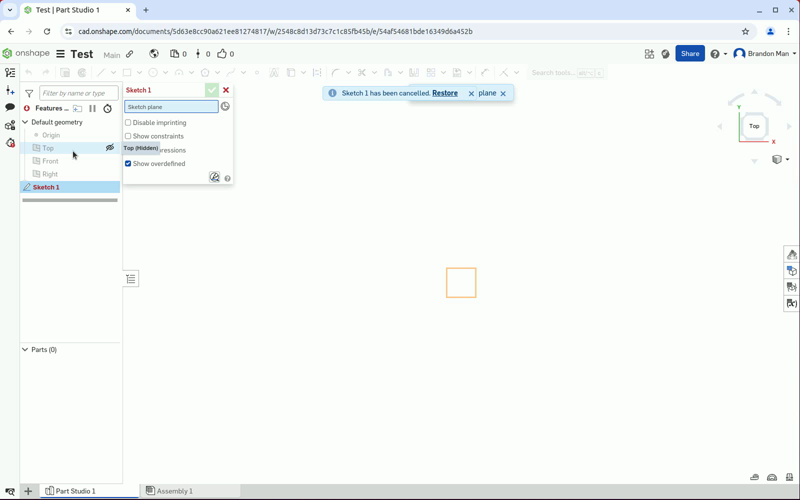
click(73, 150)
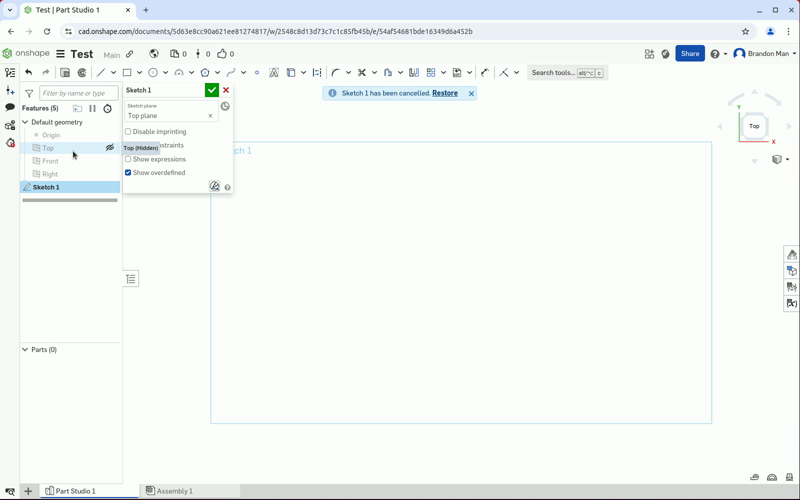
mouse_move(73, 352)
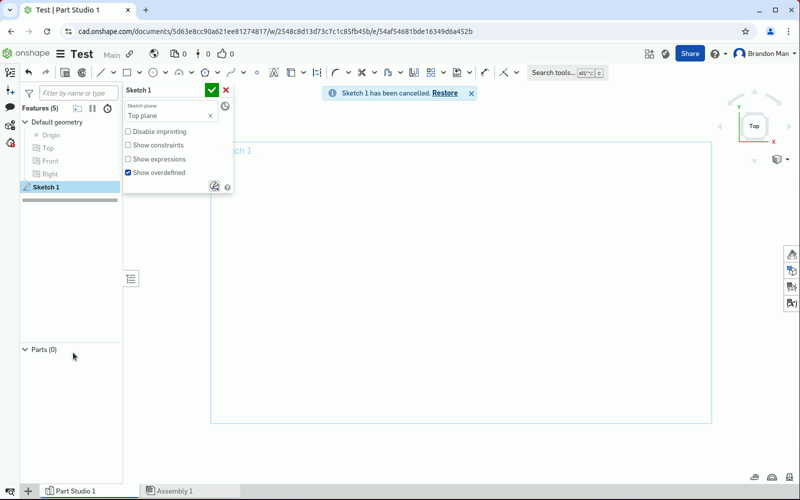
key(y)
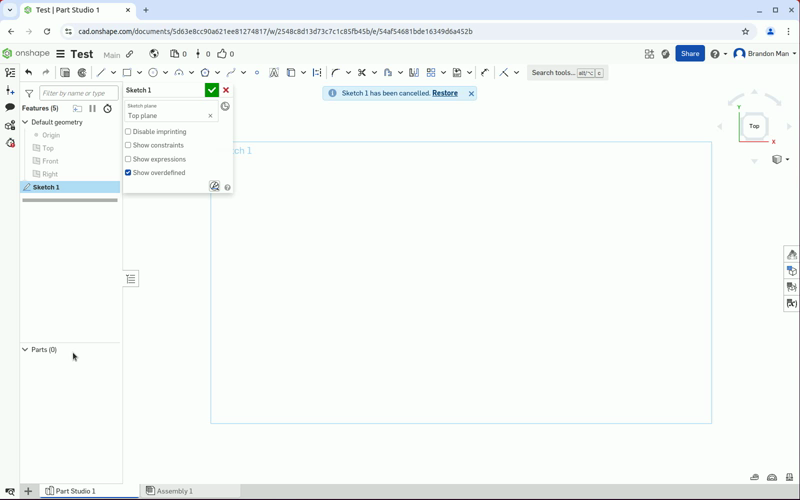
key(l)
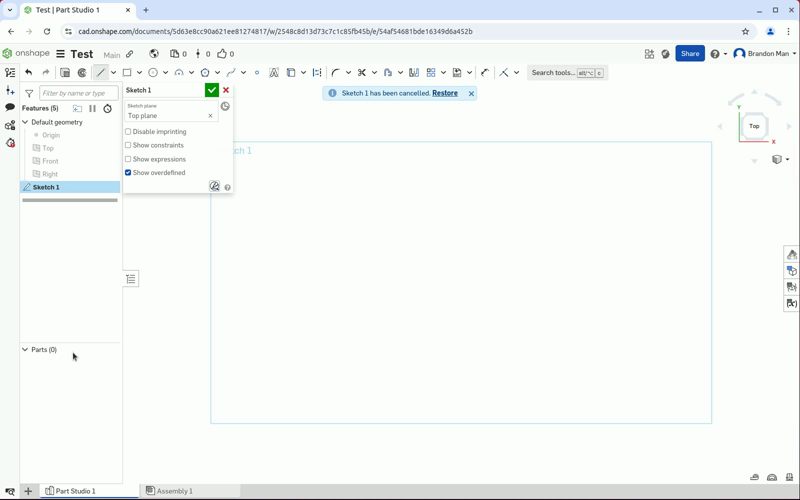
key_down(shift)
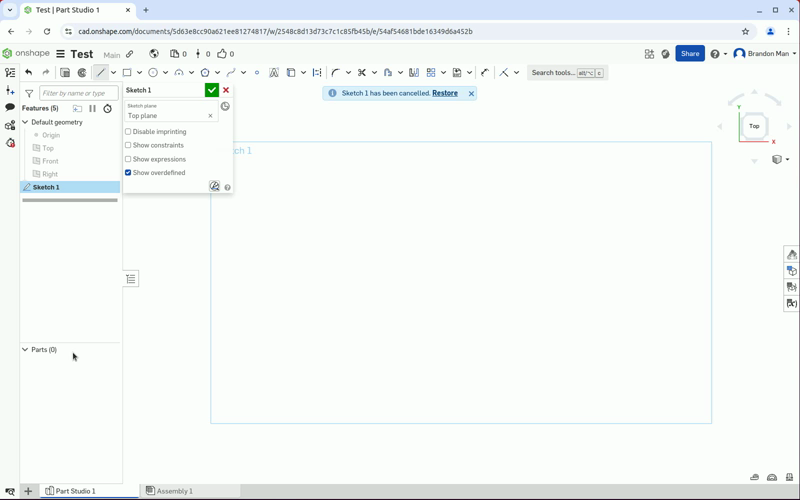
mouse_move(460, 339)
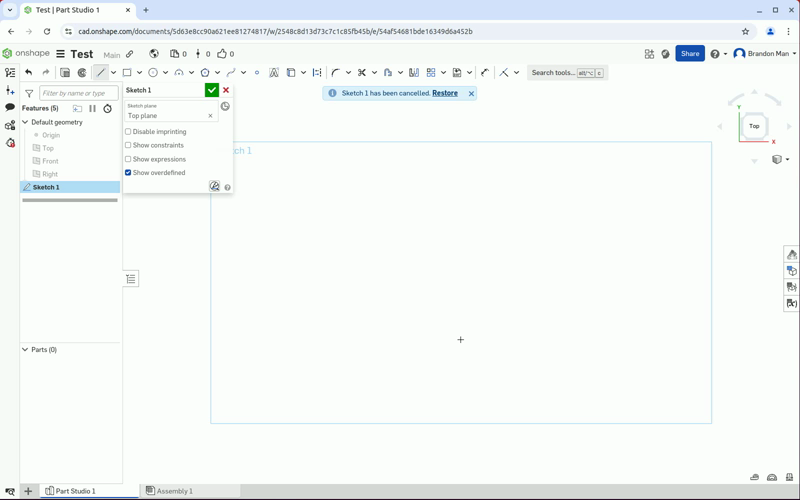
click(460, 339)
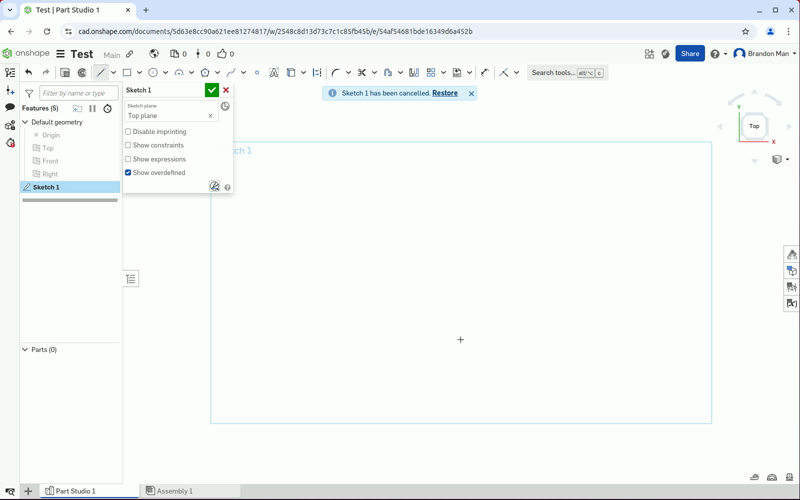
key_up(shift)
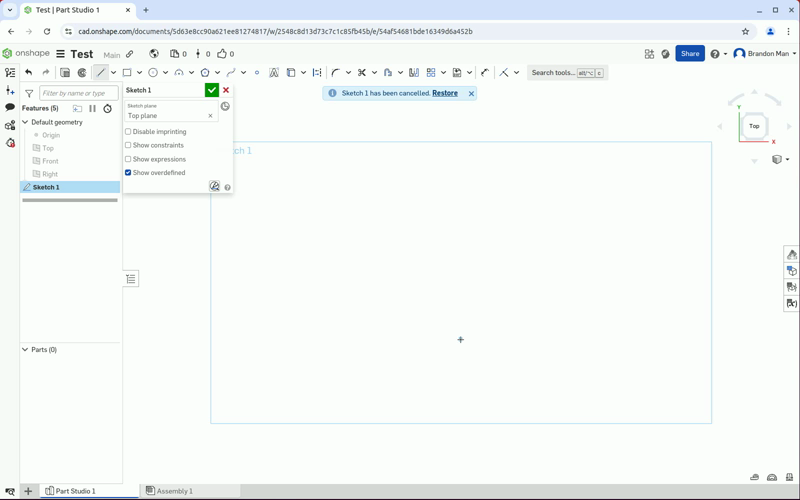
key_down(shift)
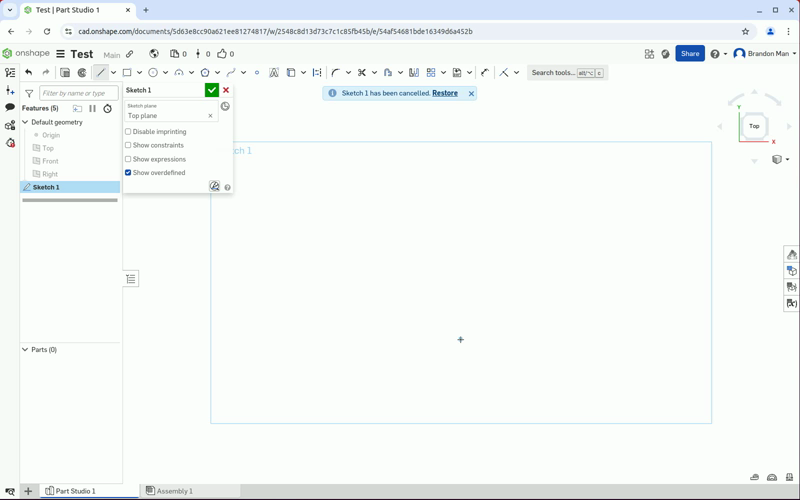
mouse_move(573, 339)
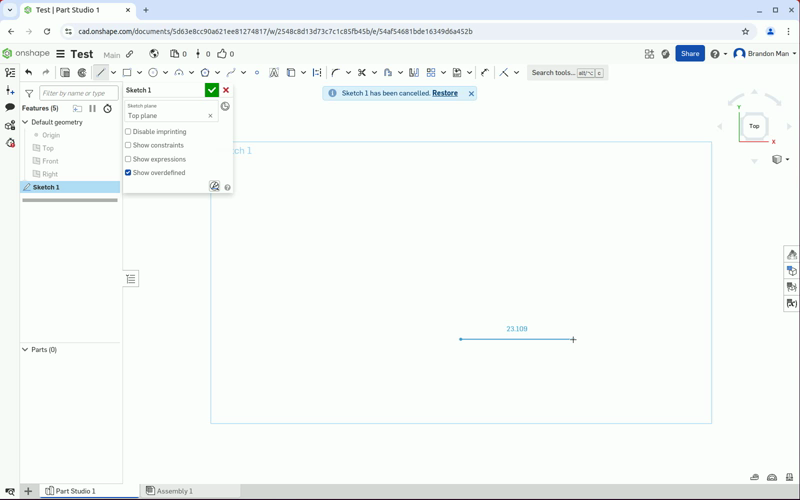
click(573, 339)
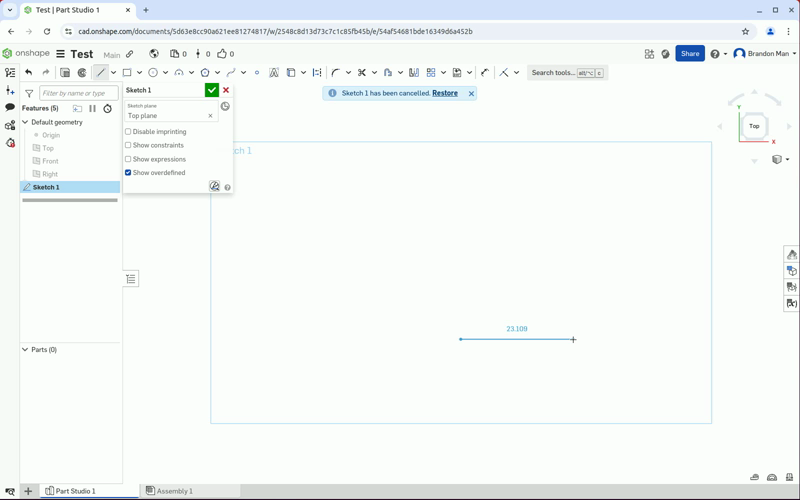
key_up(shift)
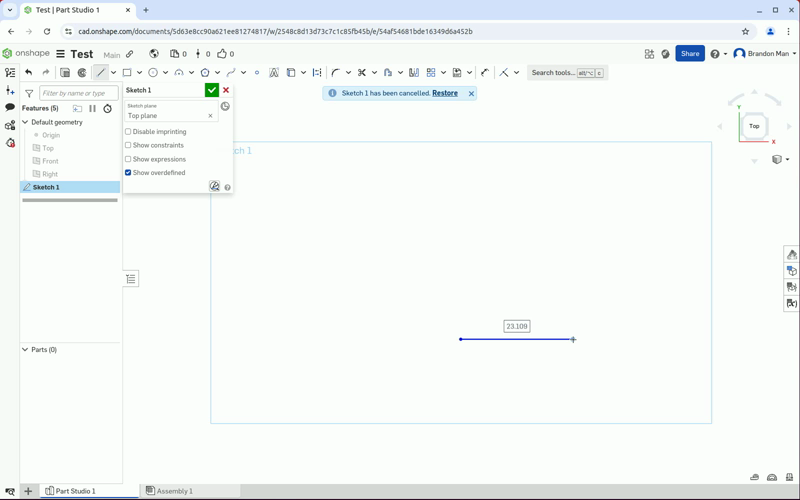
key_down(shift)
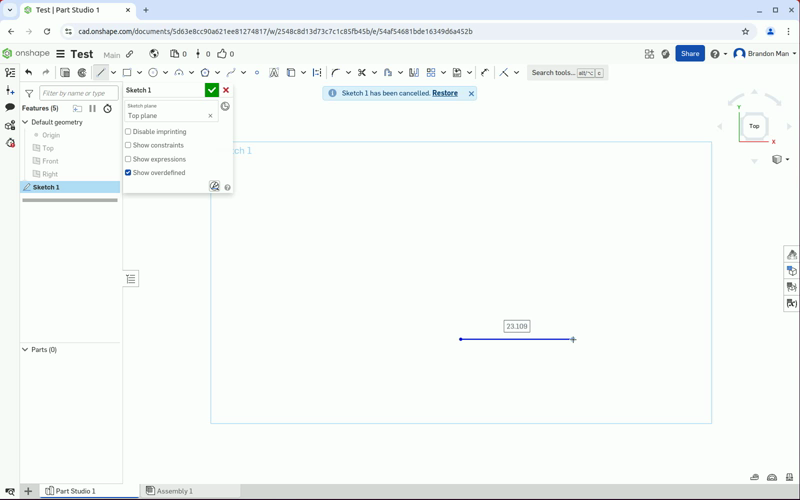
mouse_move(589, 339)
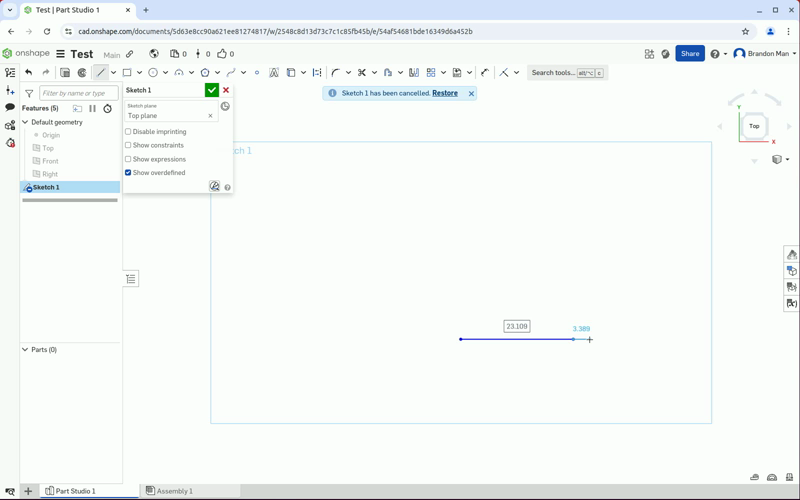
mouse_move(573, 282)
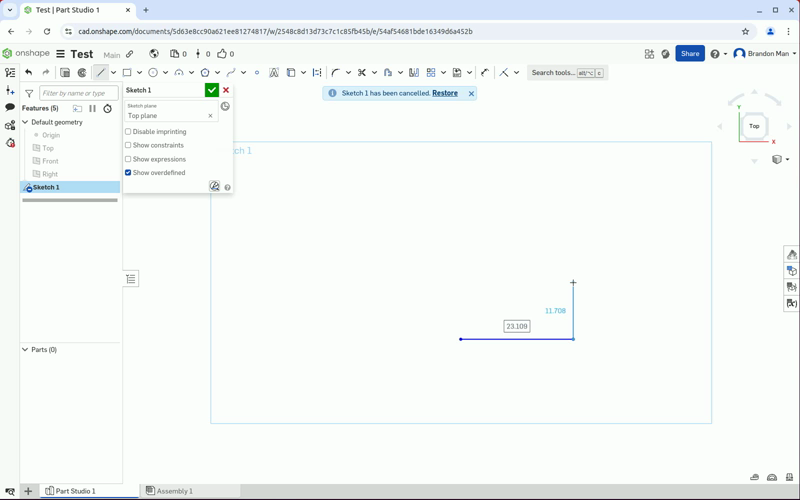
click(573, 282)
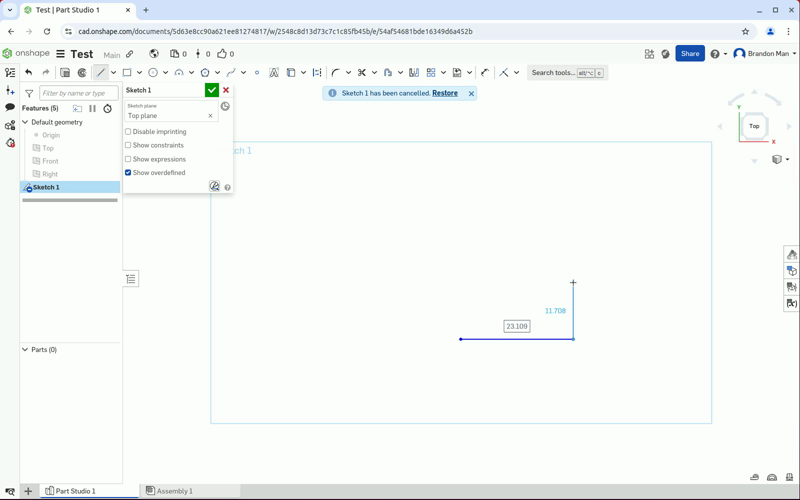
key_up(shift)
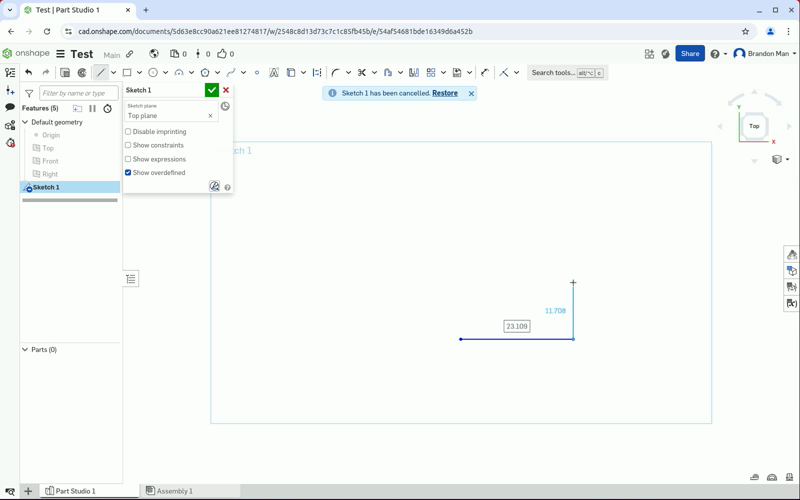
key_down(shift)
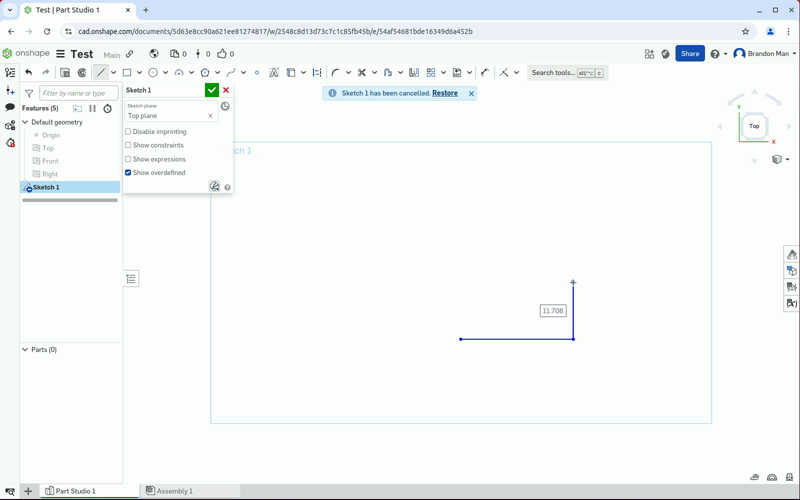
mouse_move(460, 282)
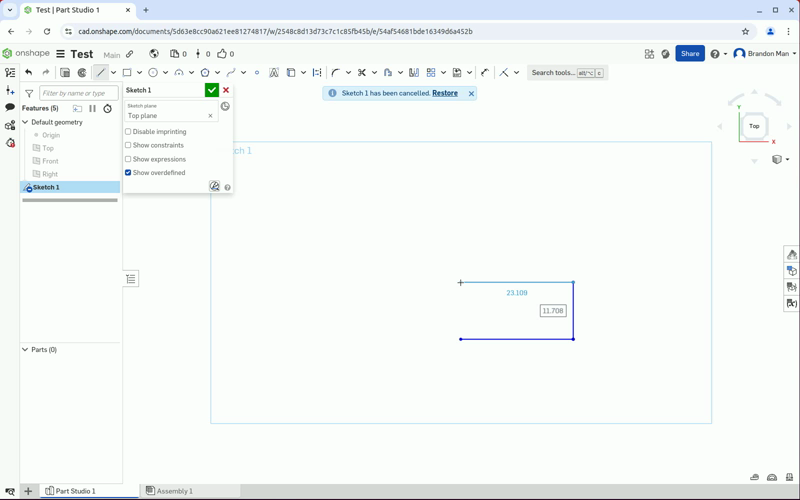
click(460, 282)
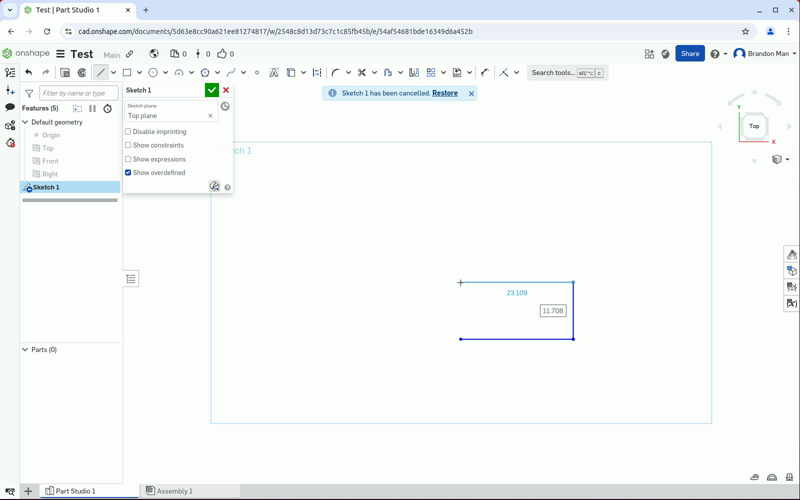
key_up(shift)
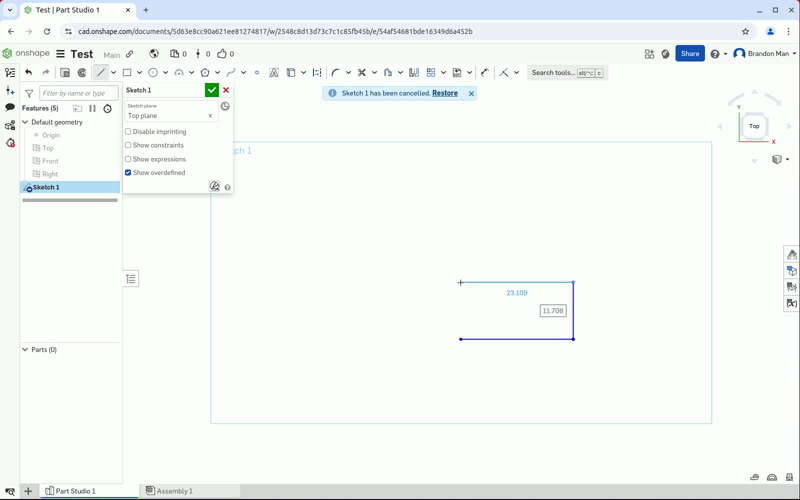
mouse_move(490, 282)
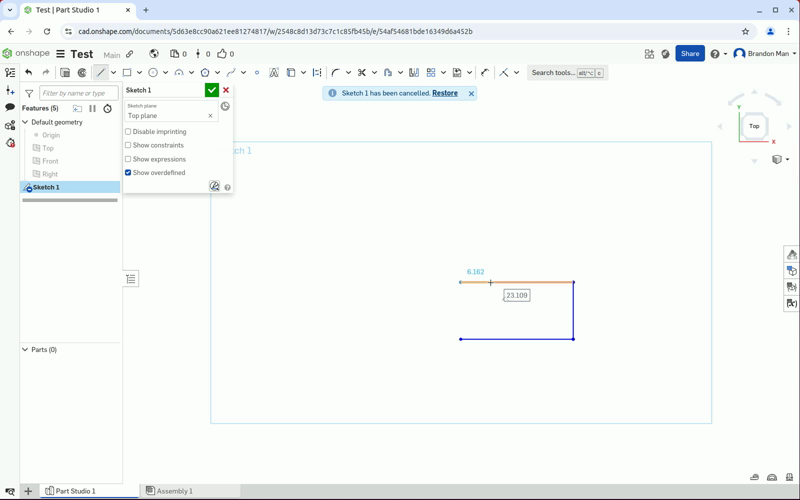
key_down(shift)
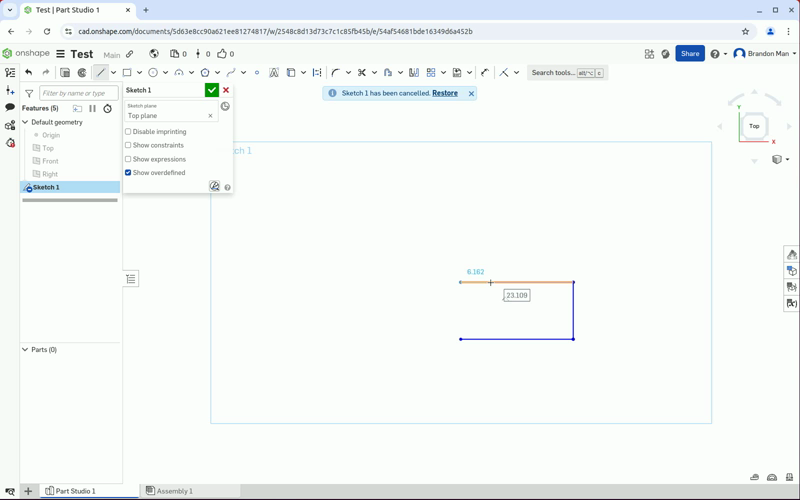
mouse_move(460, 339)
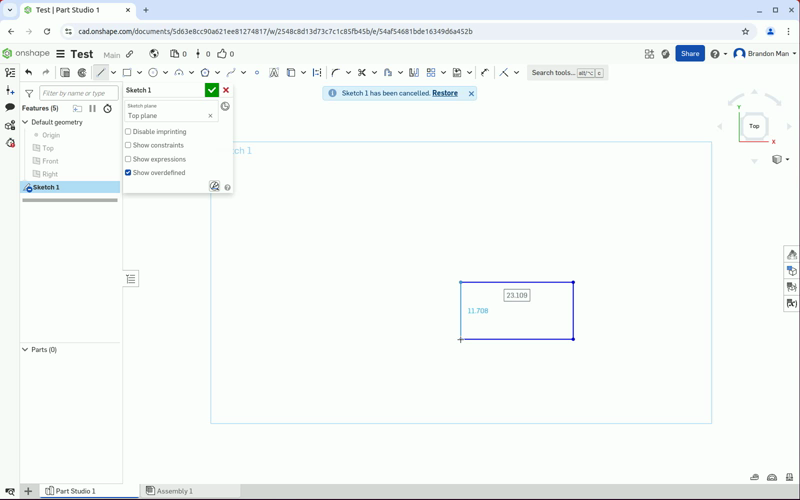
key_up(shift)
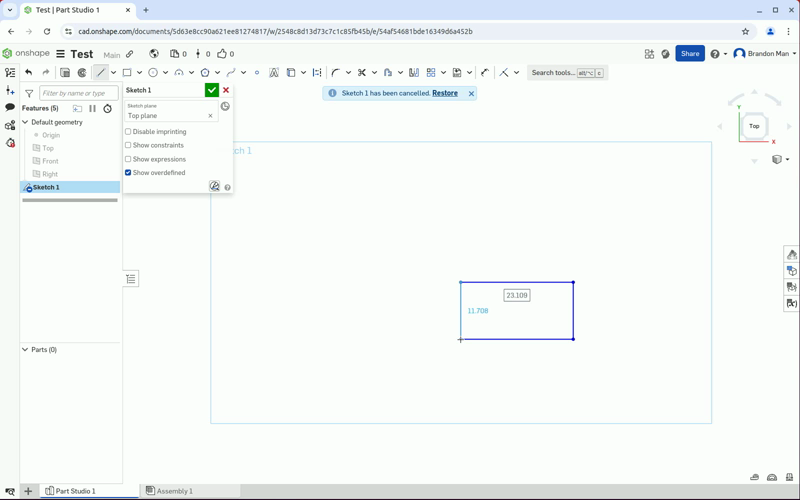
click(460, 339)
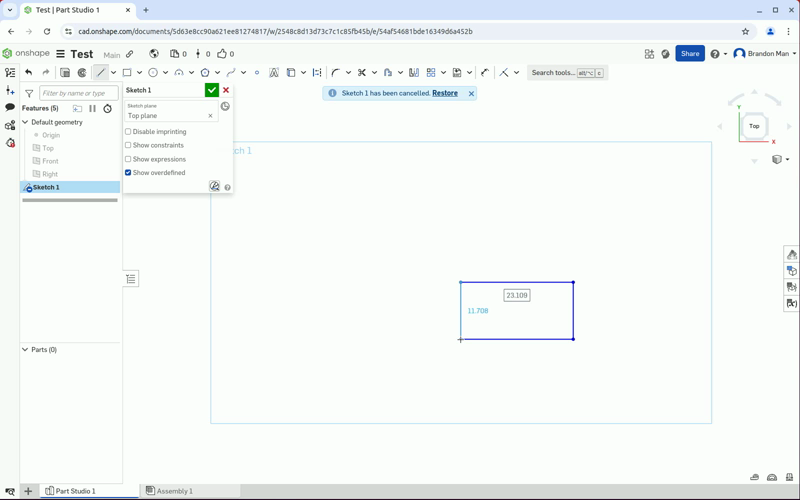
key(esc)
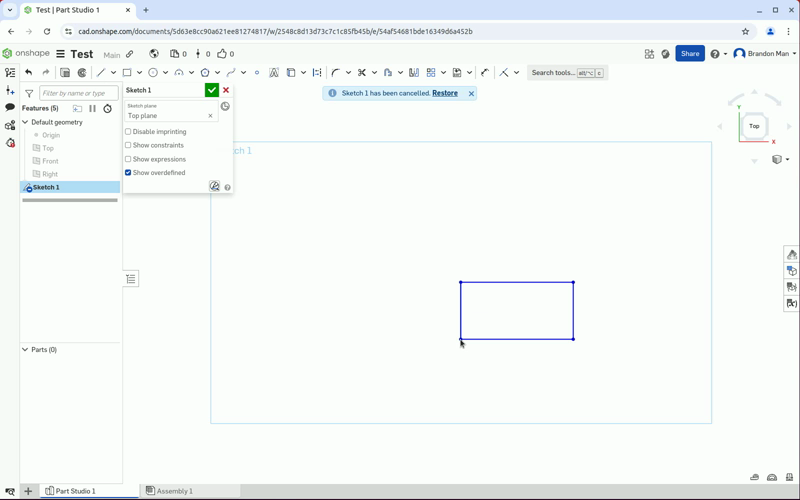
mouse_move(536, 310)
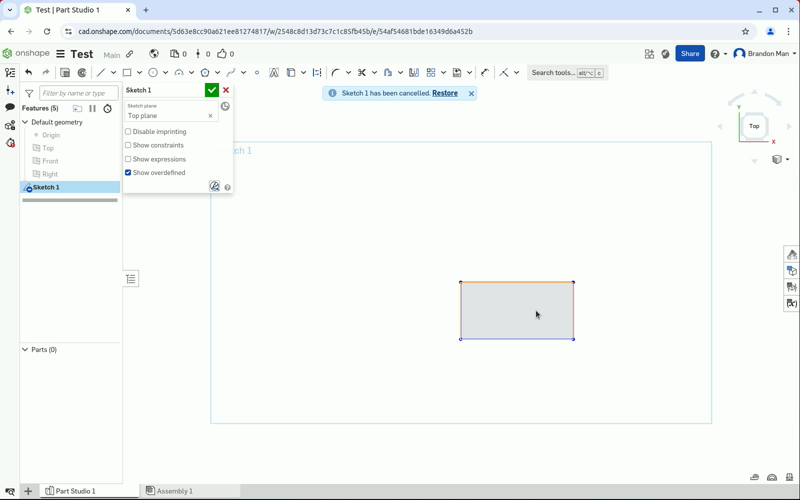
click(536, 310)
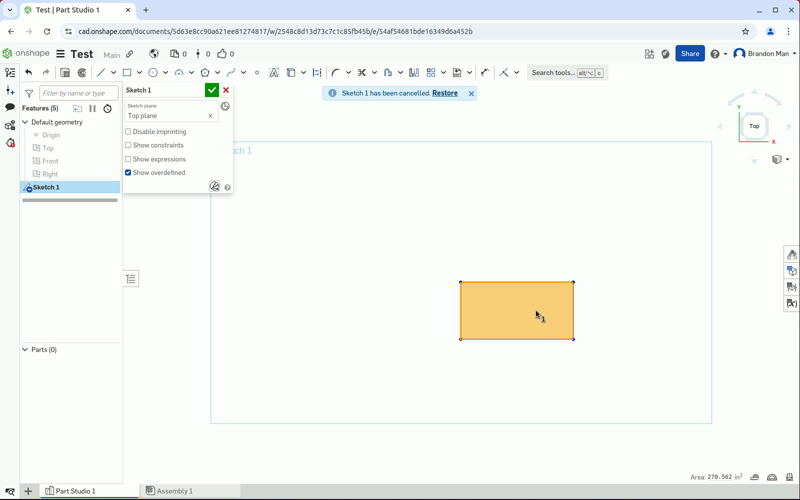
mouse_move(73, 352)
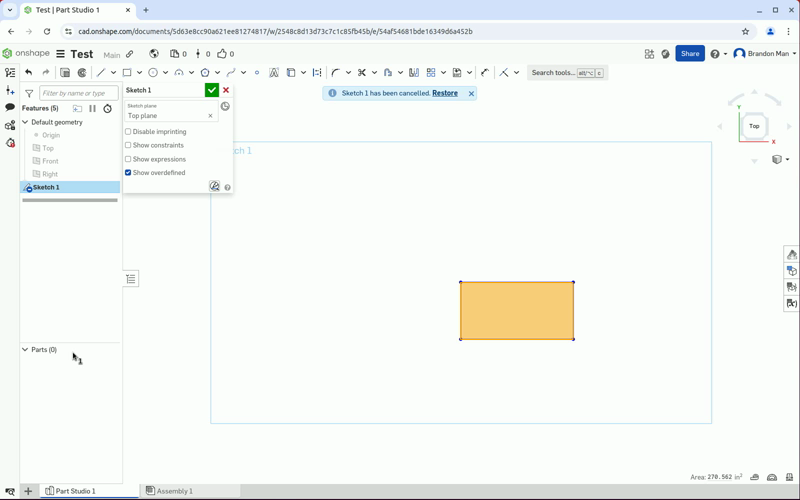
key(shift+y)
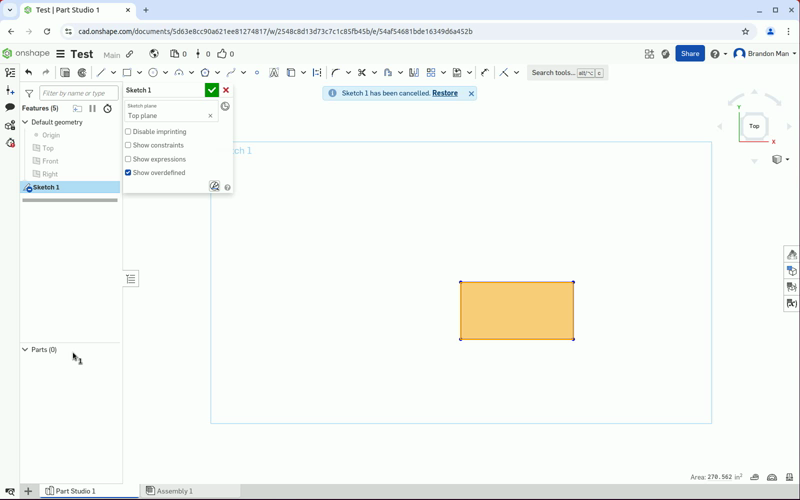
key(shift+e)
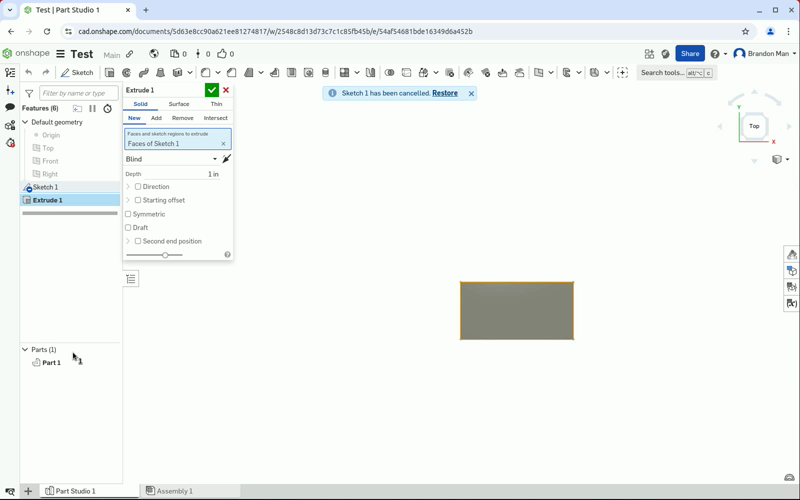
mouse_move(143, 106)
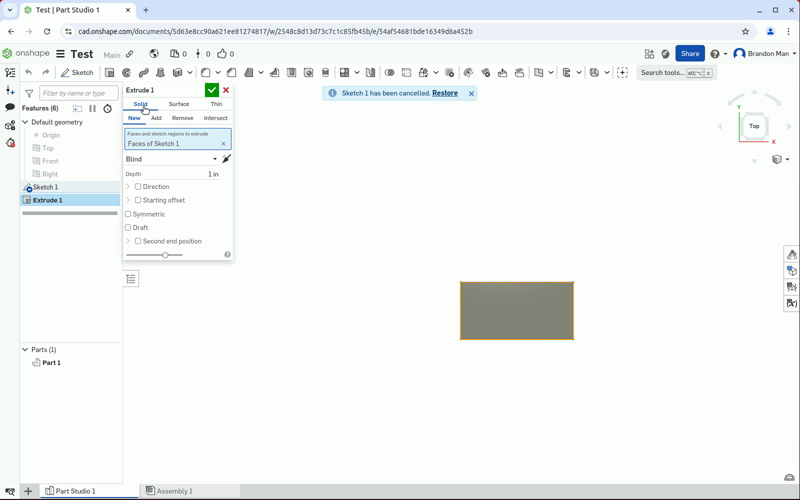
click(143, 106)
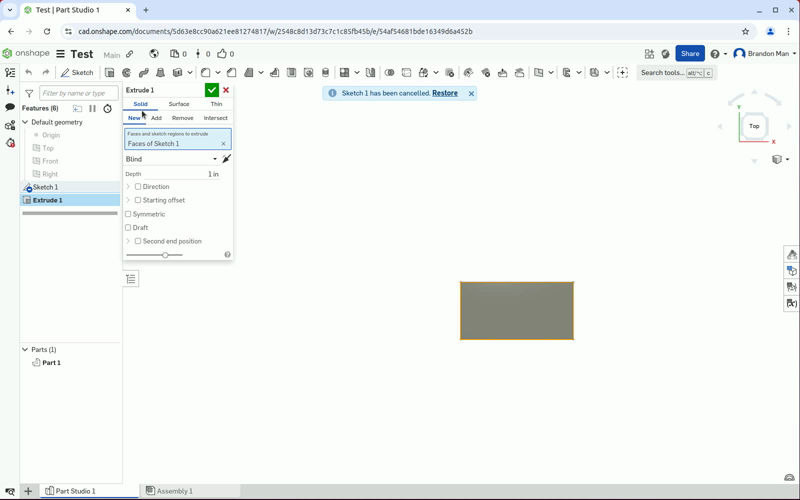
mouse_move(137, 120)
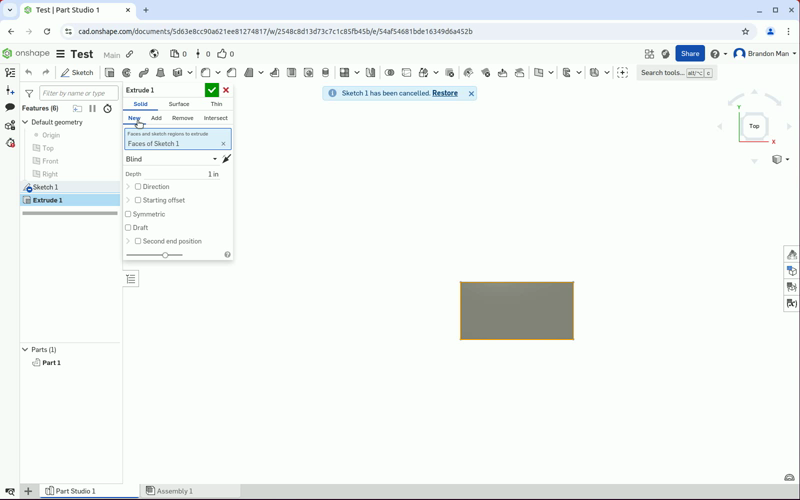
click(137, 120)
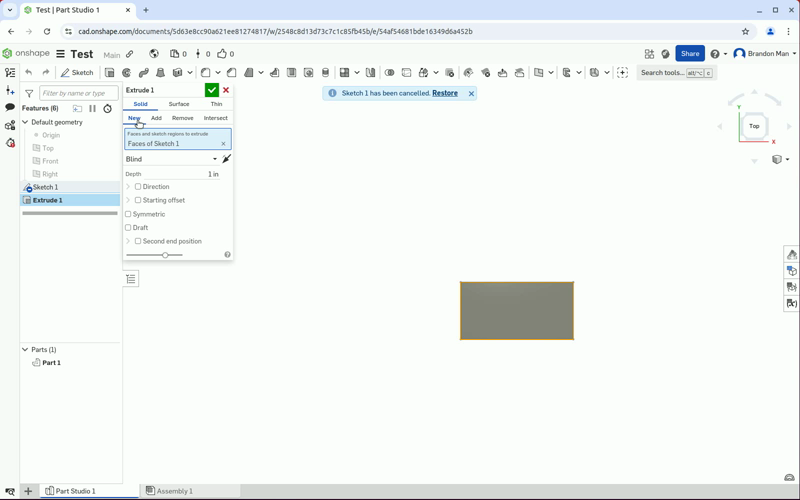
key(tab, 4)
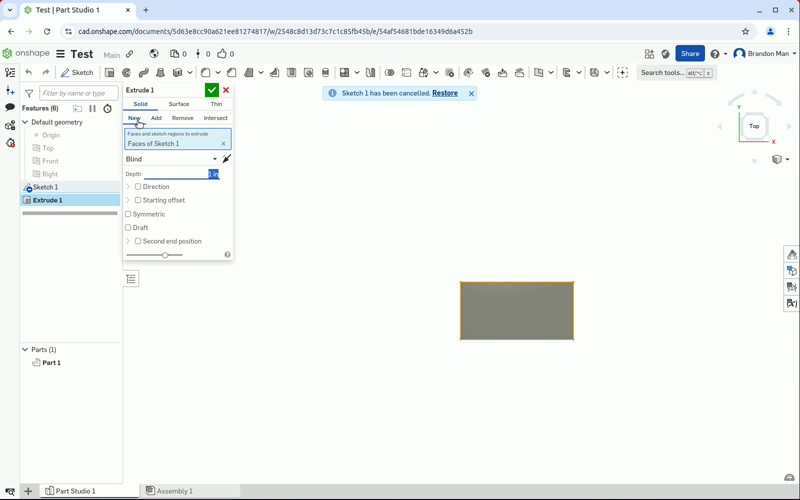
text(6.981)
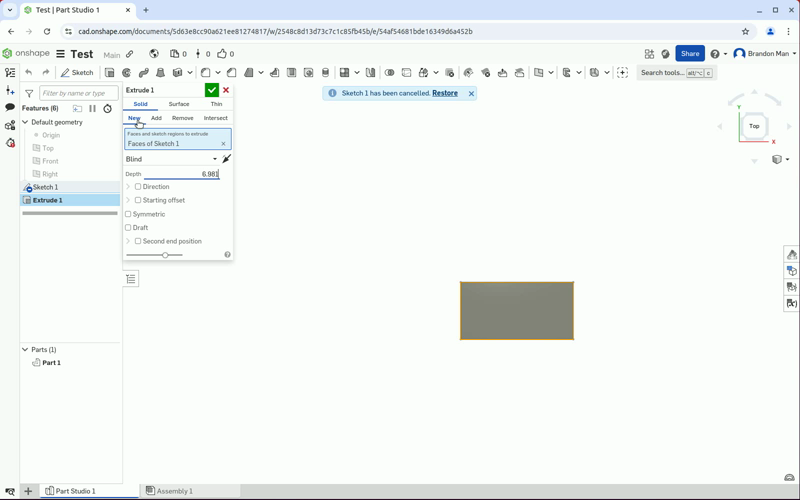
key(enter)
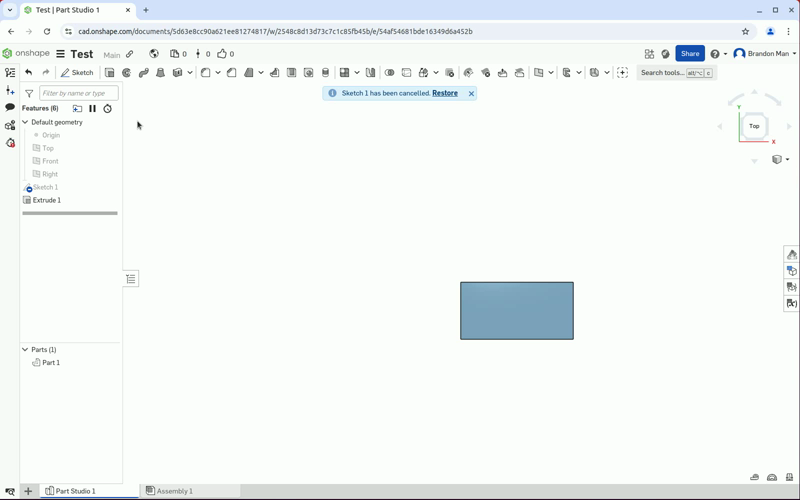
key(shift+h)
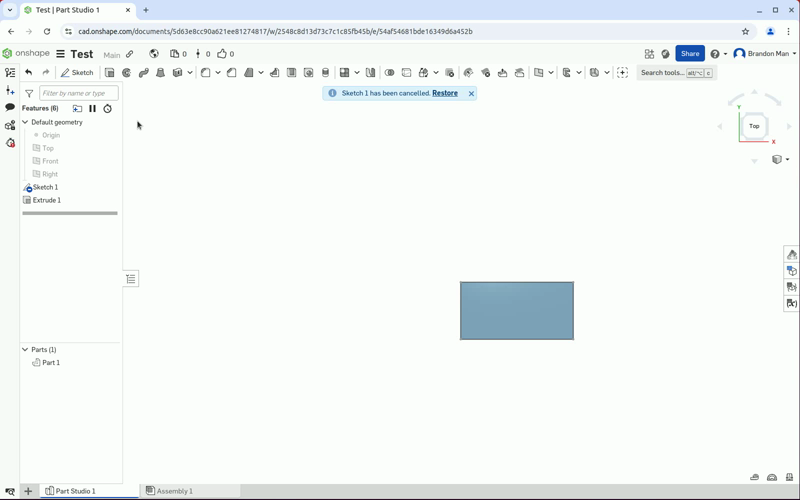
key(shift+h)
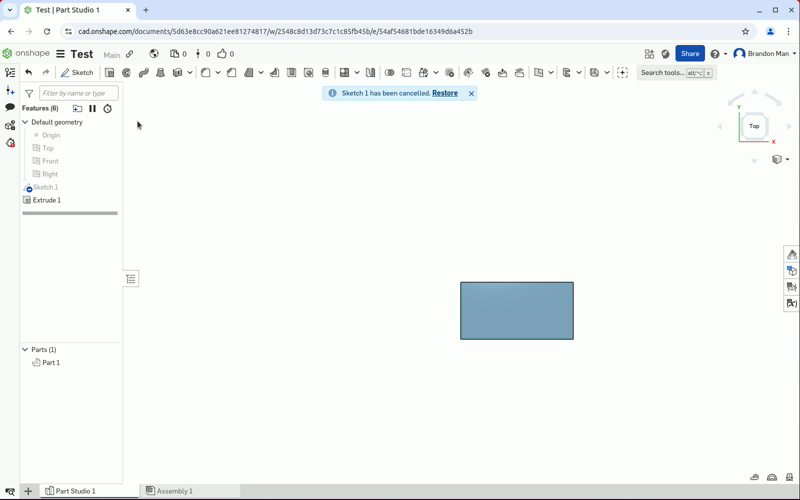
mouse_move(73, 189)
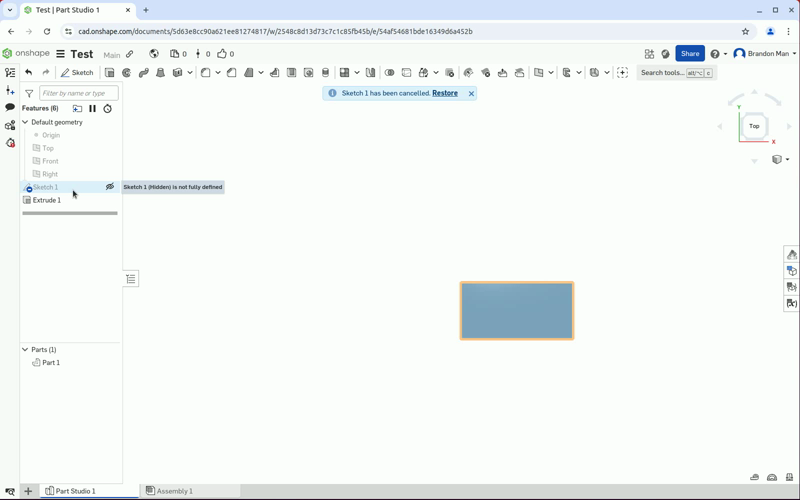
click(73, 189)
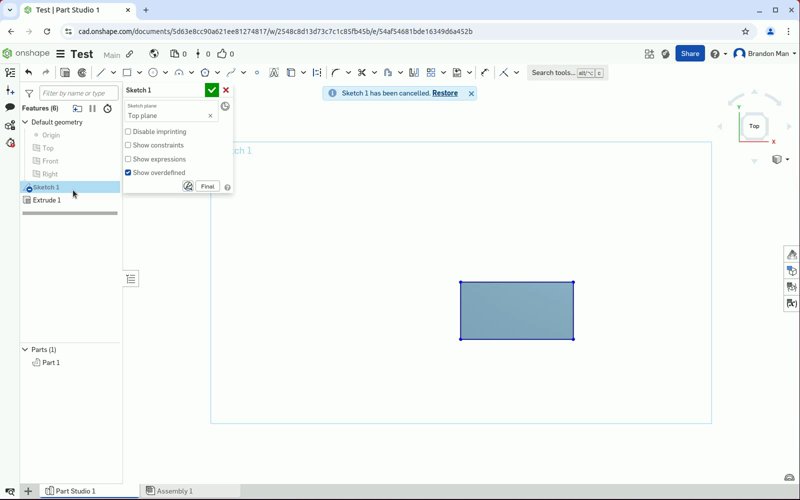
mouse_move(229, 92)
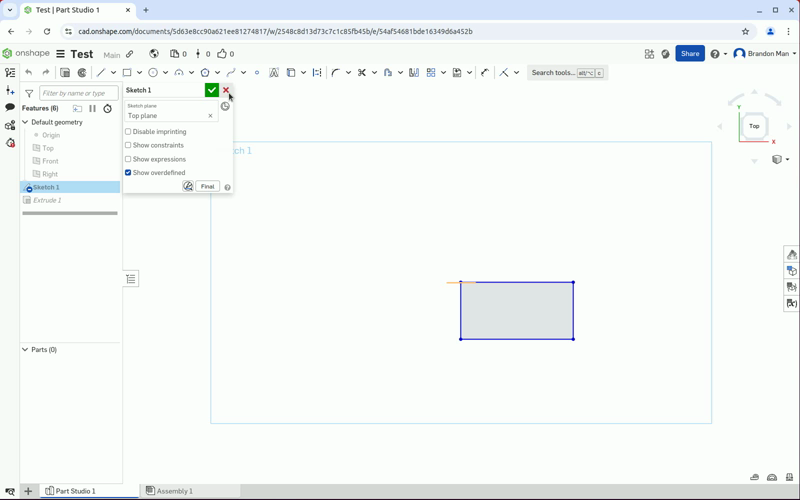
click(229, 92)
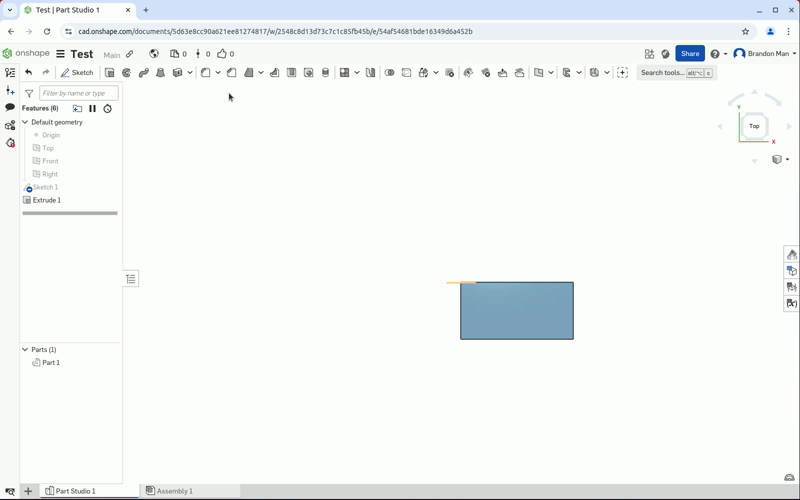
mouse_move(73, 352)
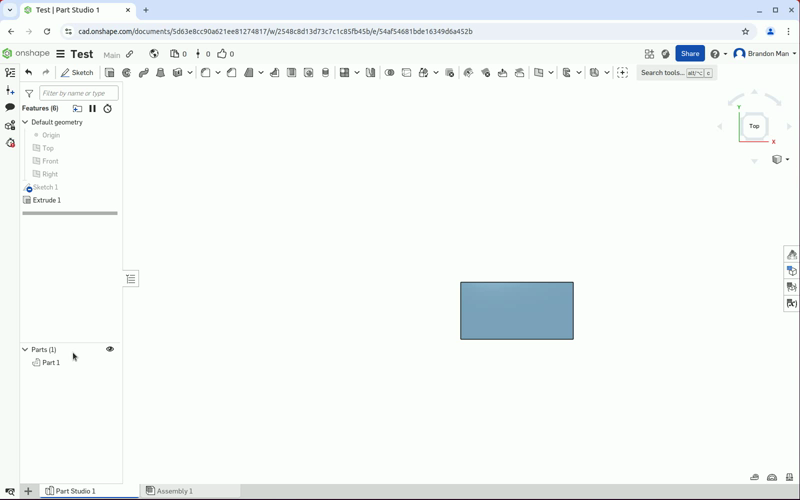
key(y)
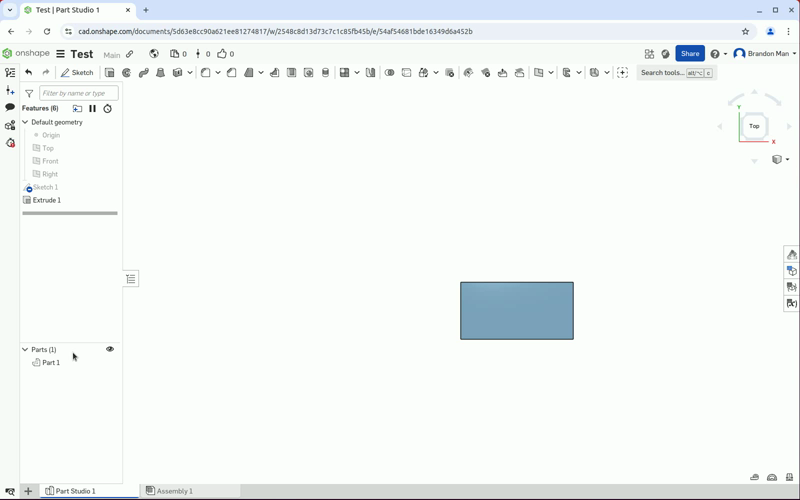
key(shift+p)
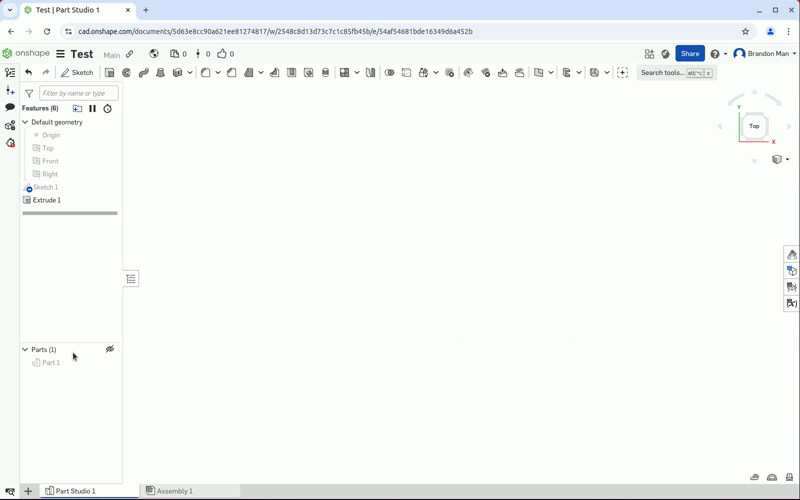
key(space)
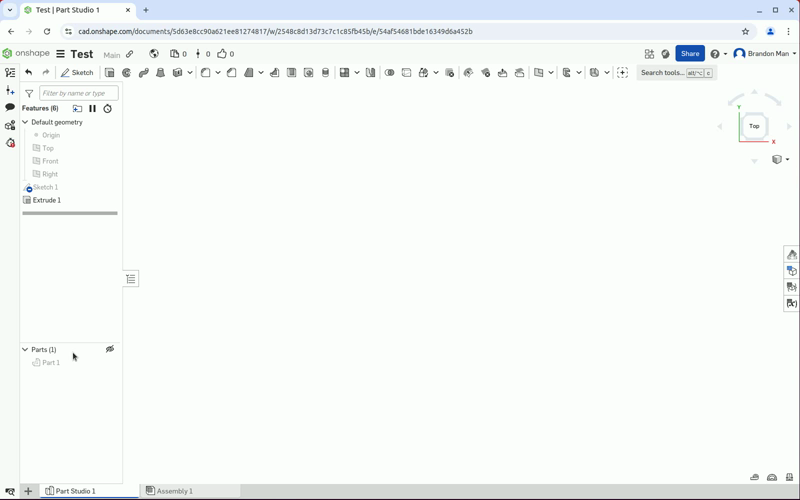
key_down(shift)
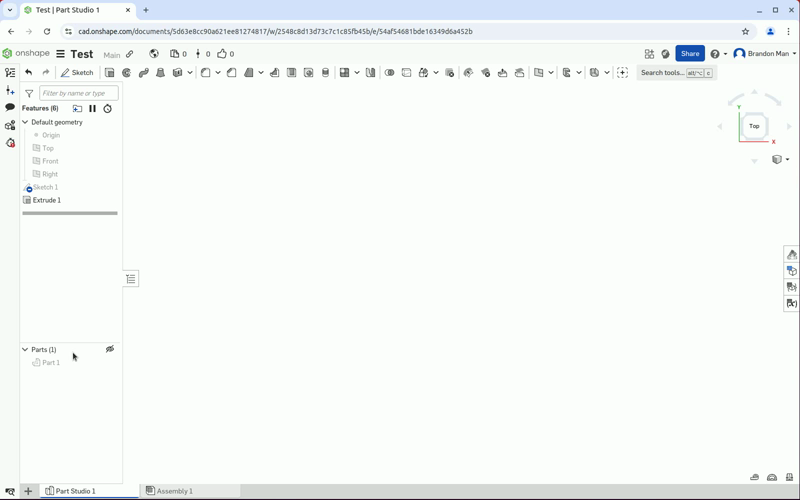
key(up)
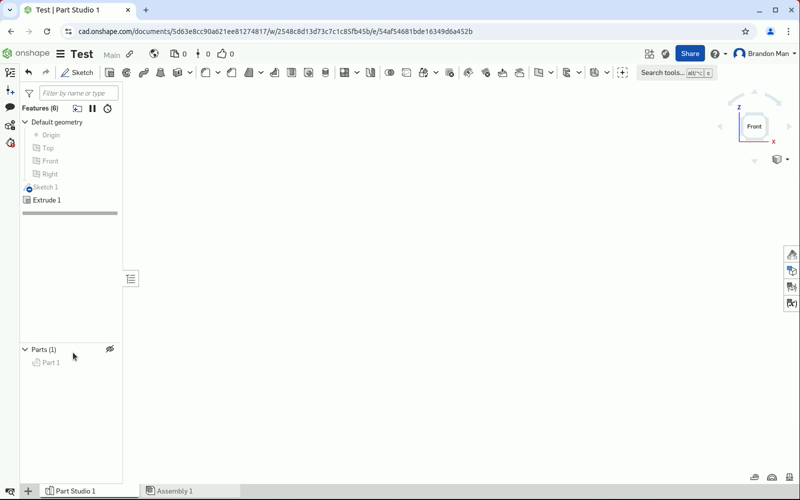
key_up(shift)
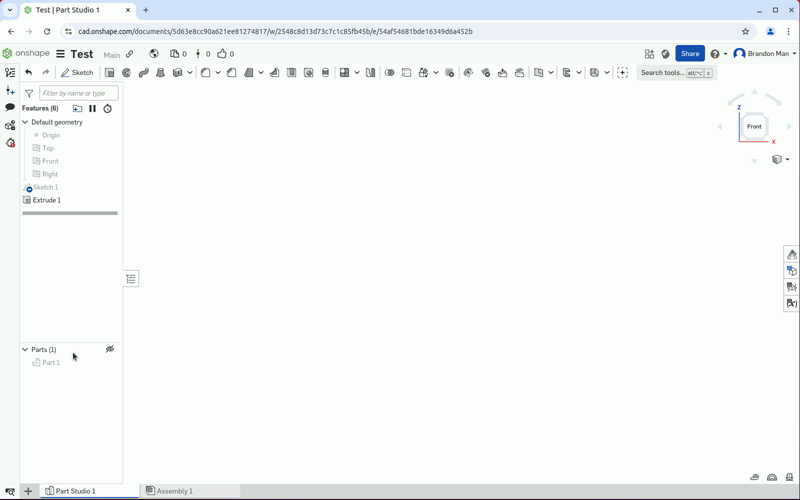
key(space)
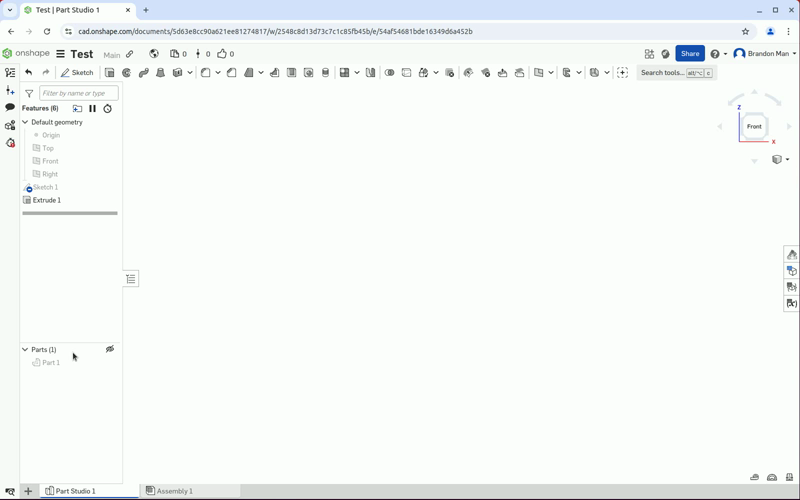
key_down(shift)
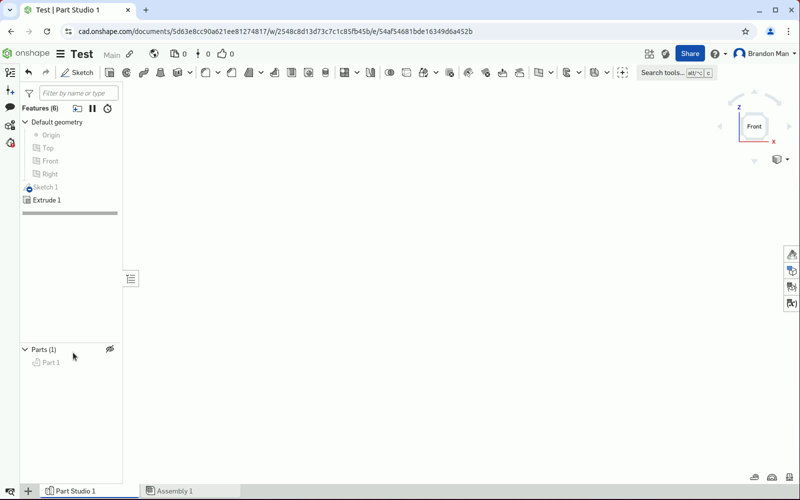
key(left)
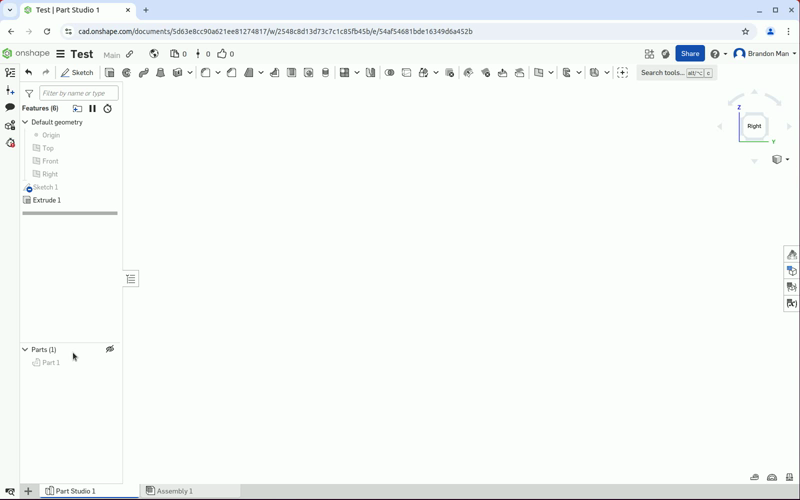
key_up(shift)
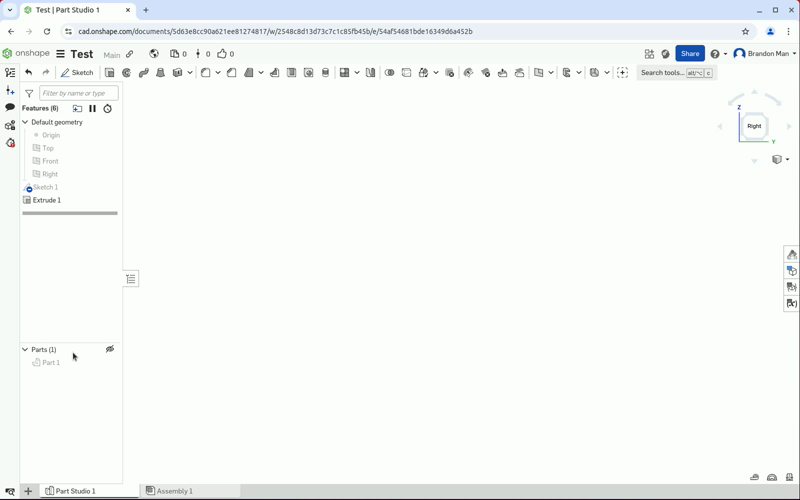
mouse_move(73, 352)
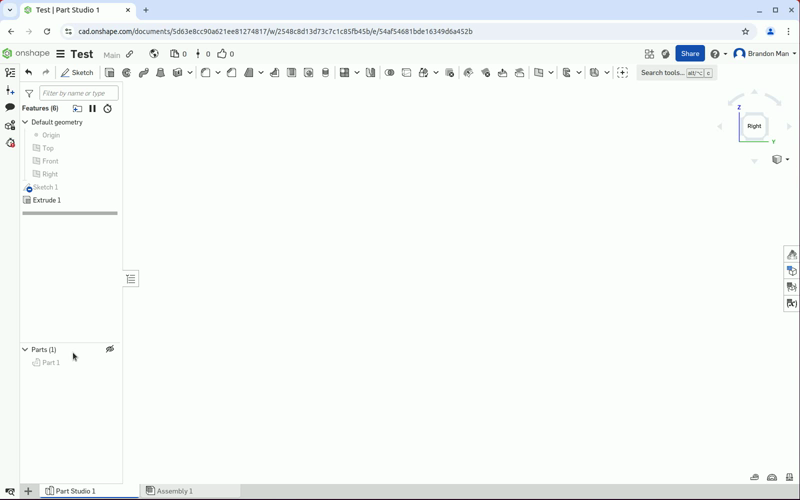
key(shift+y)
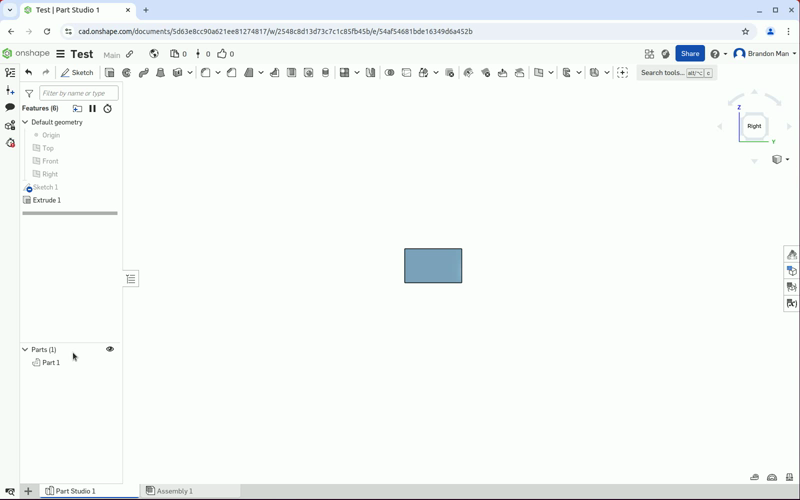
mouse_move(541, 75)
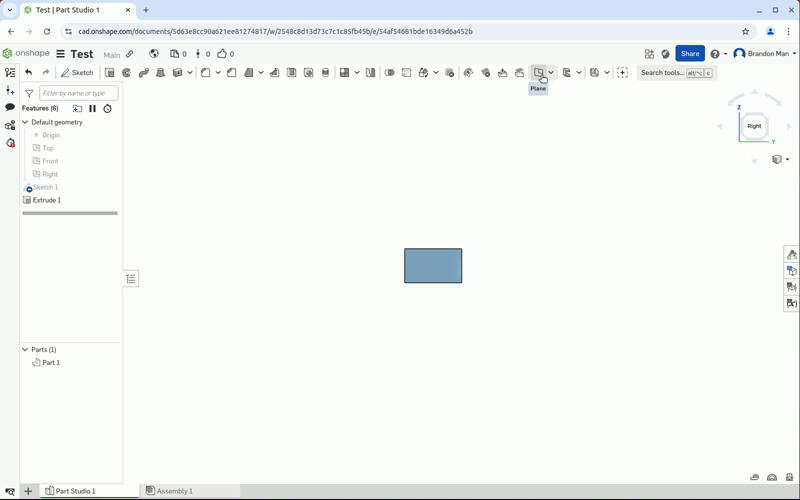
click(541, 75)
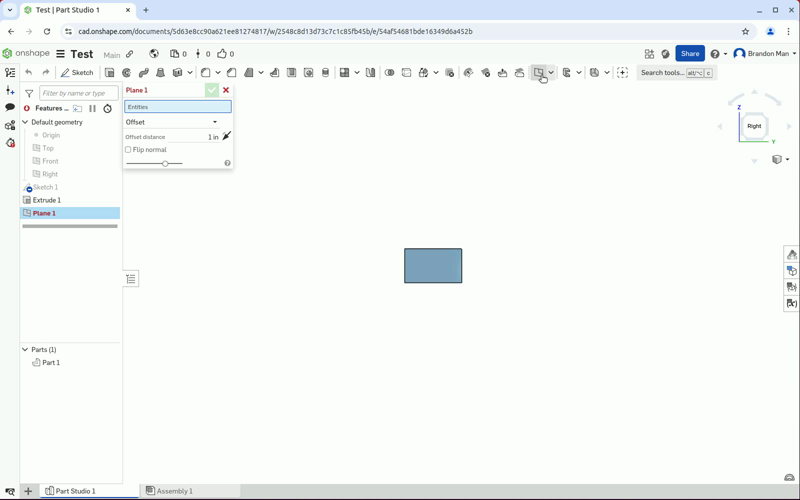
mouse_move(73, 176)
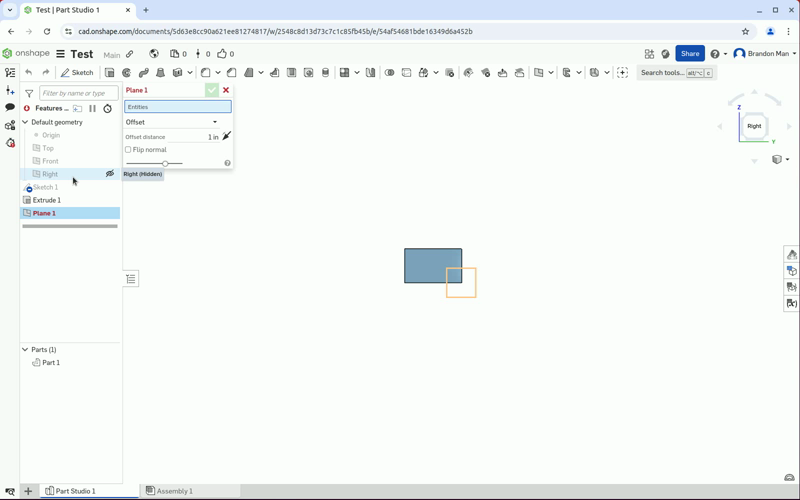
click(73, 176)
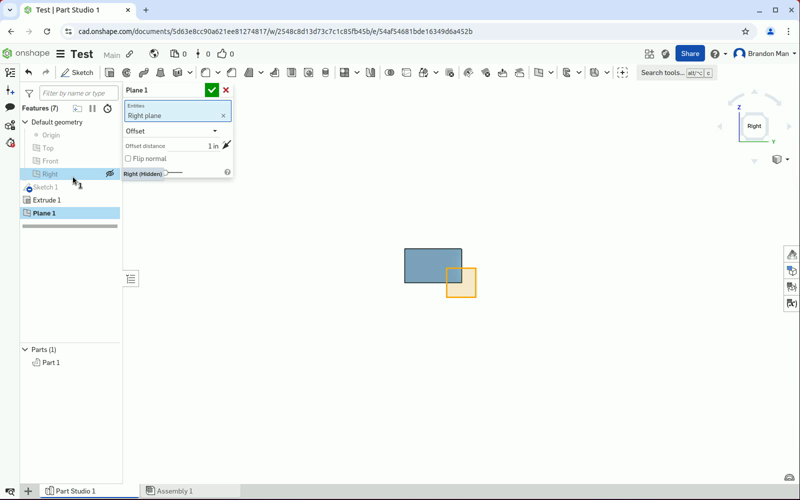
key(tab, 2)
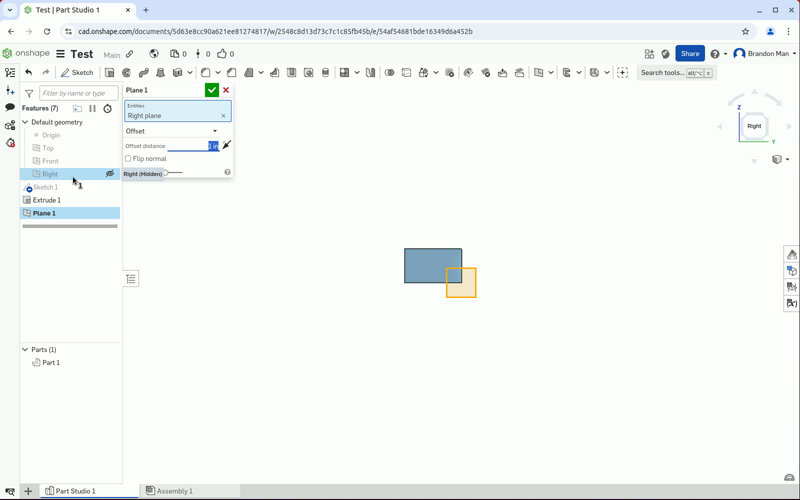
text(23.108)
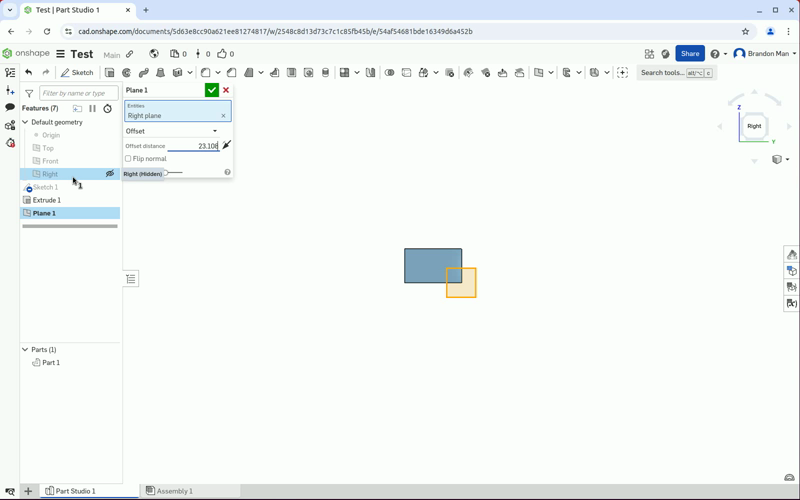
key(enter, 2)
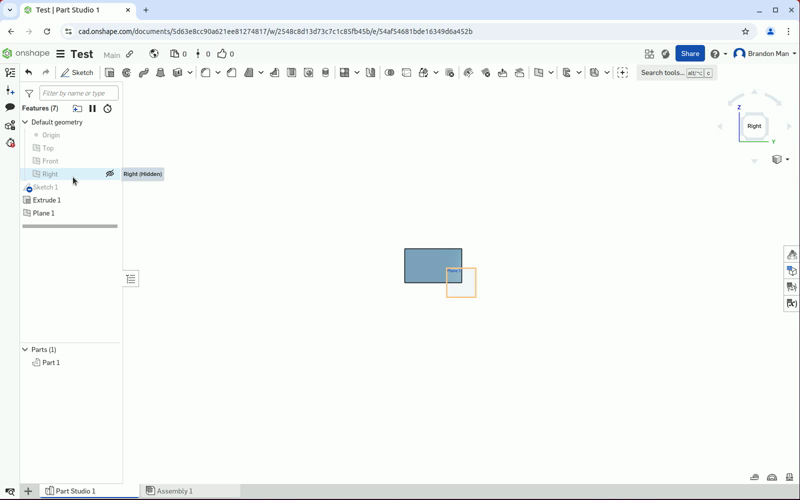
key(shift+s)
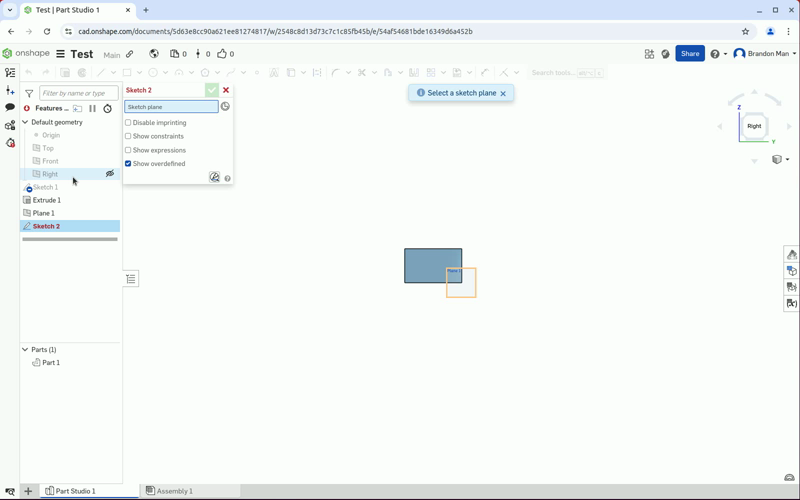
mouse_move(73, 215)
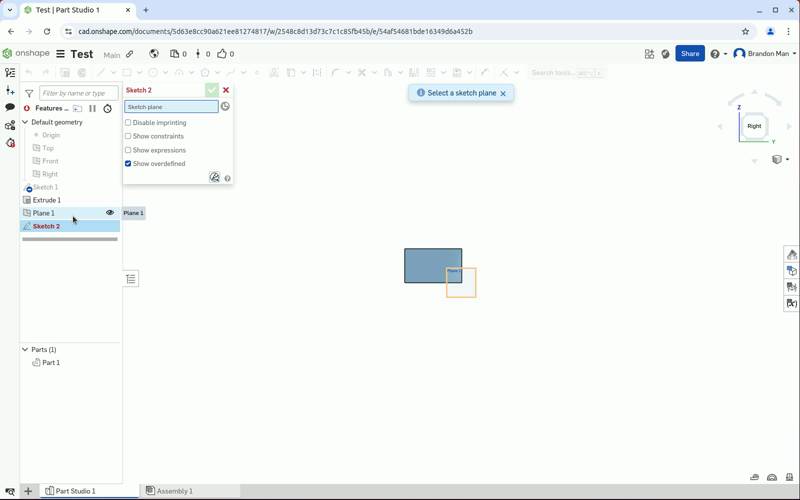
click(73, 215)
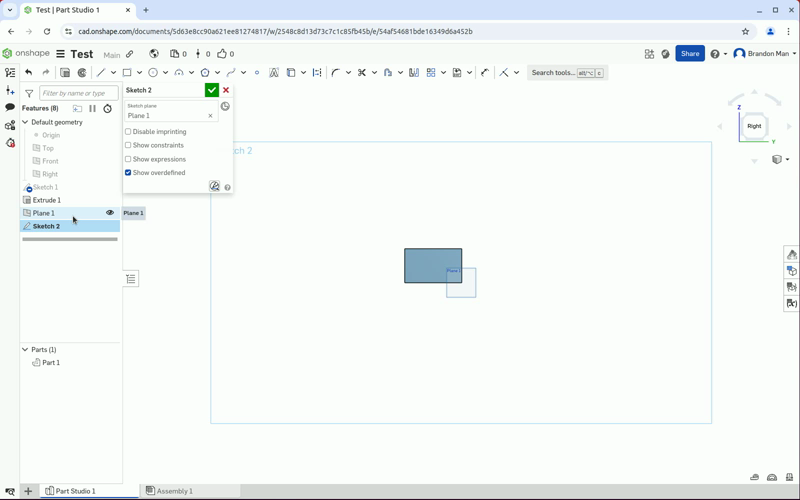
mouse_move(73, 352)
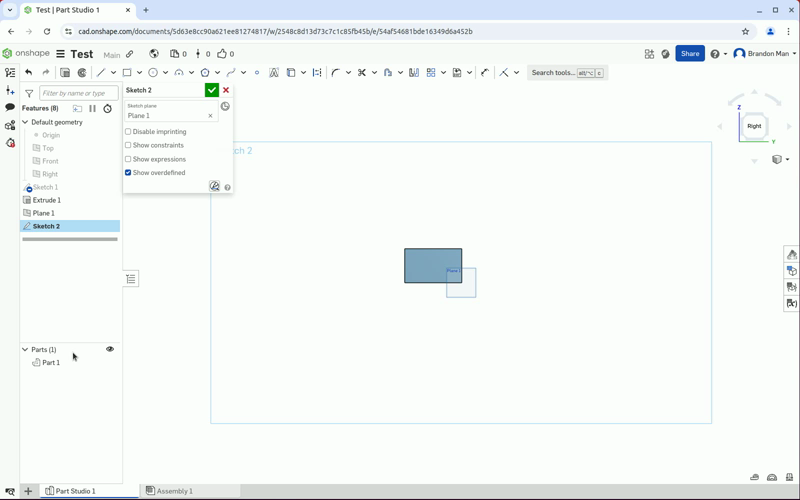
key(y)
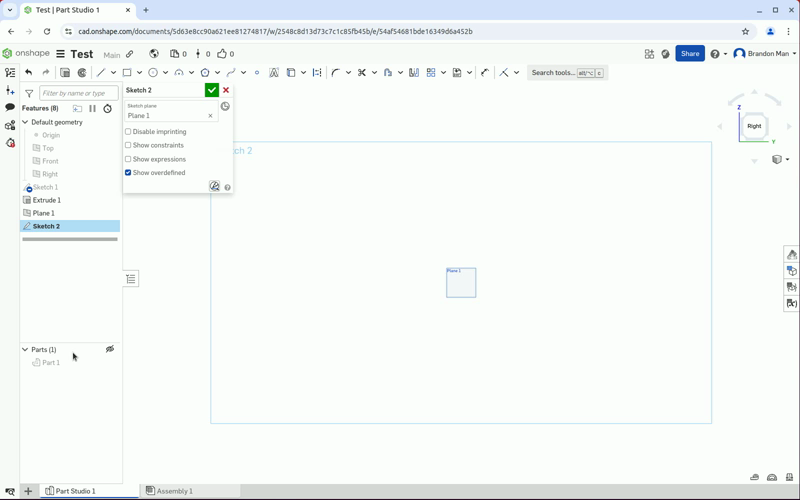
key(l)
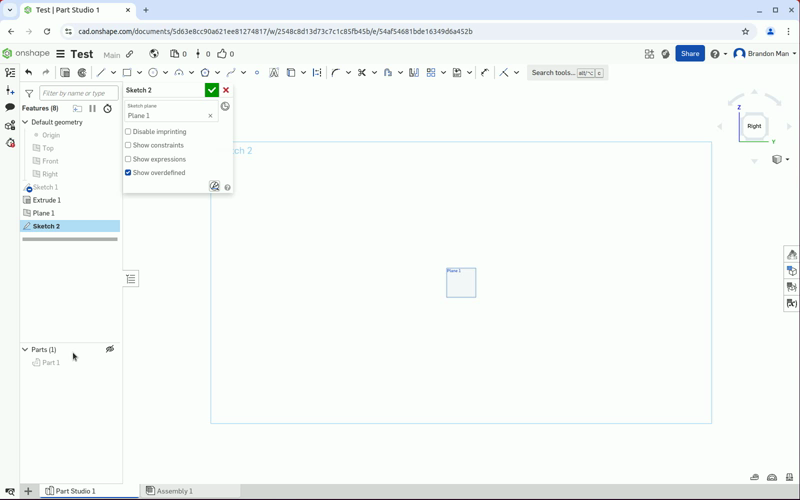
key_down(shift)
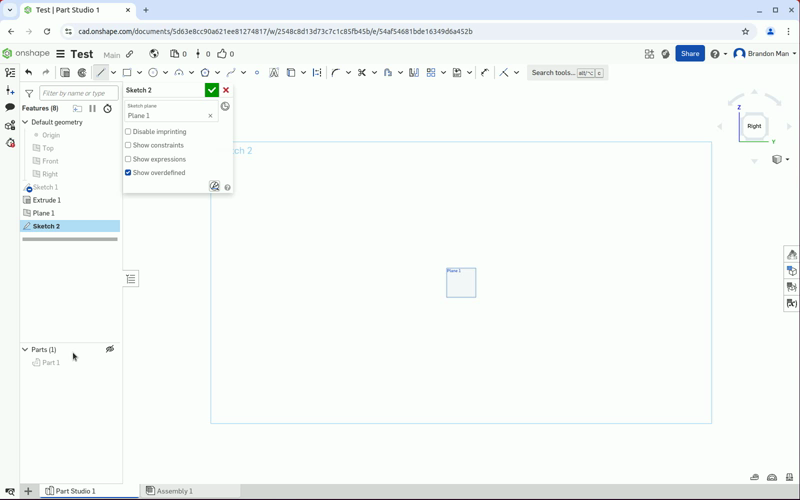
mouse_move(404, 257)
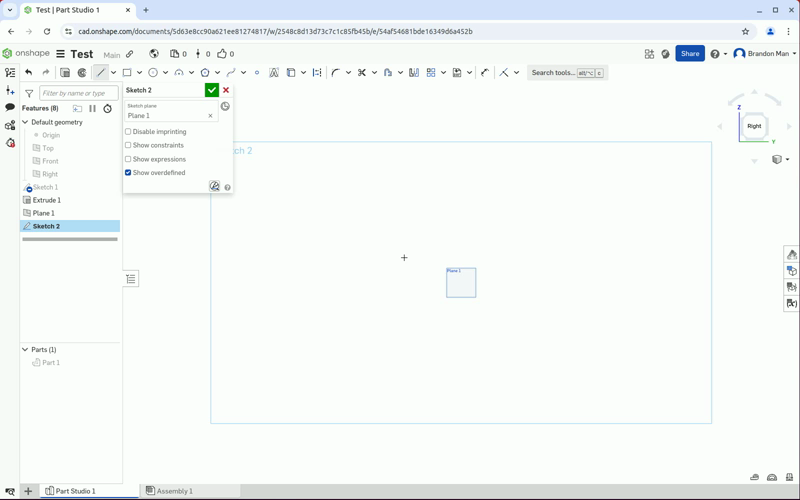
click(404, 257)
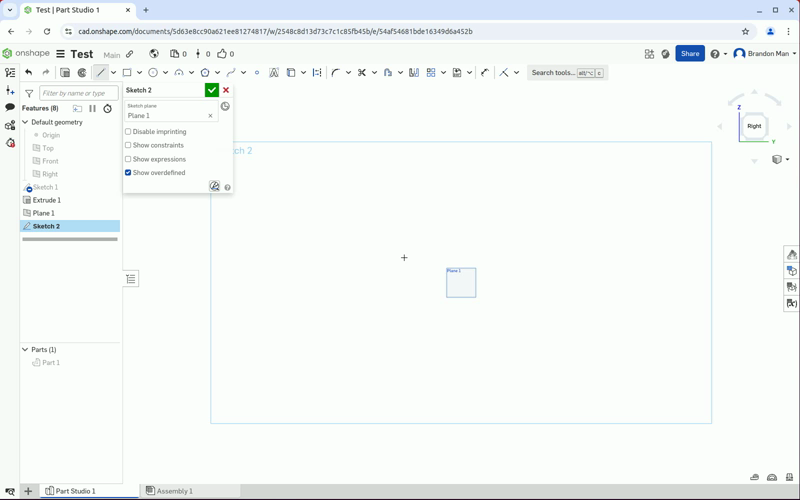
key_up(shift)
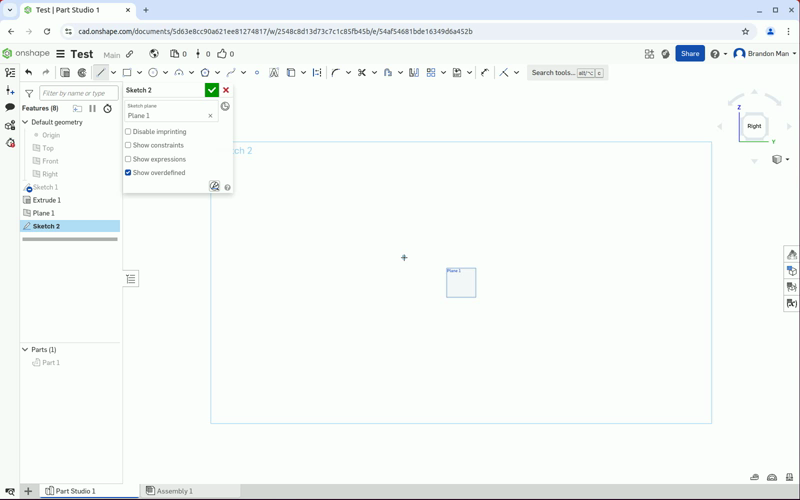
key_down(shift)
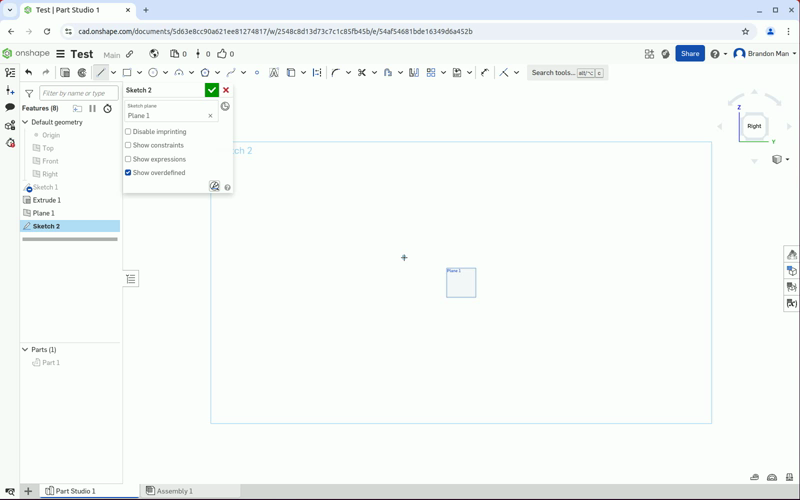
mouse_move(434, 257)
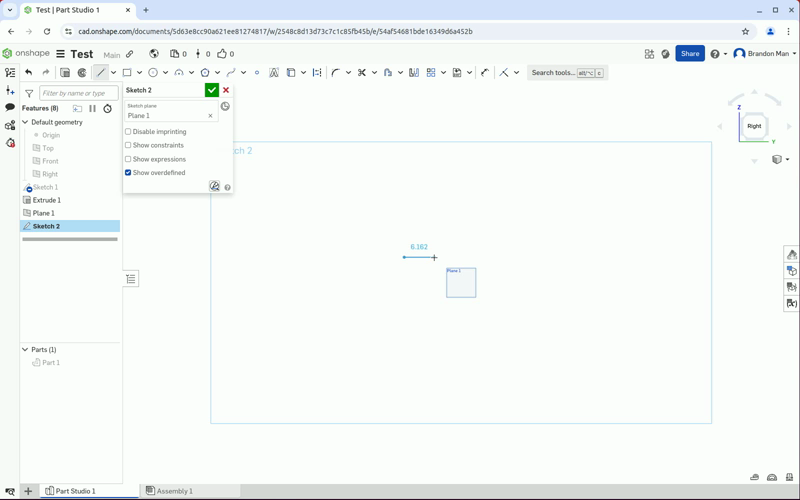
mouse_move(417, 257)
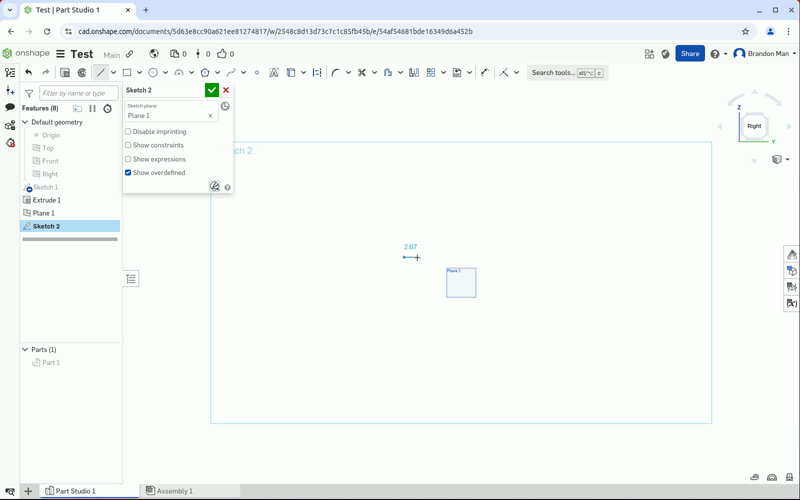
click(417, 257)
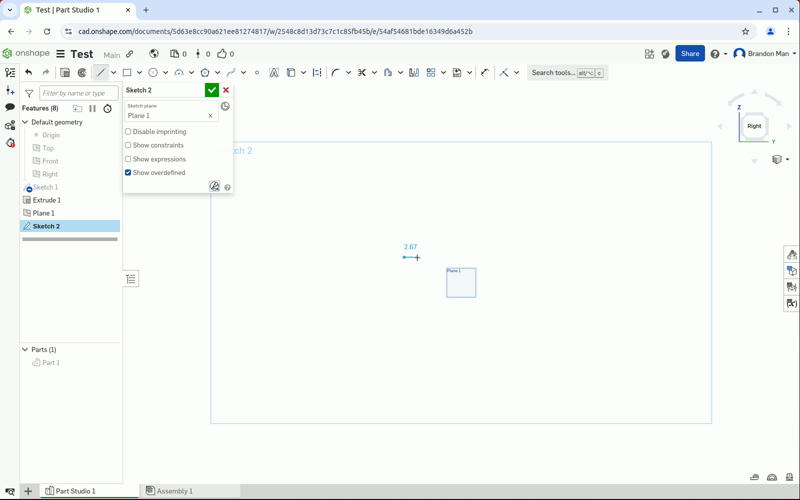
key_up(shift)
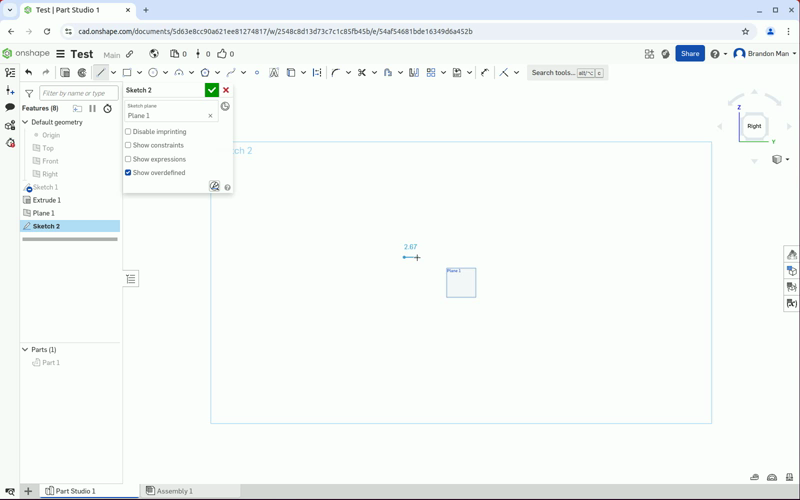
key_down(shift)
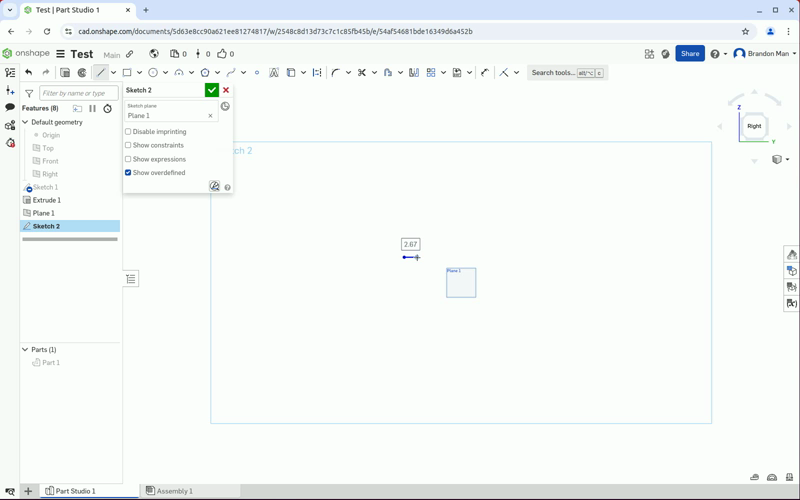
mouse_move(447, 257)
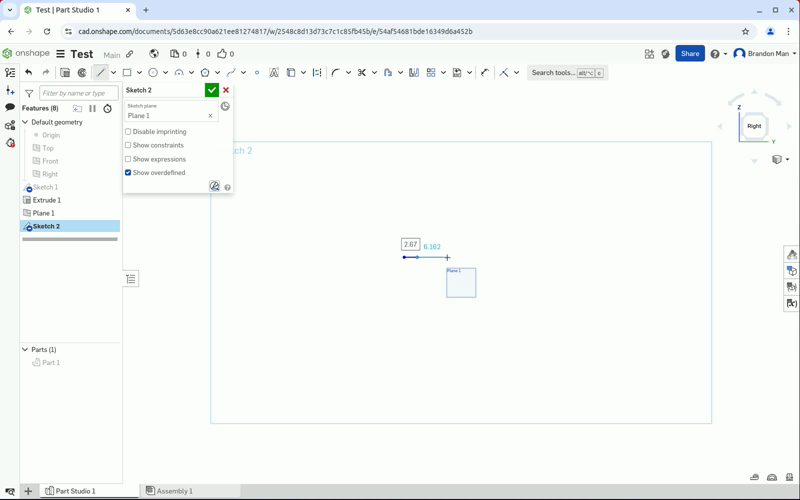
mouse_move(417, 247)
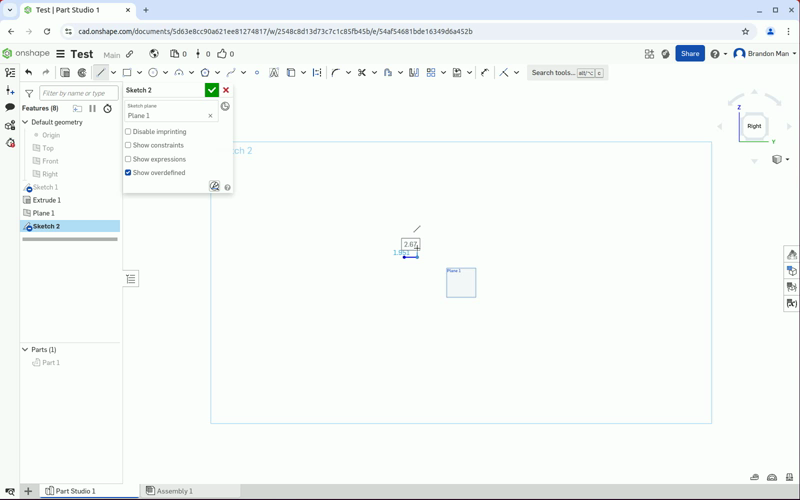
click(417, 247)
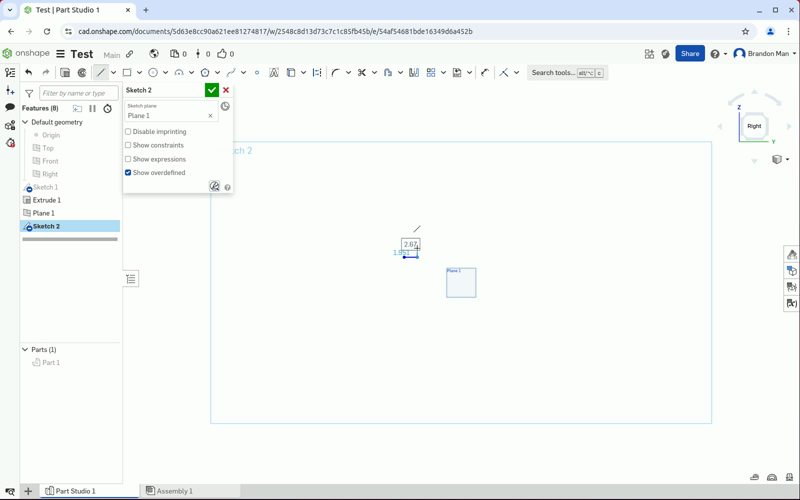
key_up(shift)
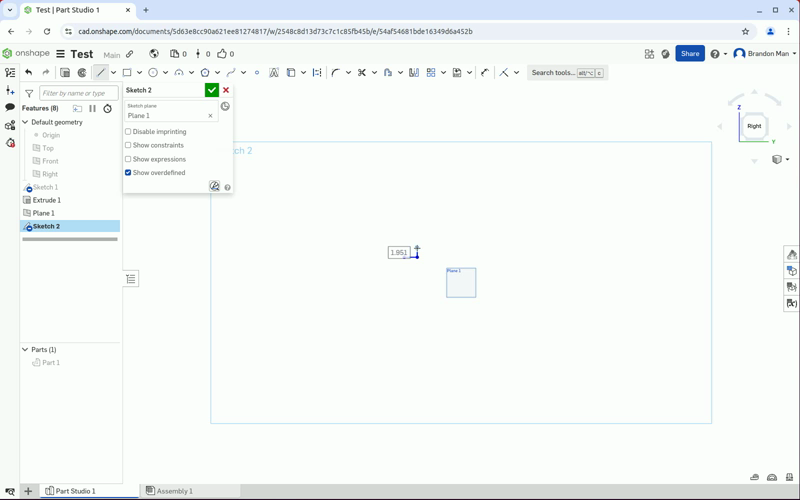
key_down(shift)
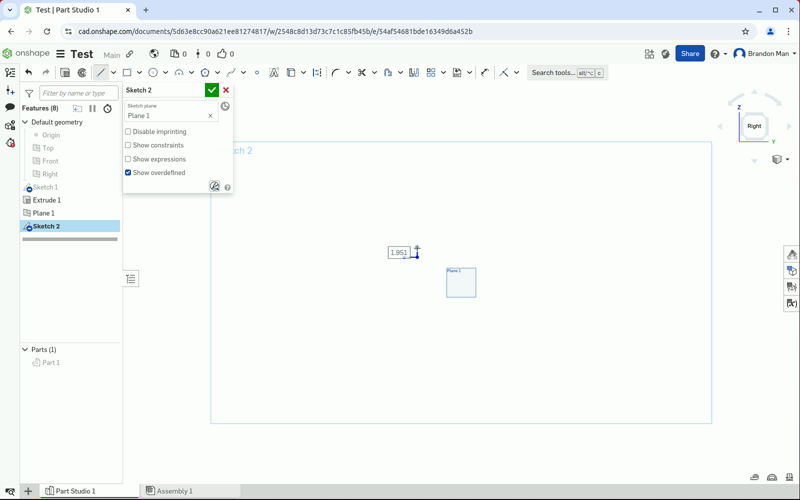
mouse_move(447, 247)
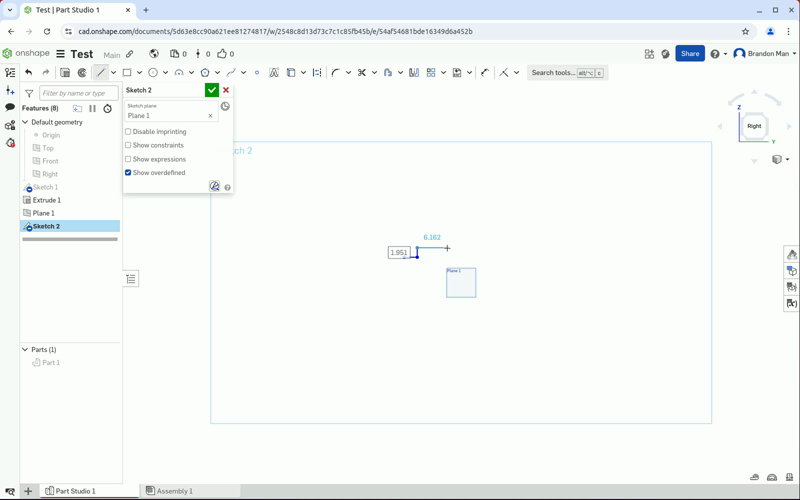
mouse_move(404, 247)
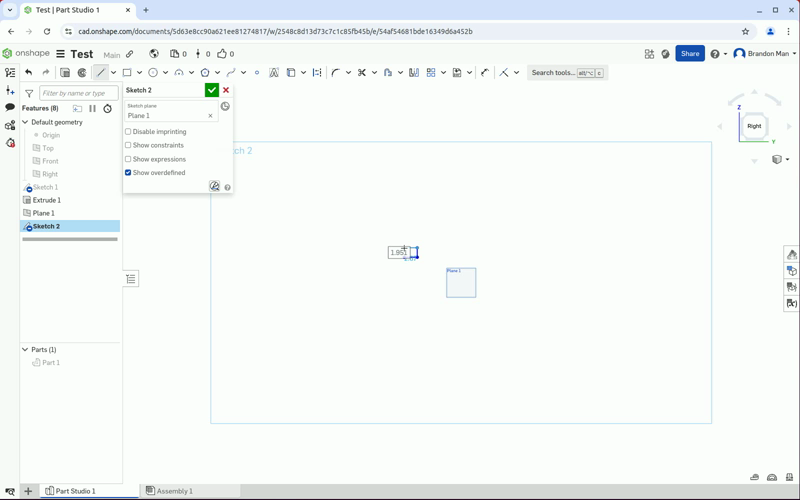
click(404, 247)
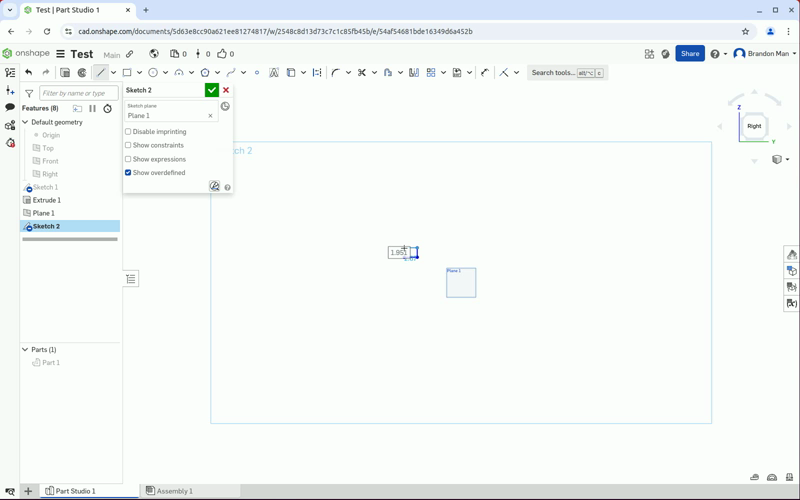
key_up(shift)
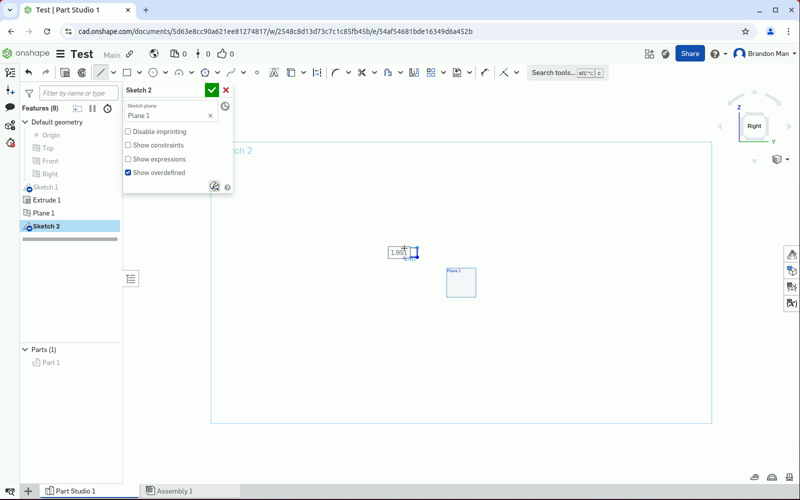
mouse_move(434, 247)
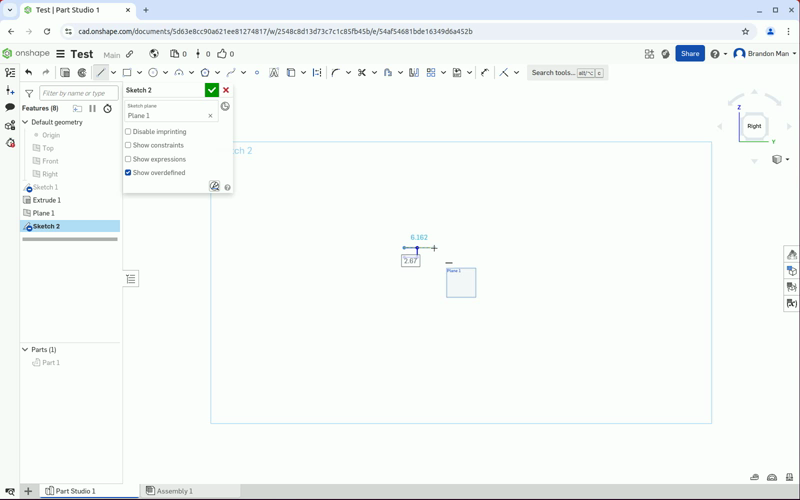
key_down(shift)
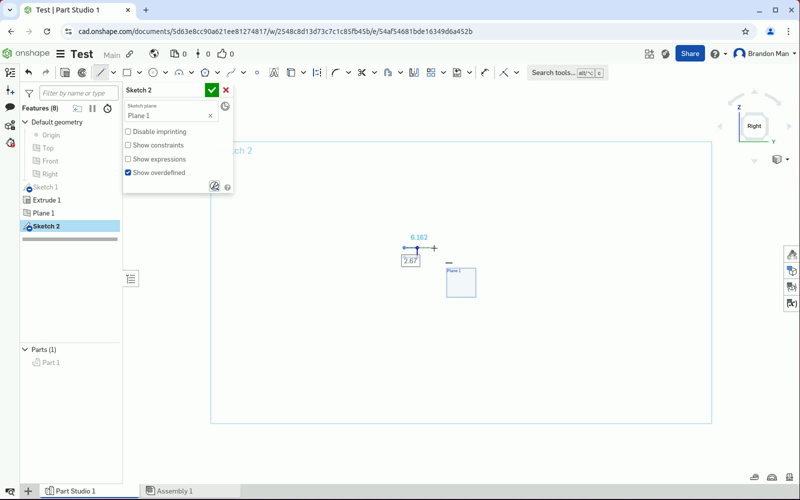
mouse_move(404, 257)
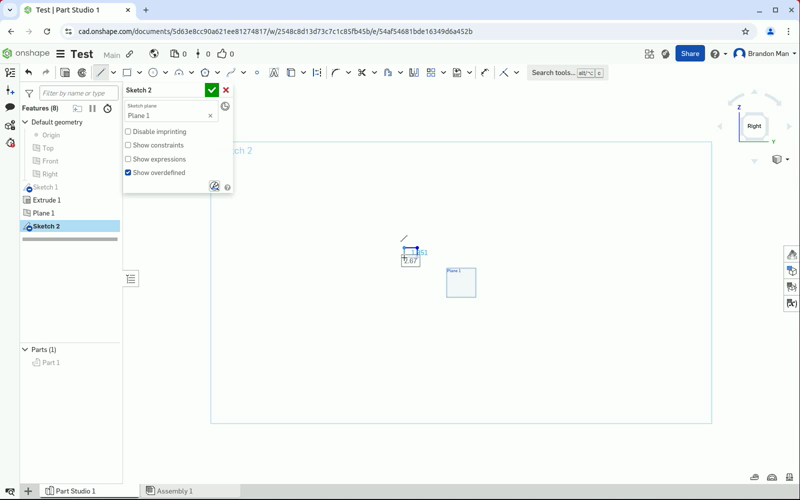
key_up(shift)
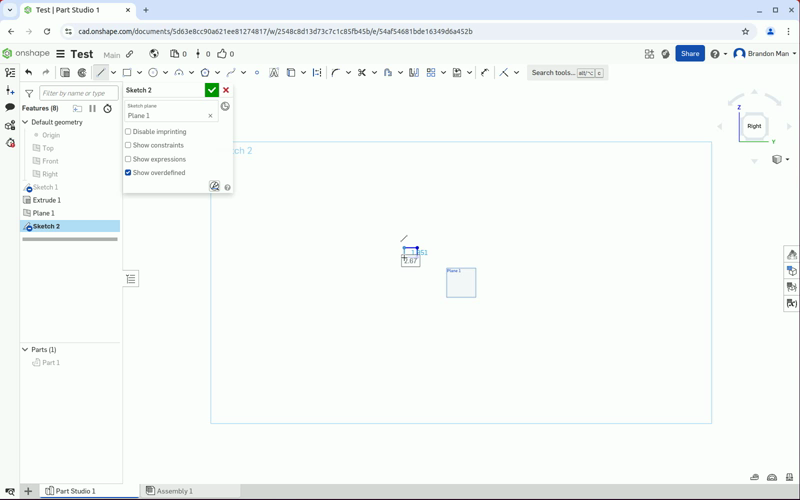
click(404, 257)
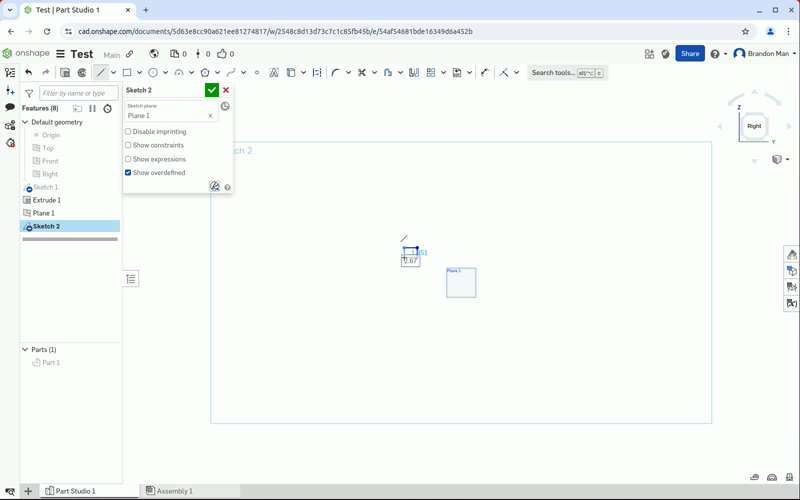
key(esc)
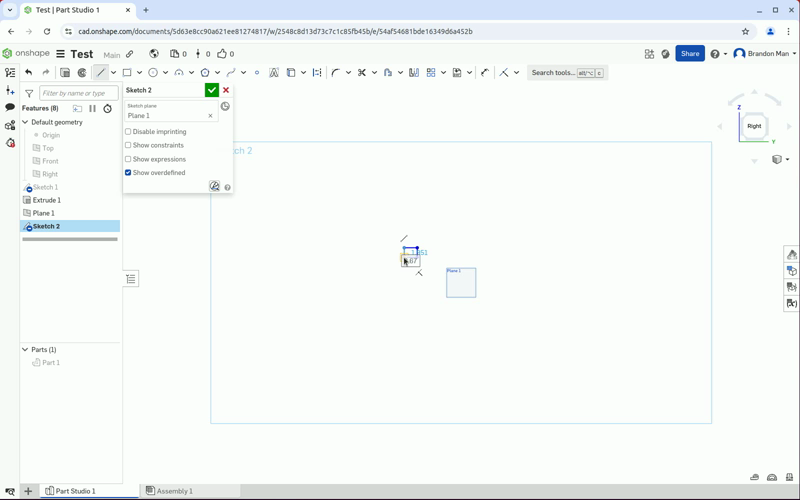
mouse_move(410, 253)
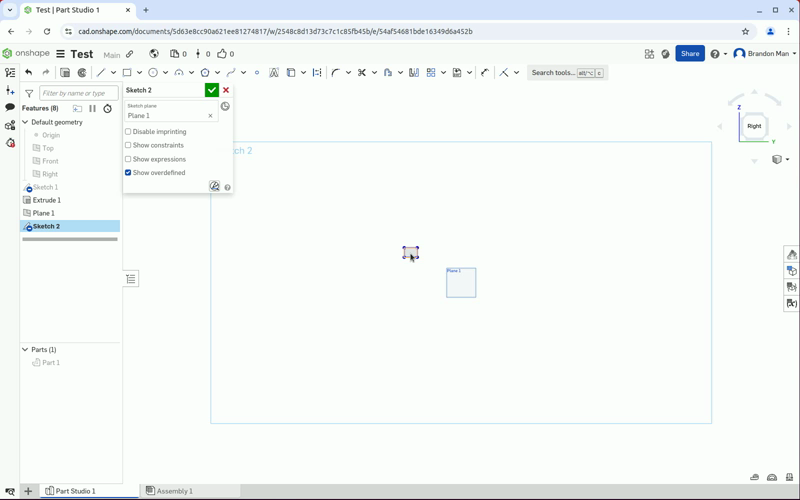
scroll(6)
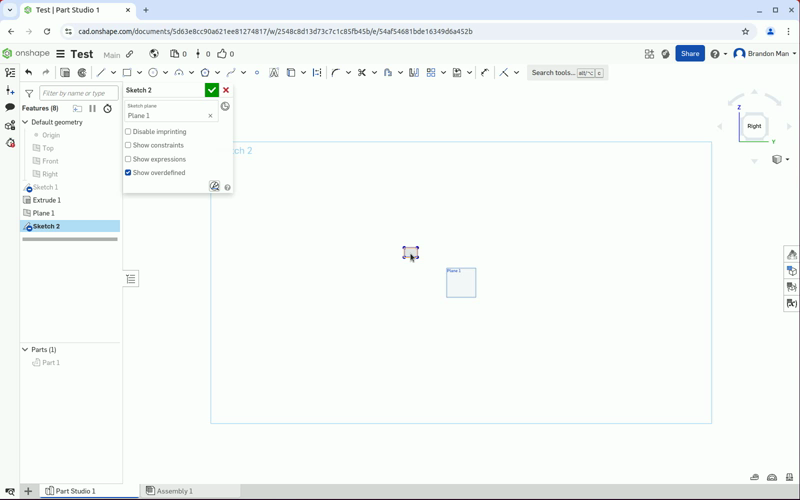
scroll(6)
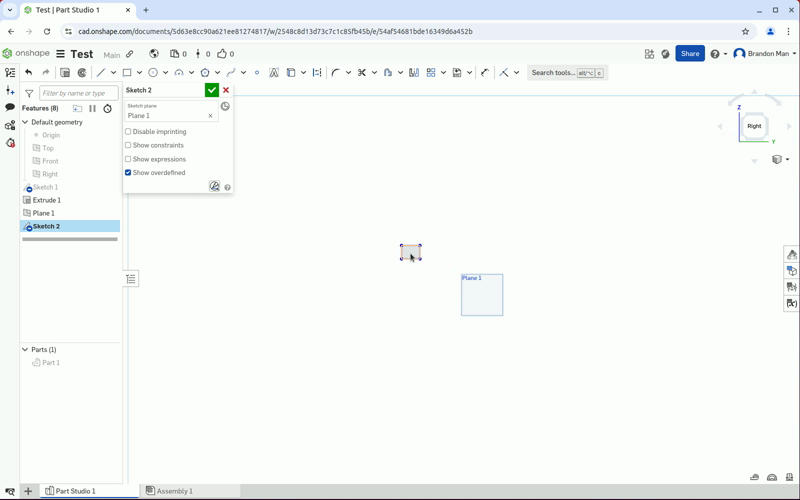
scroll(6)
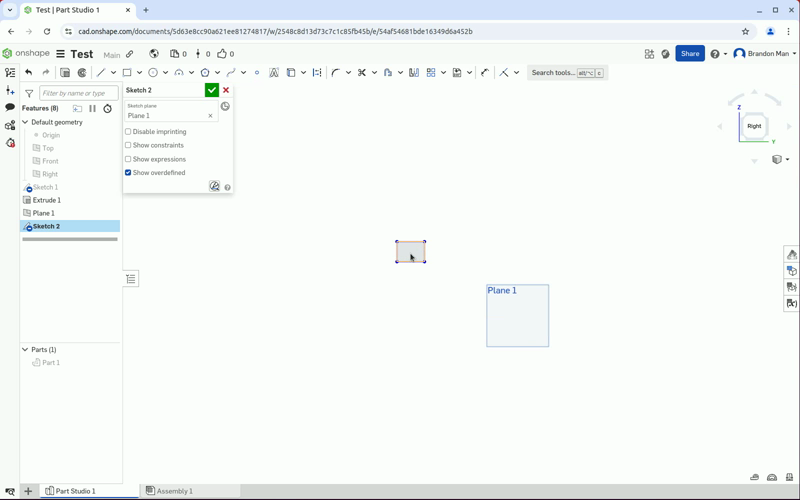
scroll(6)
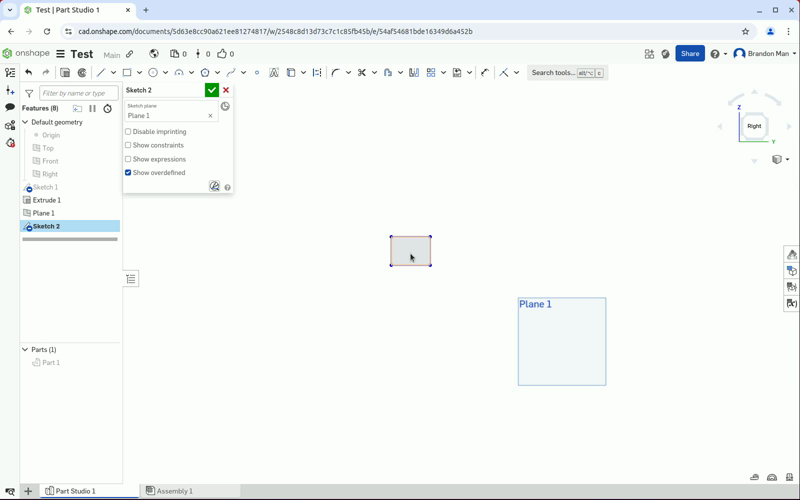
scroll(6)
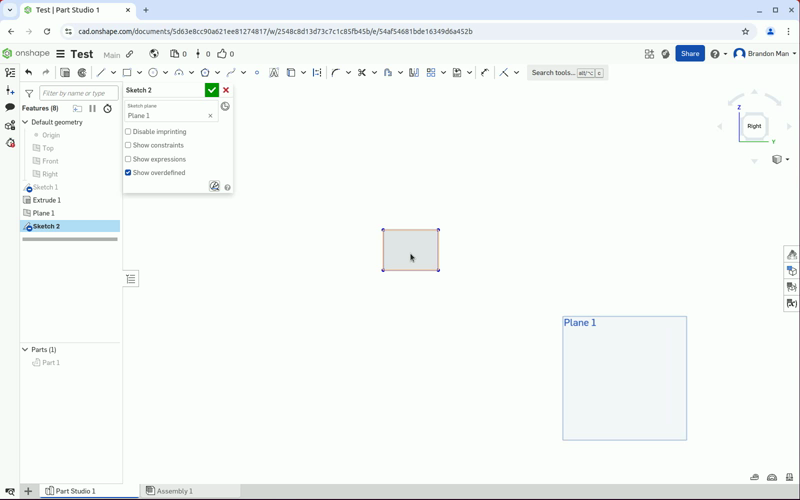
scroll(6)
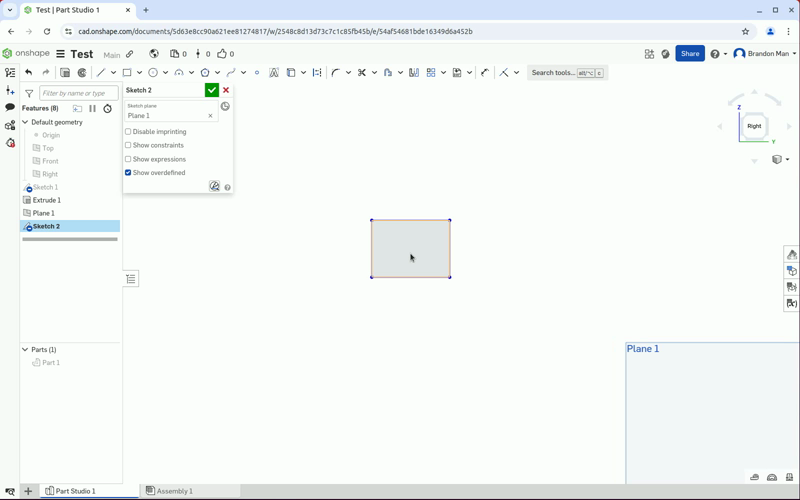
scroll(6)
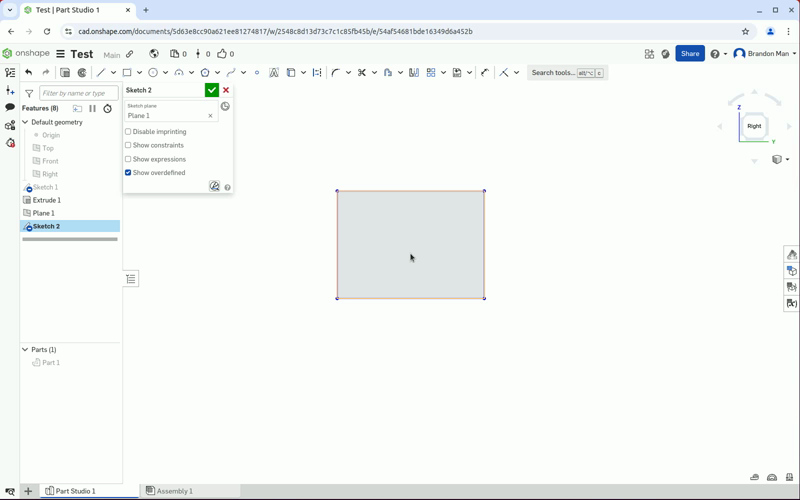
click(410, 253)
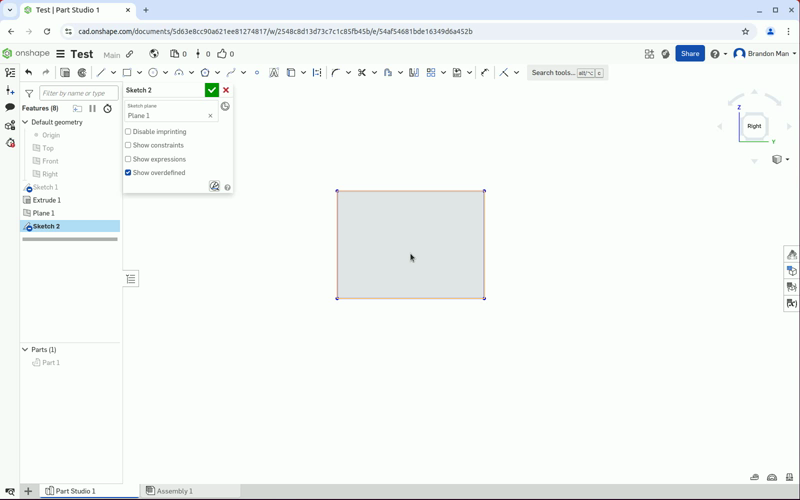
scroll(-6)
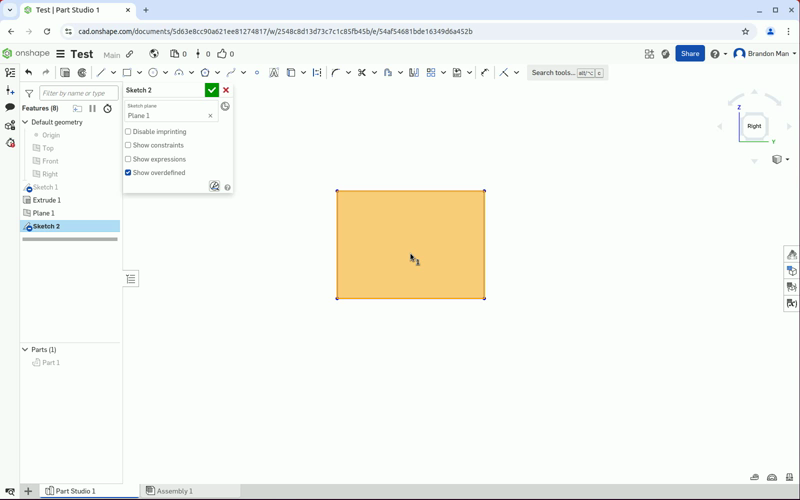
scroll(-6)
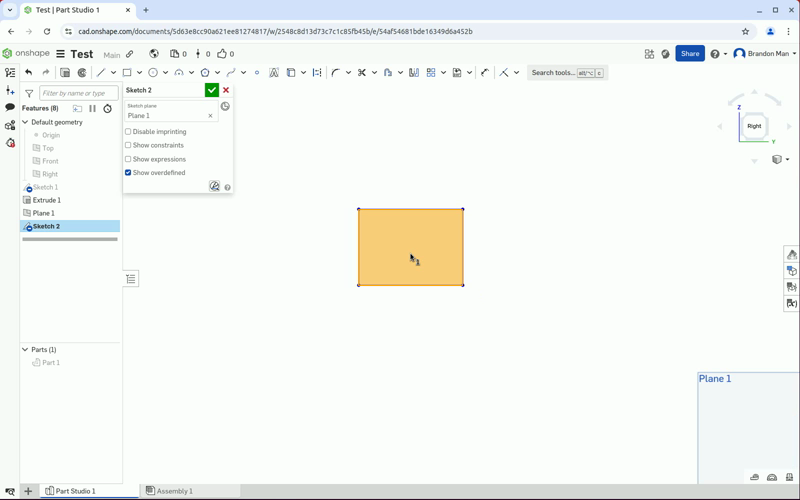
scroll(-6)
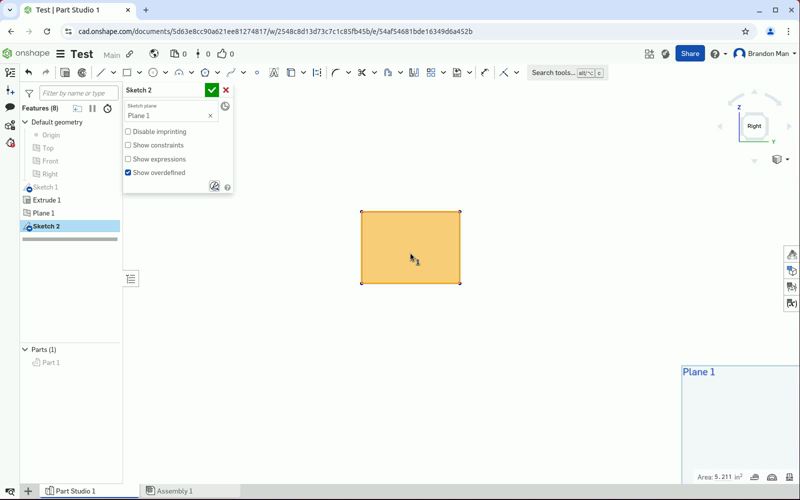
scroll(-6)
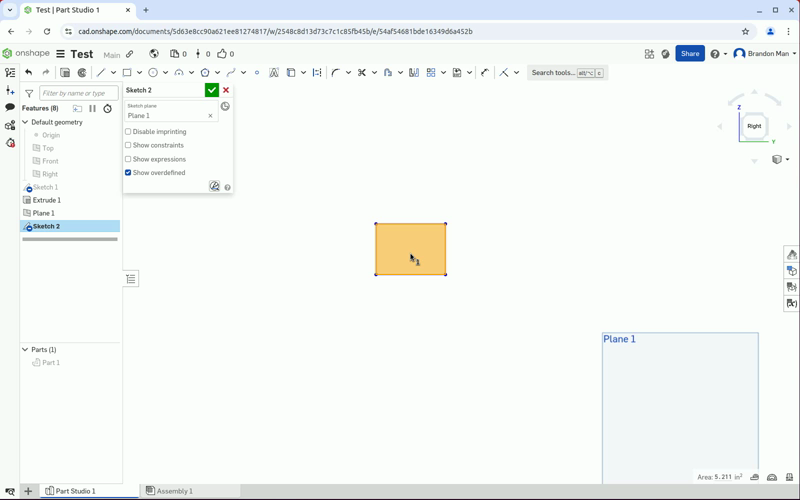
scroll(-6)
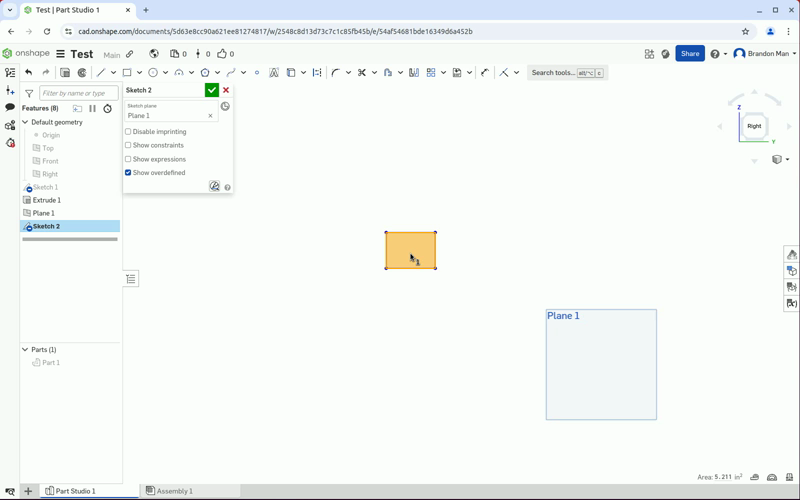
scroll(-6)
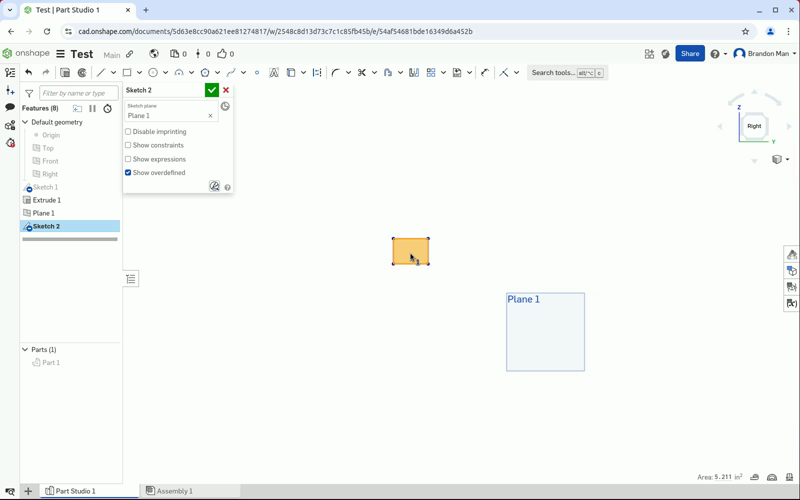
scroll(-6)
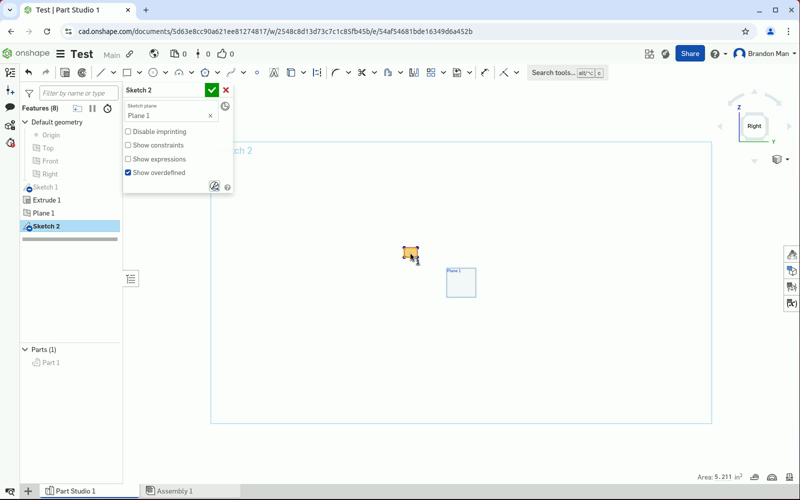
mouse_move(73, 352)
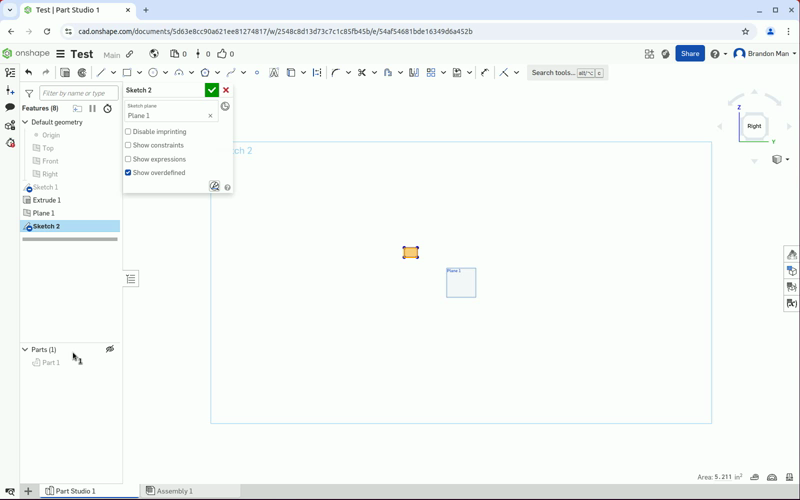
key(shift+y)
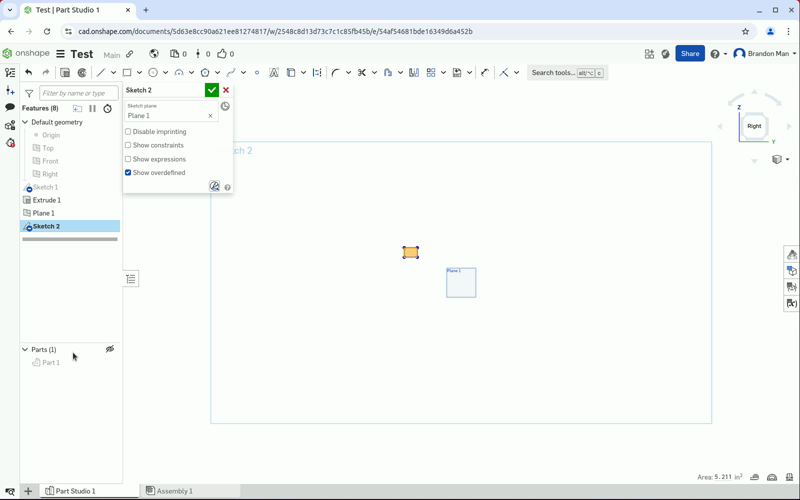
key(shift+e)
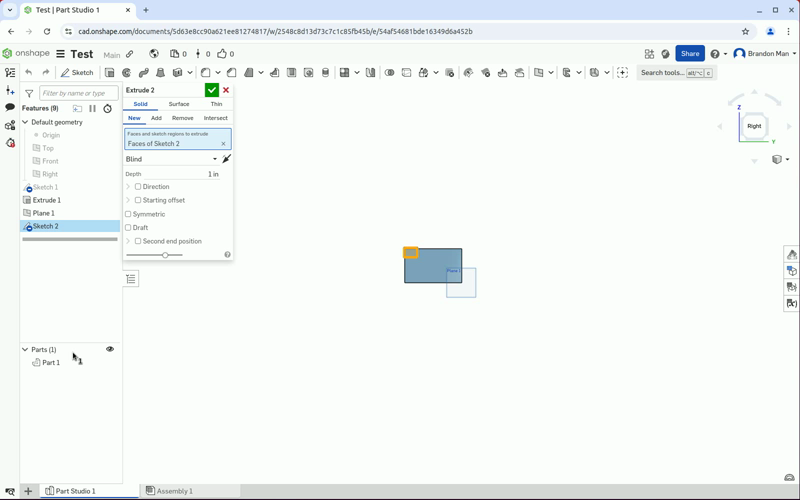
mouse_move(143, 106)
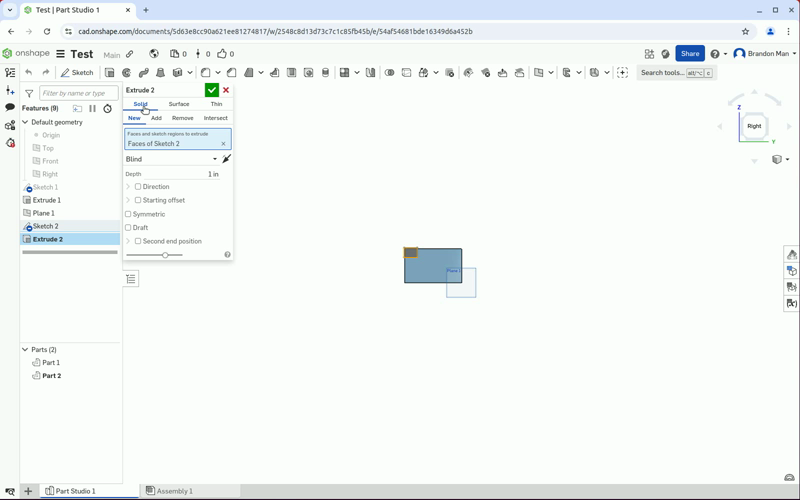
click(143, 106)
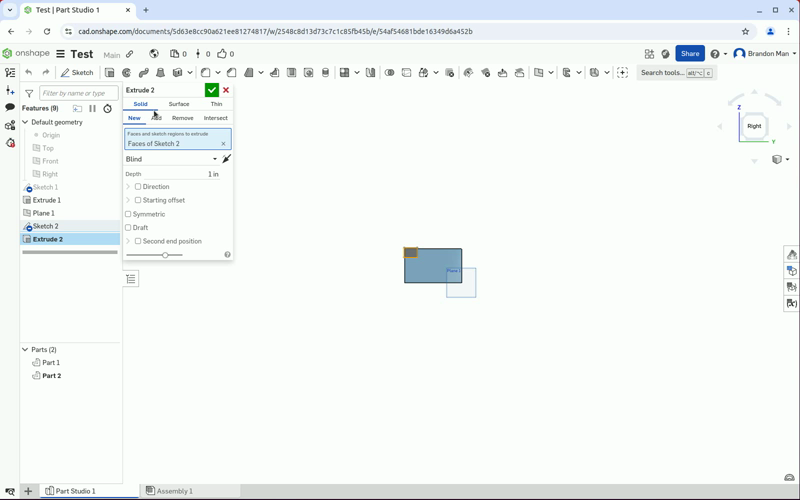
mouse_move(186, 120)
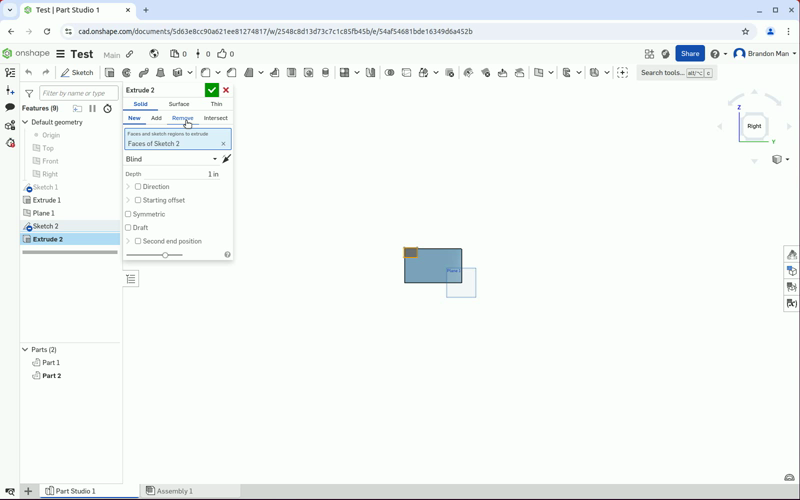
click(186, 120)
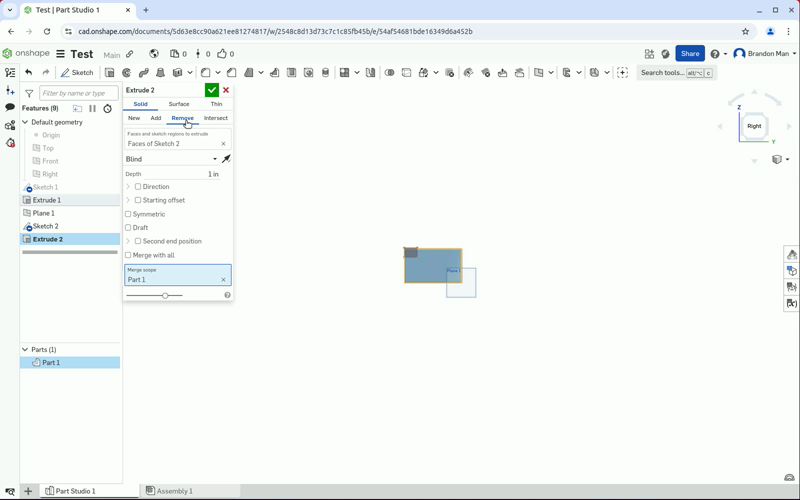
key(tab, 4)
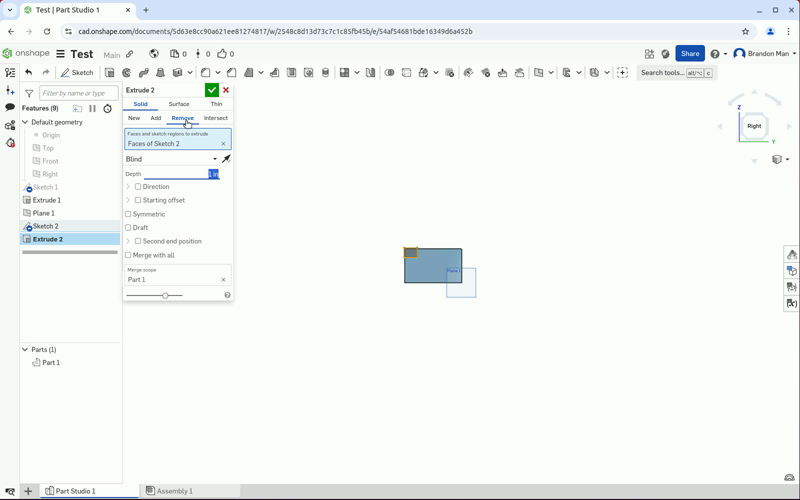
text(23.108)
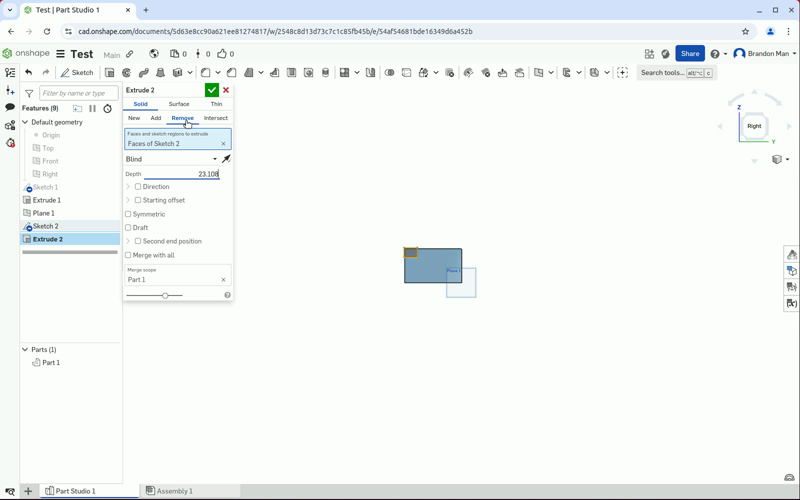
key(tab, 6)
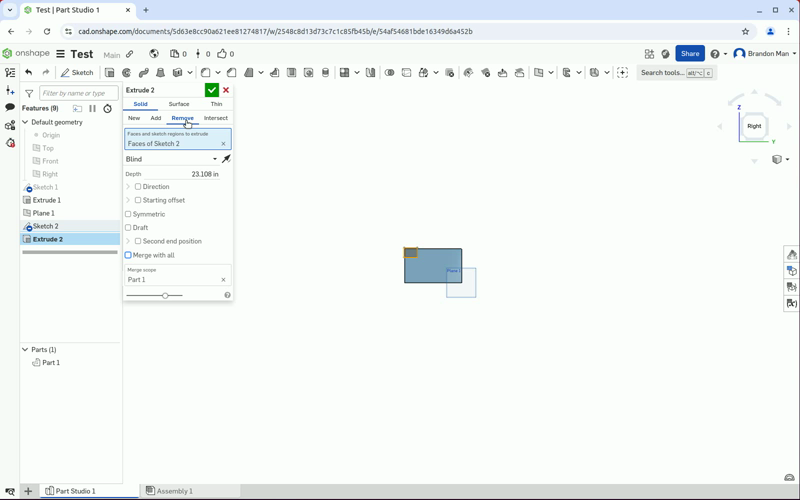
key(space)
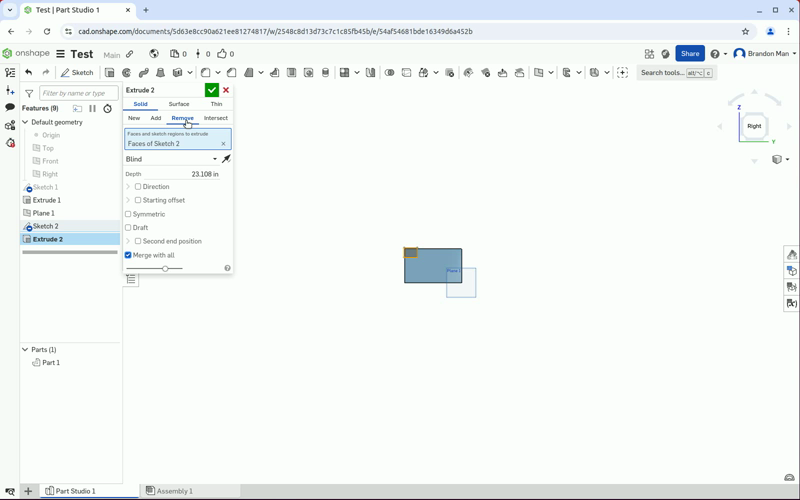
key(enter)
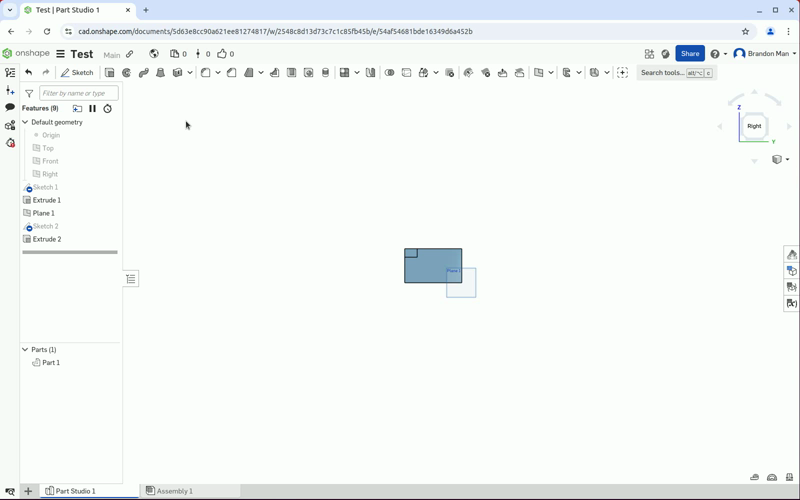
key(shift+h)
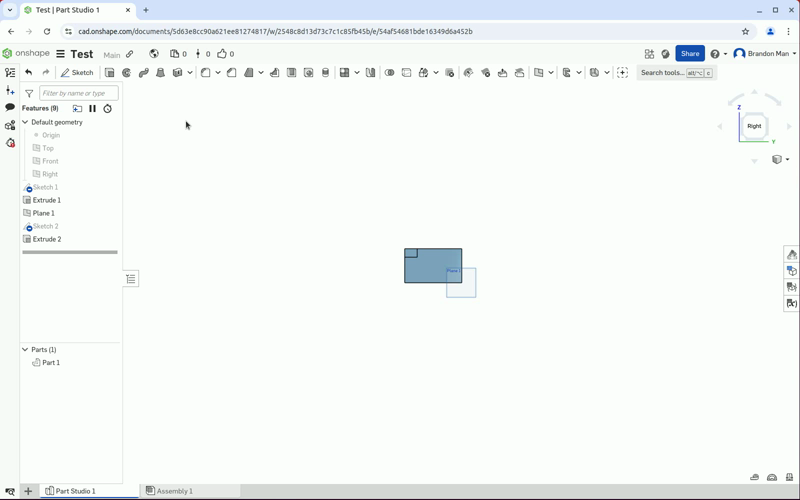
key(shift+h)
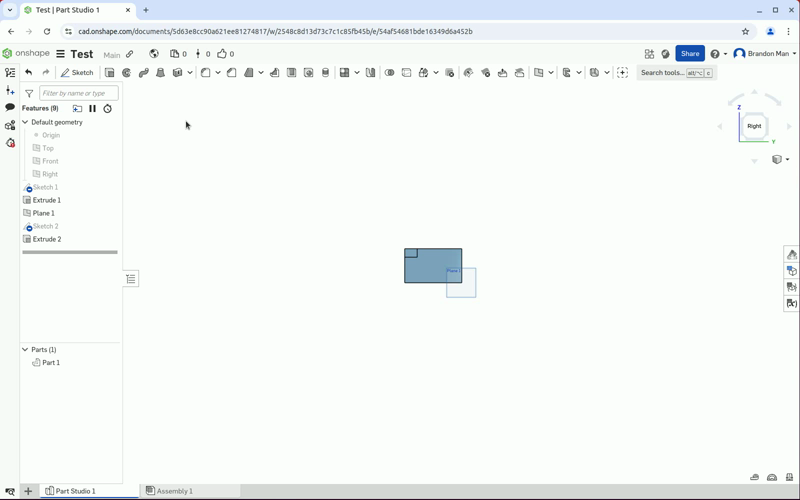
mouse_move(73, 189)
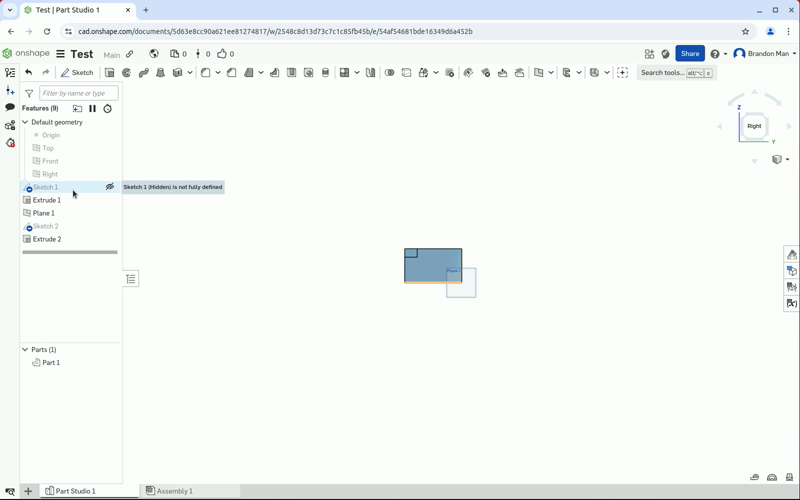
click(73, 189)
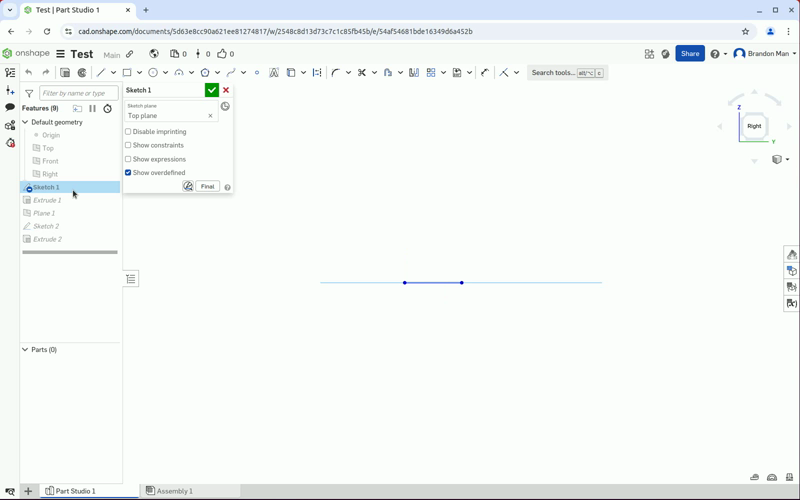
mouse_move(229, 92)
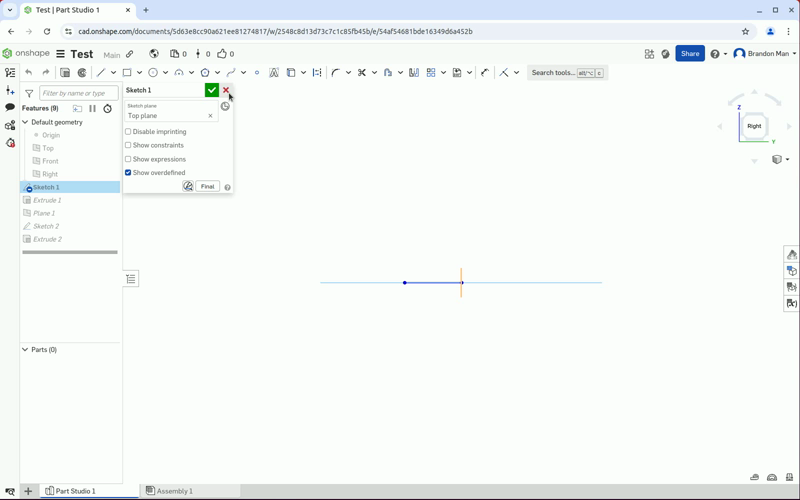
click(229, 92)
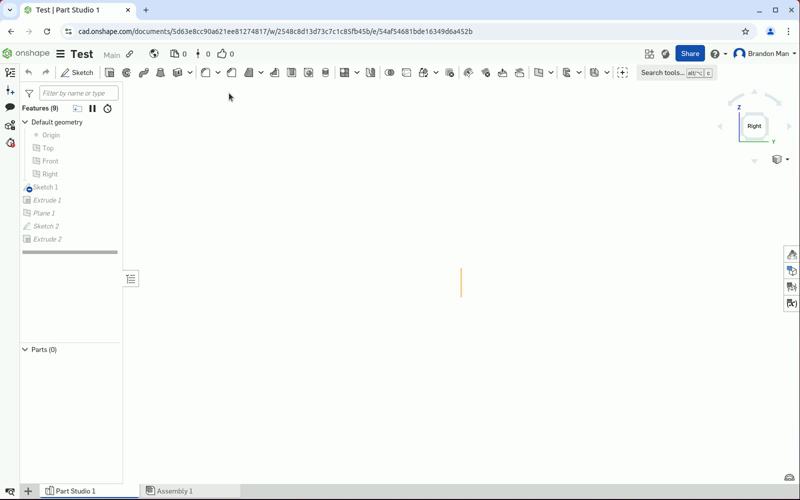
key(shift+s)
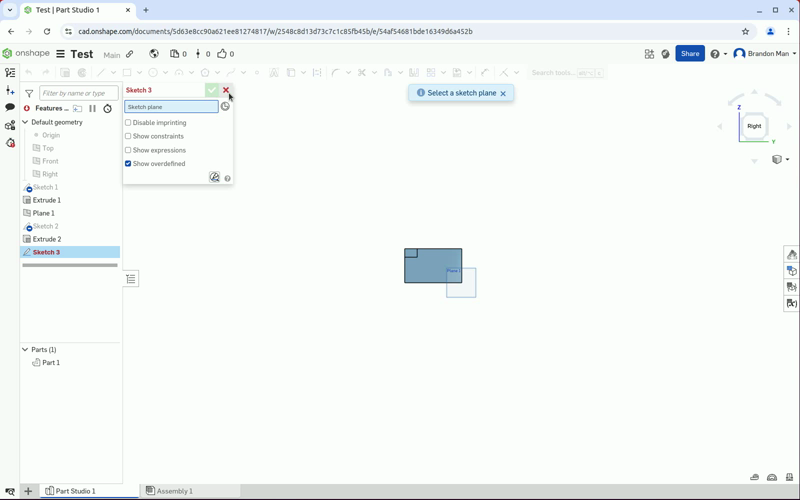
mouse_move(73, 215)
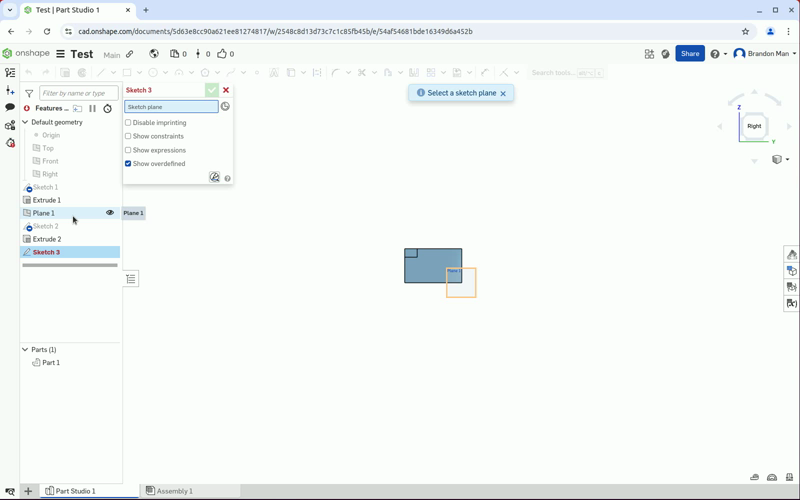
click(73, 215)
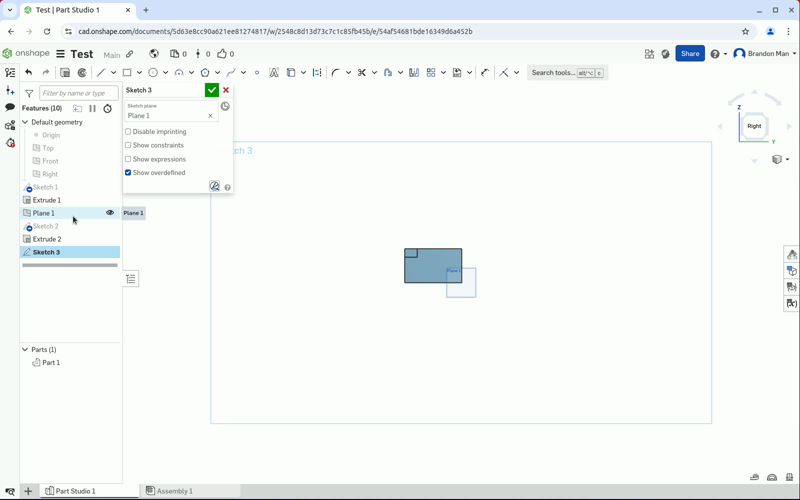
mouse_move(73, 352)
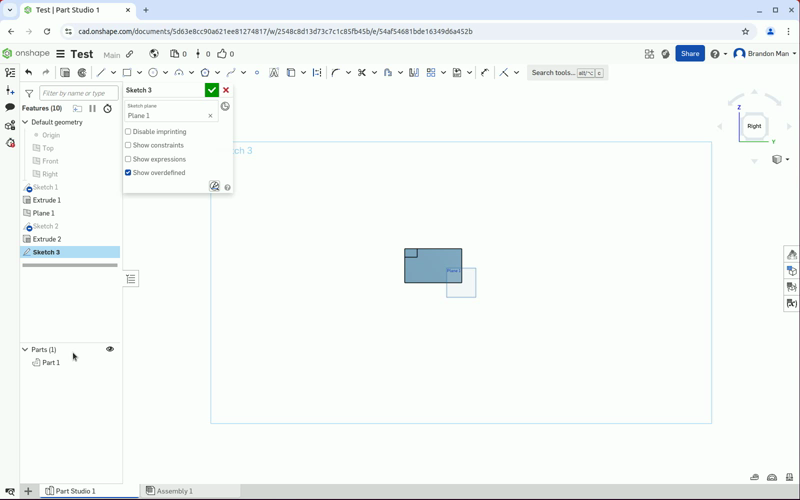
key(y)
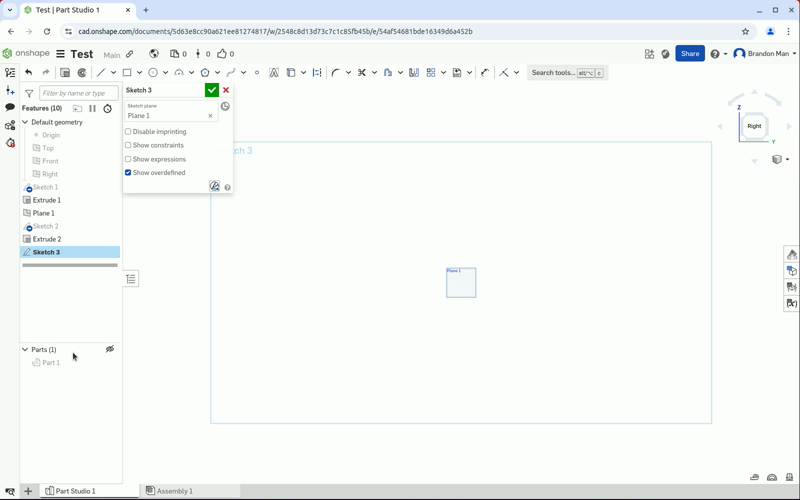
key(l)
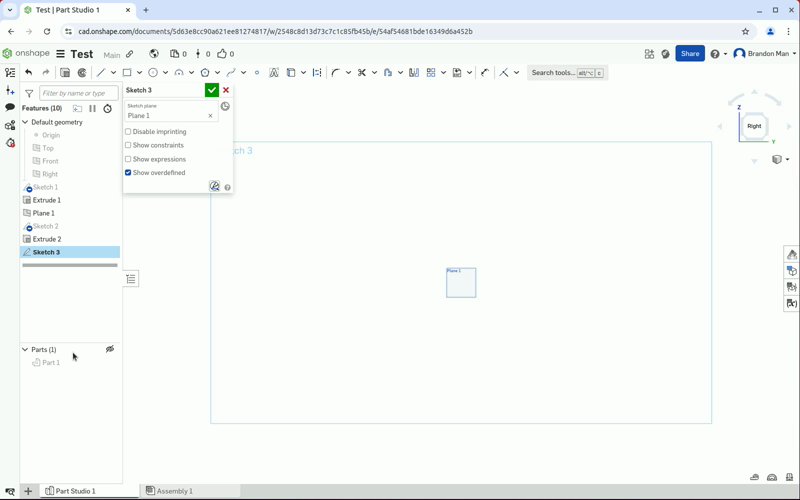
key_down(shift)
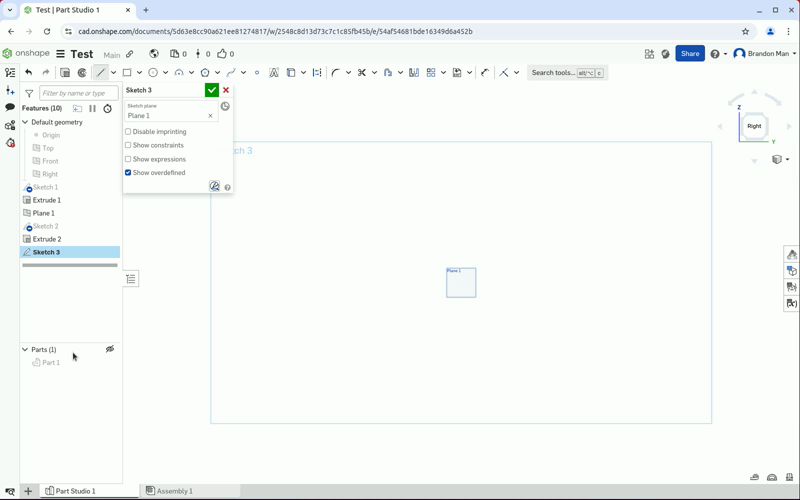
mouse_move(404, 282)
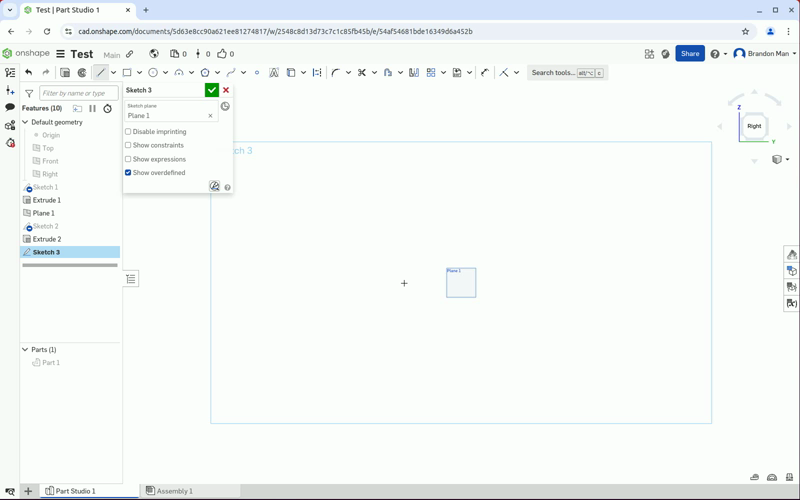
click(404, 282)
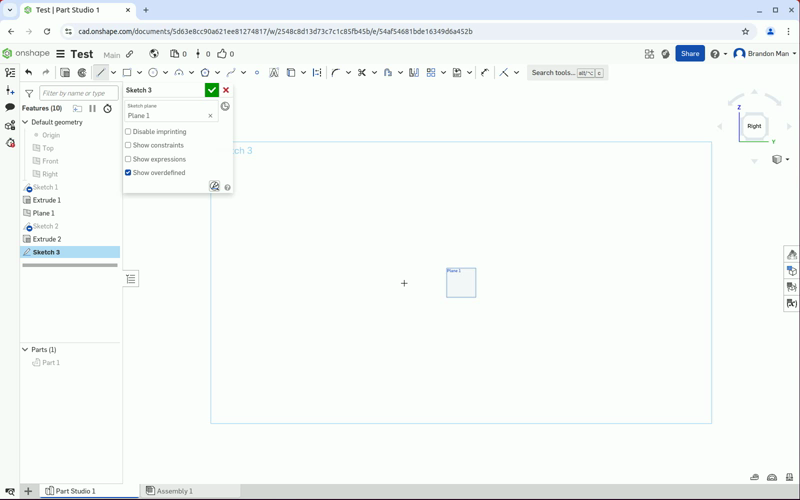
key_up(shift)
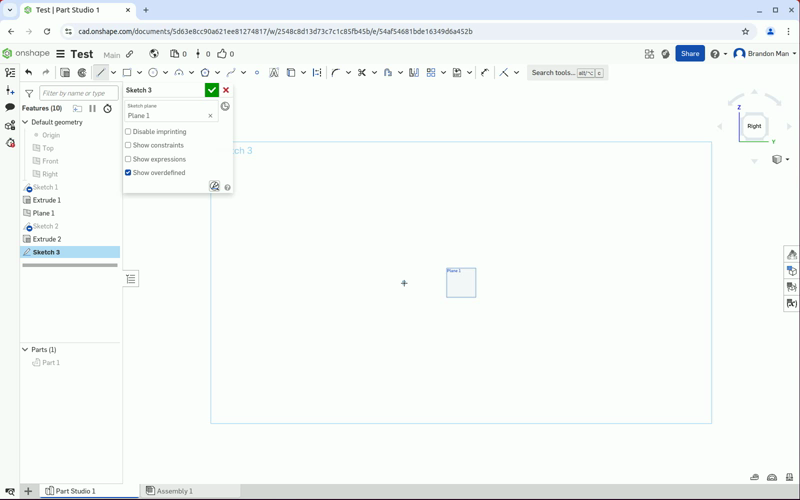
key_down(shift)
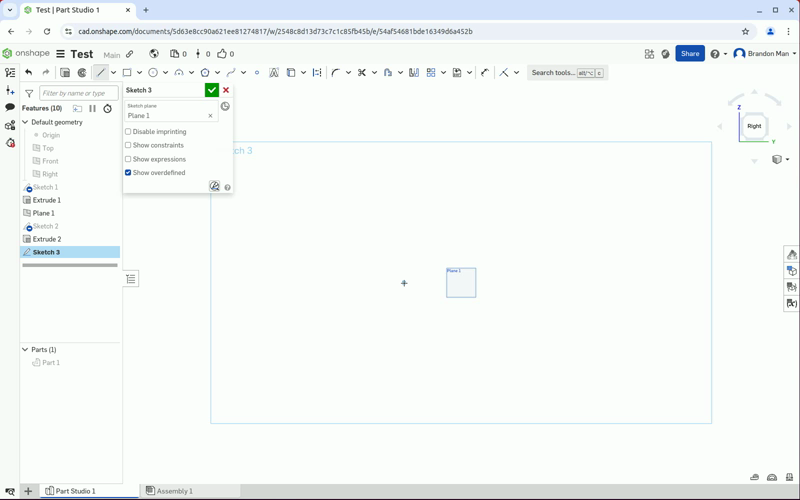
mouse_move(434, 282)
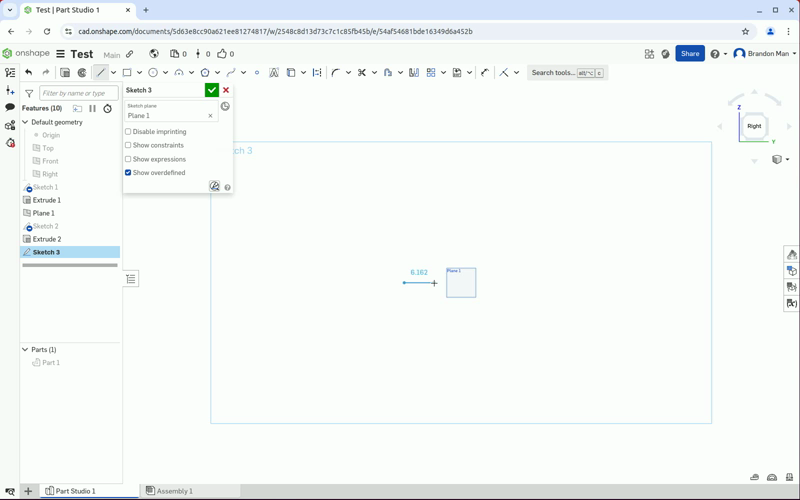
mouse_move(417, 282)
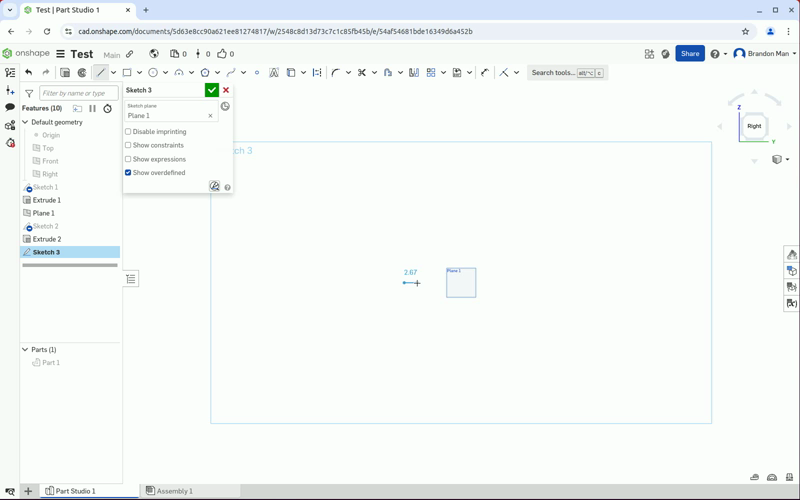
click(417, 282)
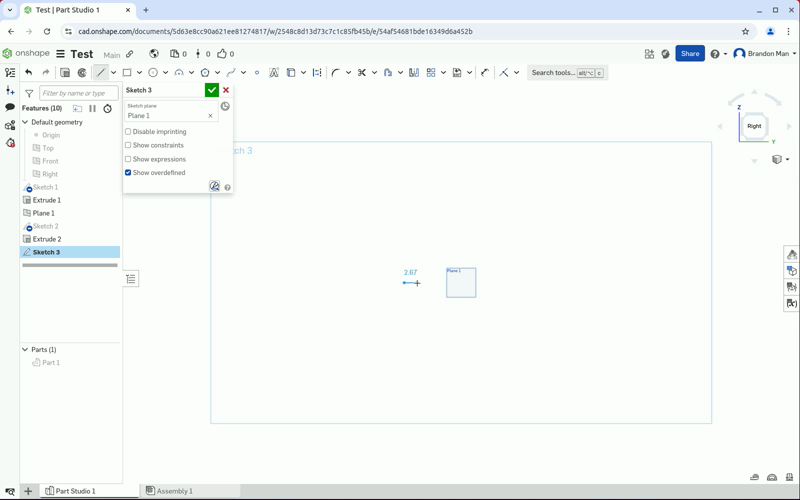
key_up(shift)
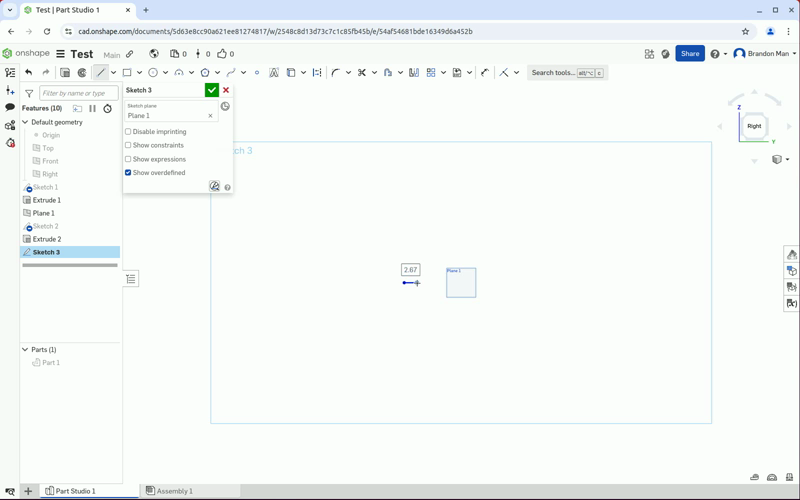
key_down(shift)
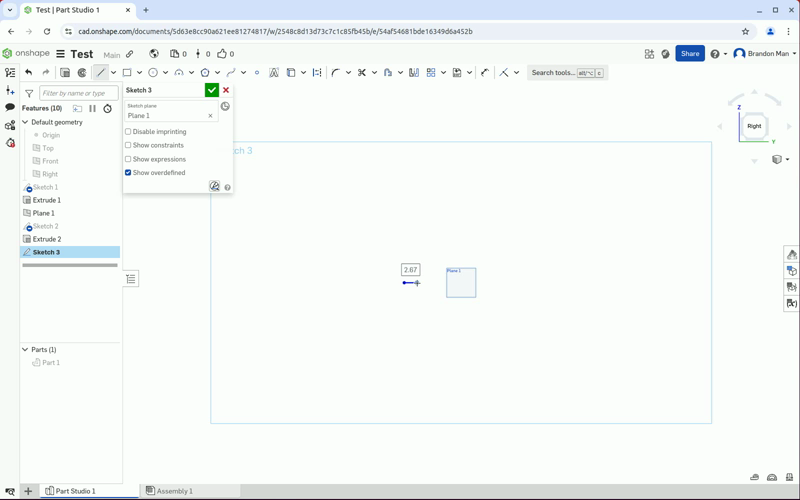
mouse_move(447, 282)
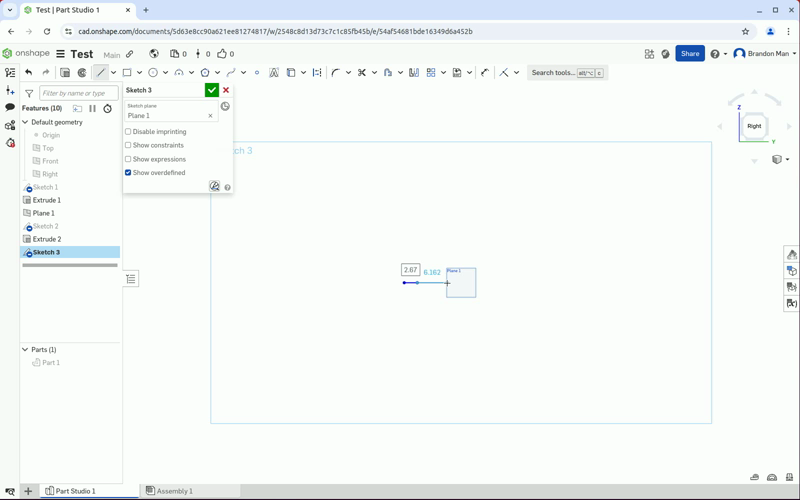
mouse_move(417, 273)
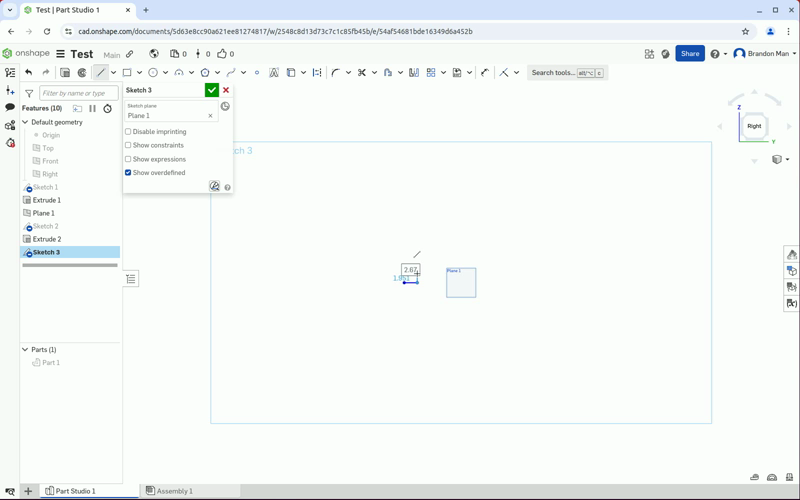
click(417, 273)
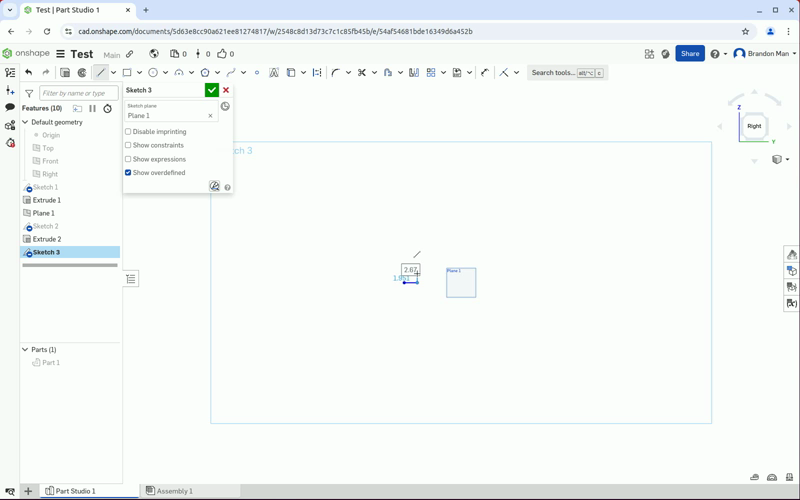
key_up(shift)
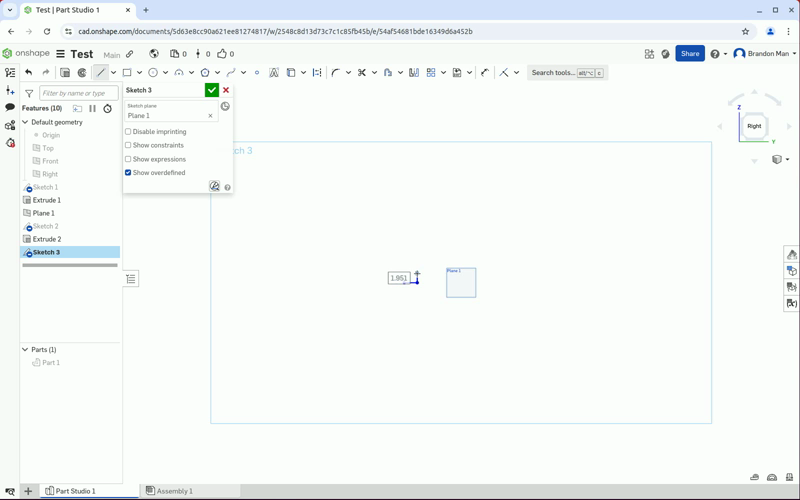
key_down(shift)
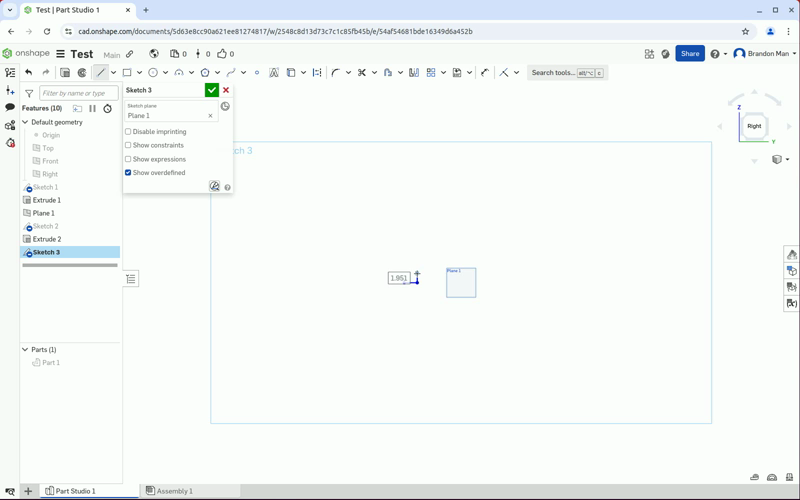
mouse_move(447, 273)
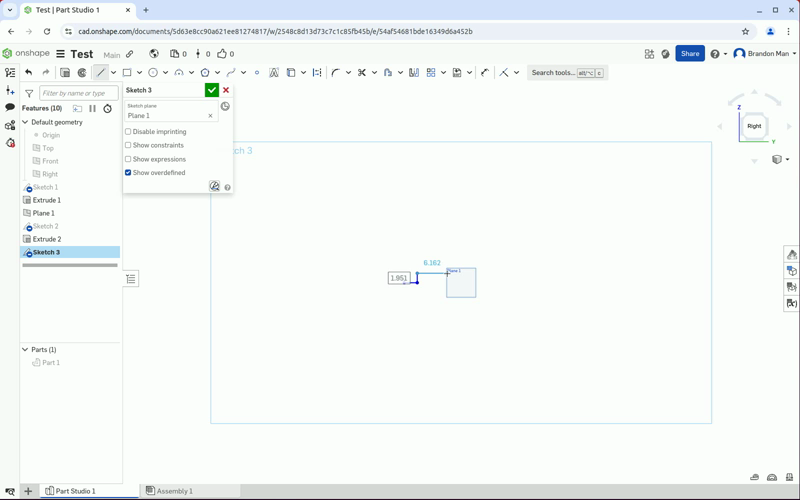
mouse_move(404, 273)
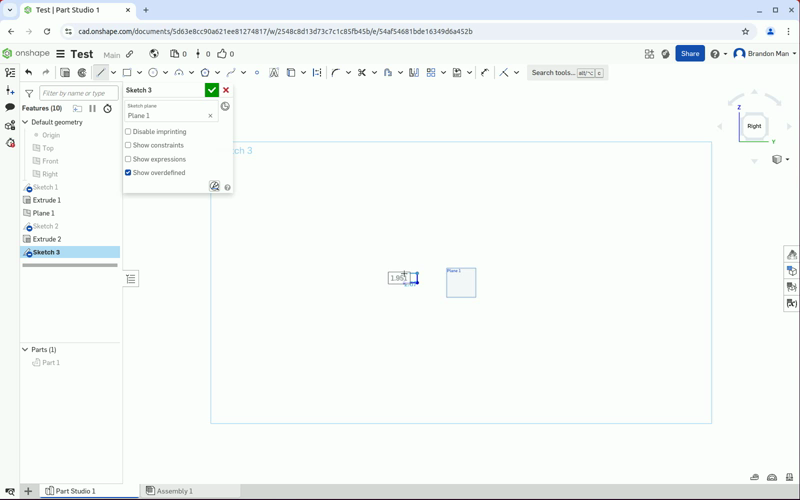
click(404, 273)
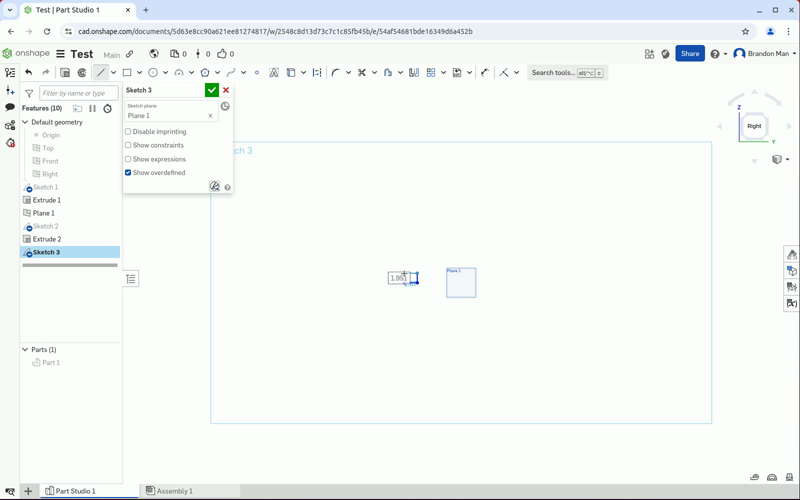
key_up(shift)
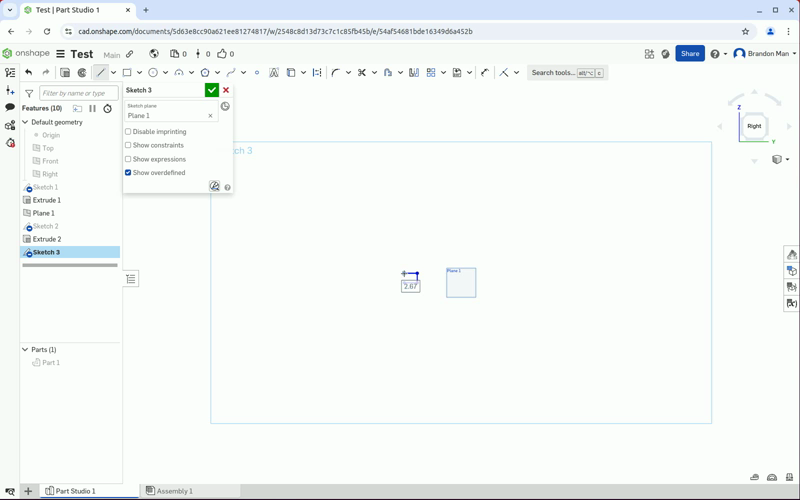
mouse_move(434, 273)
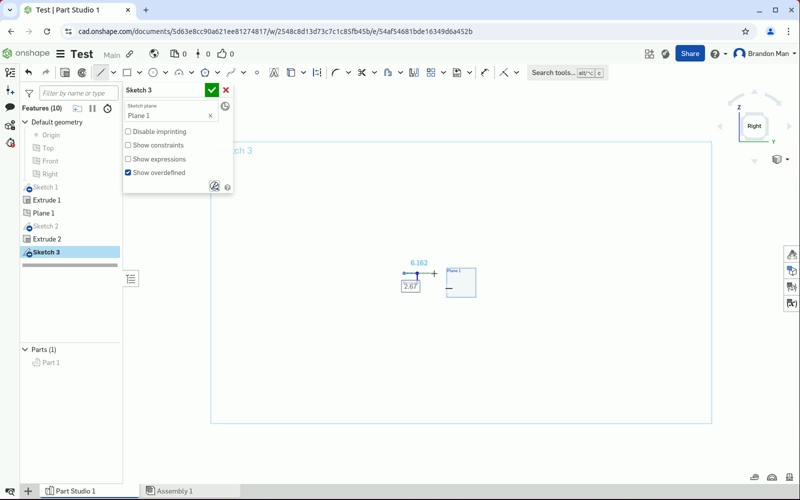
key_down(shift)
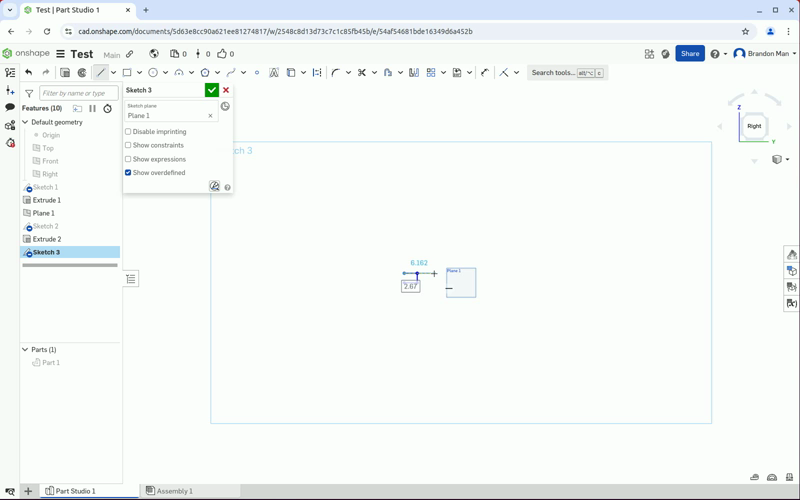
mouse_move(404, 282)
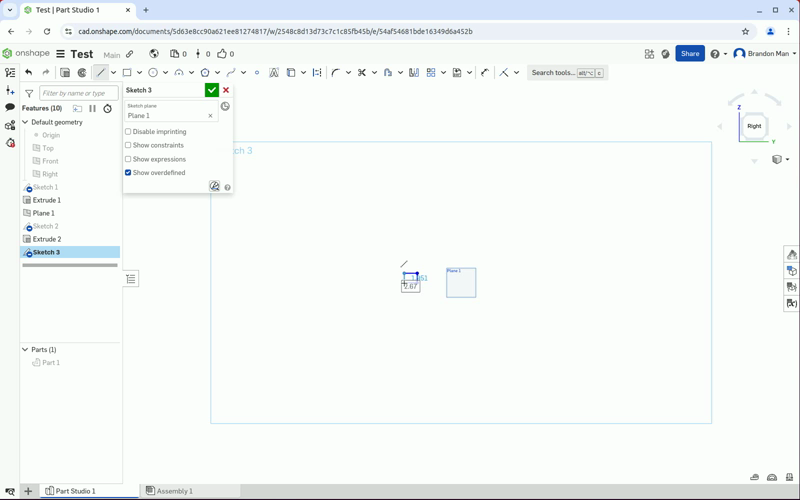
key_up(shift)
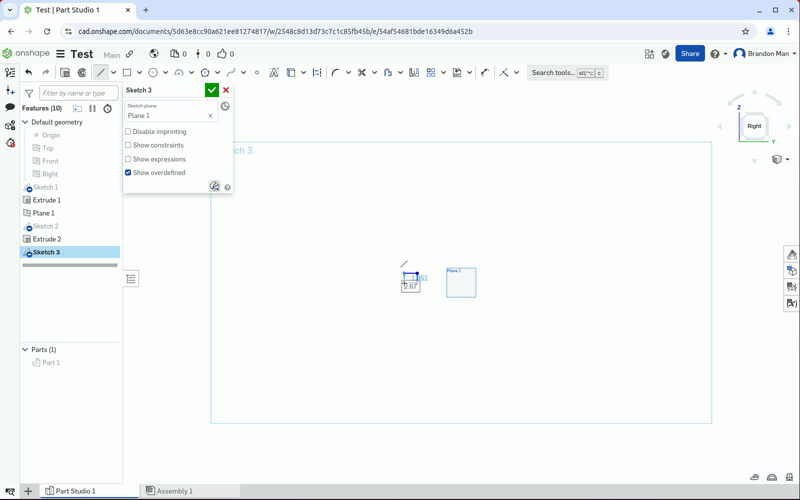
click(404, 282)
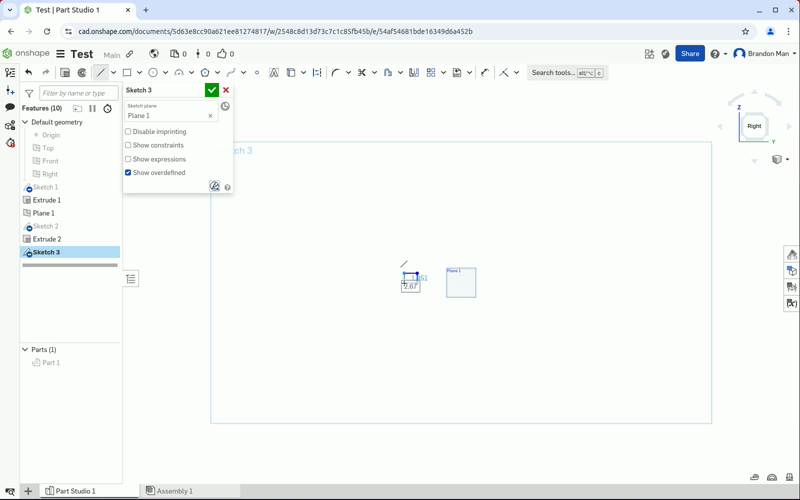
key(esc)
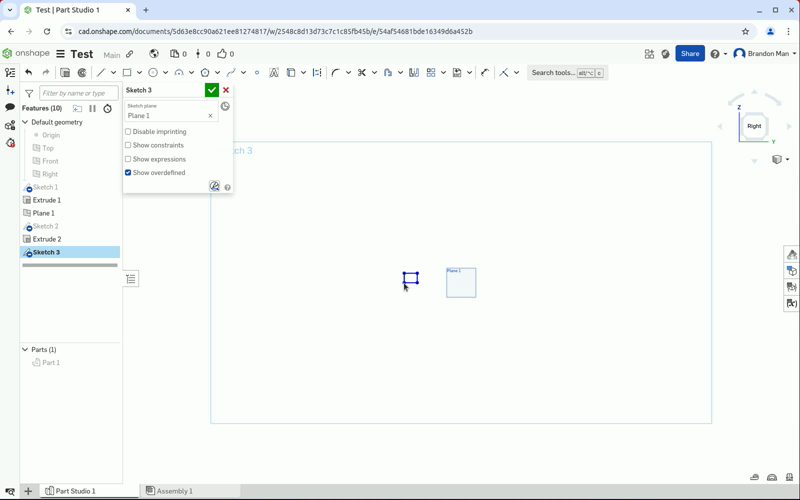
mouse_move(406, 276)
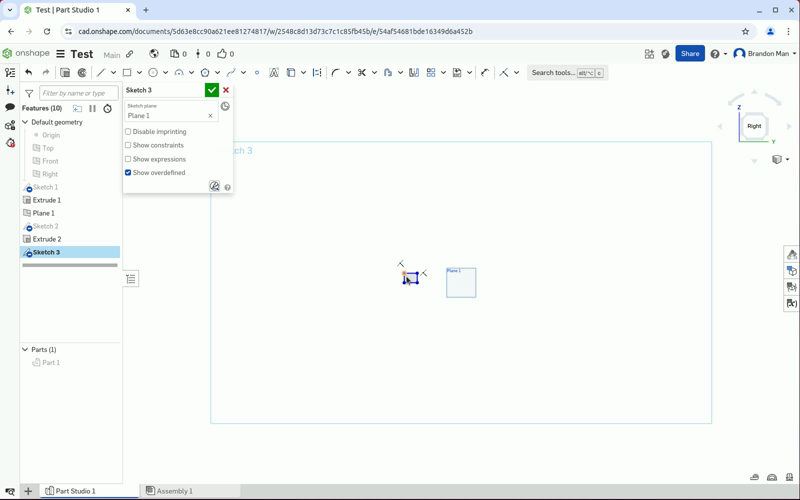
scroll(6)
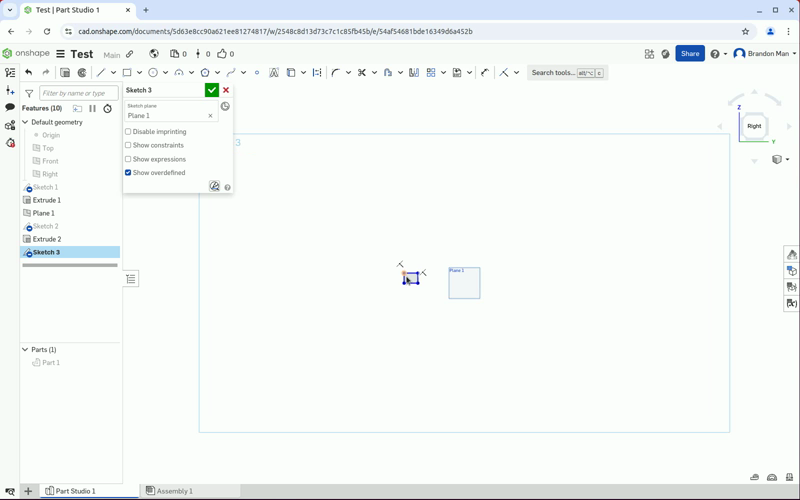
scroll(6)
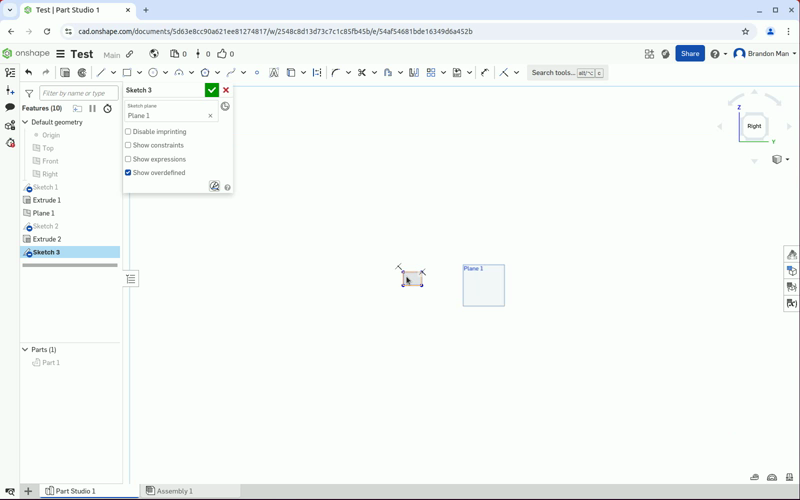
scroll(6)
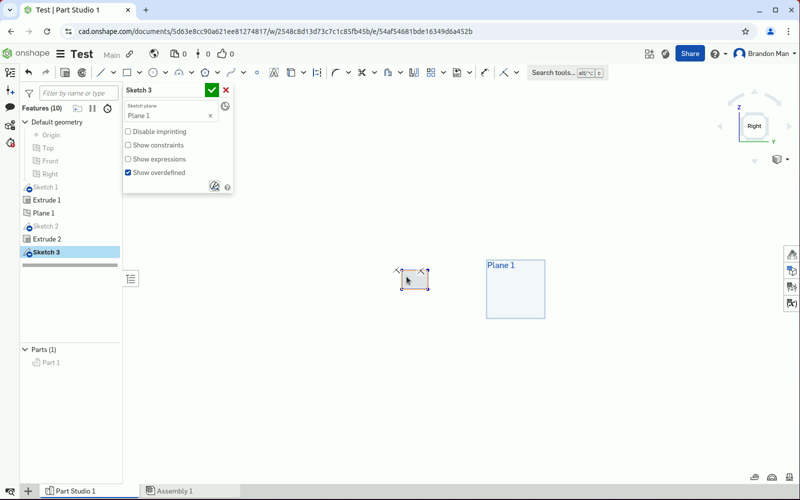
scroll(6)
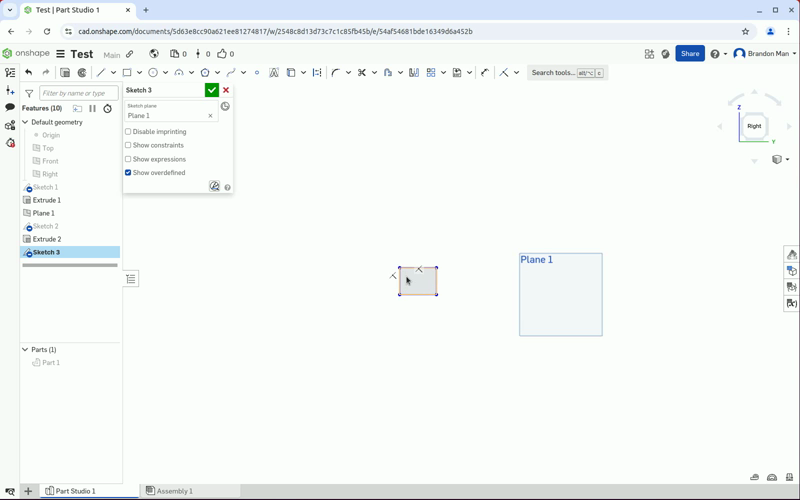
scroll(6)
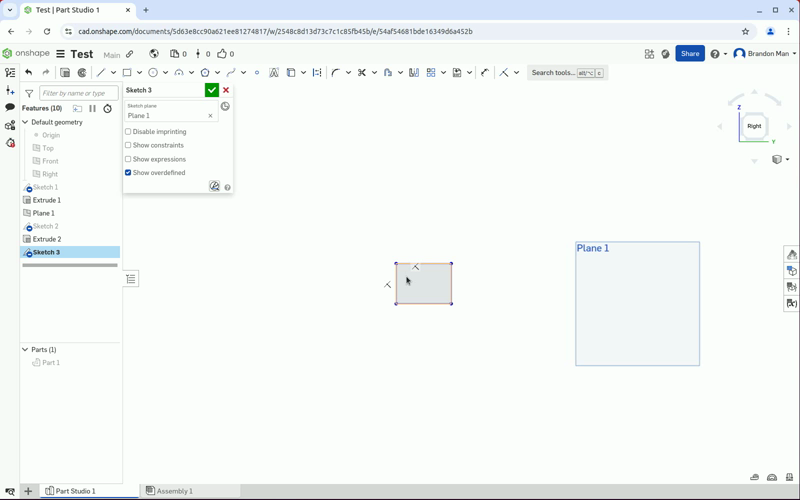
scroll(6)
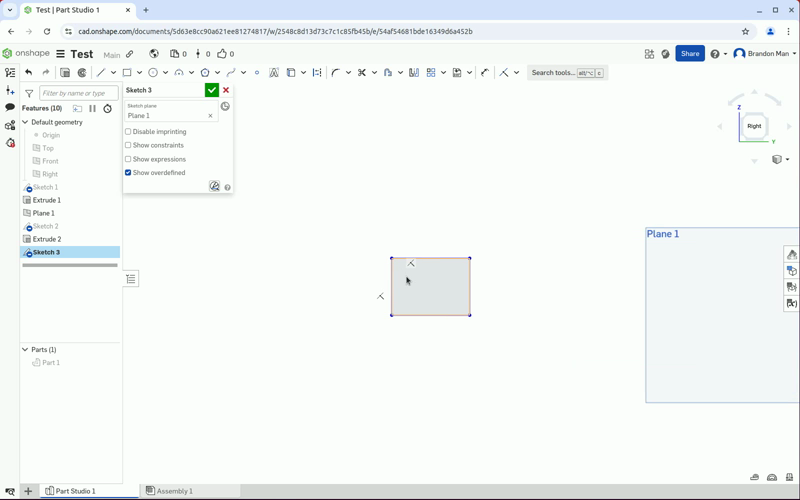
scroll(6)
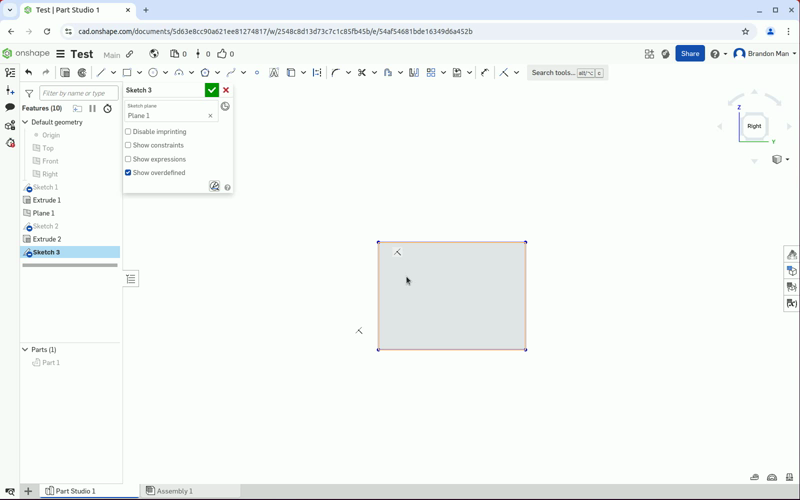
click(406, 276)
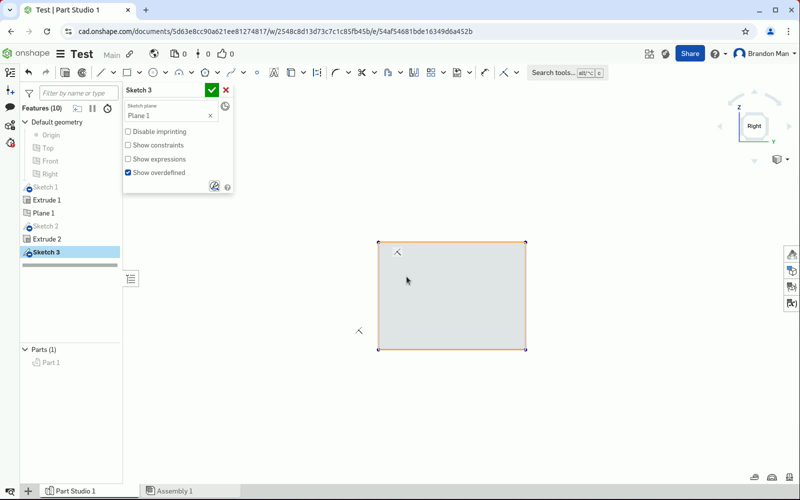
scroll(-6)
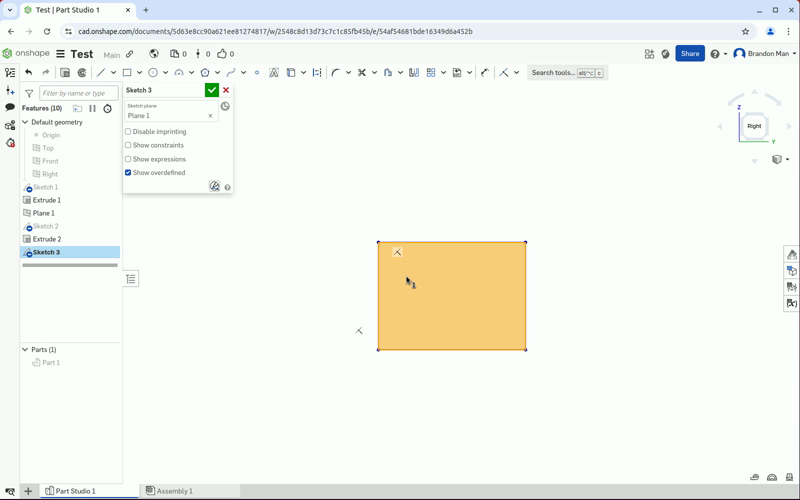
scroll(-6)
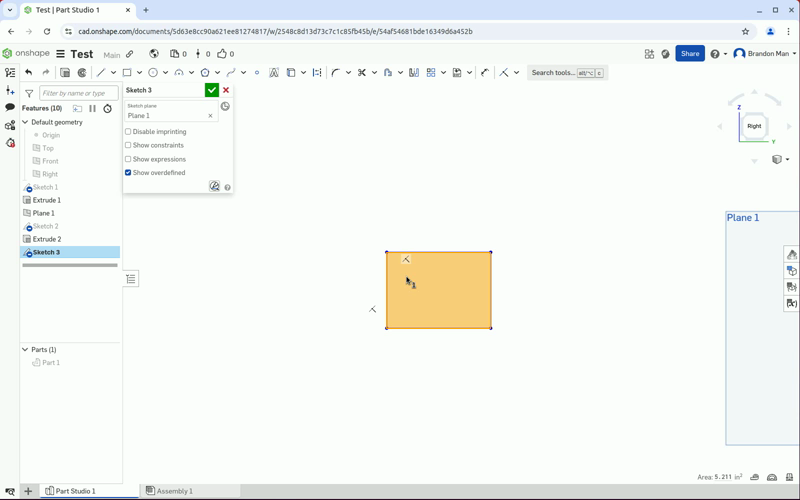
scroll(-6)
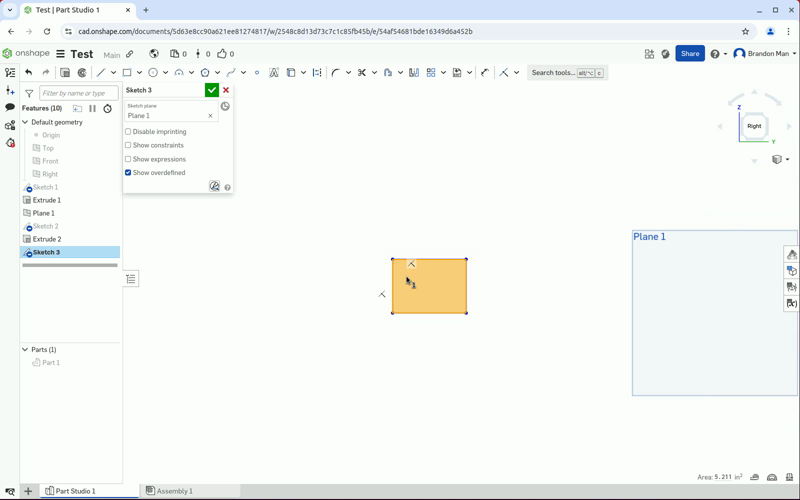
scroll(-6)
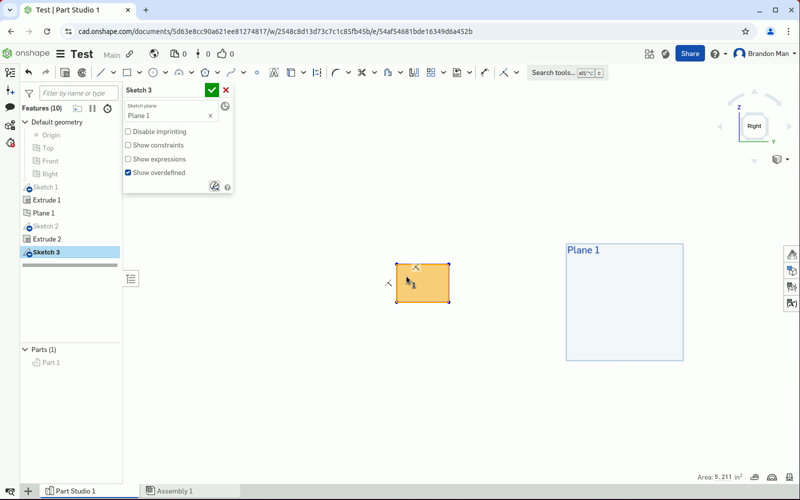
scroll(-6)
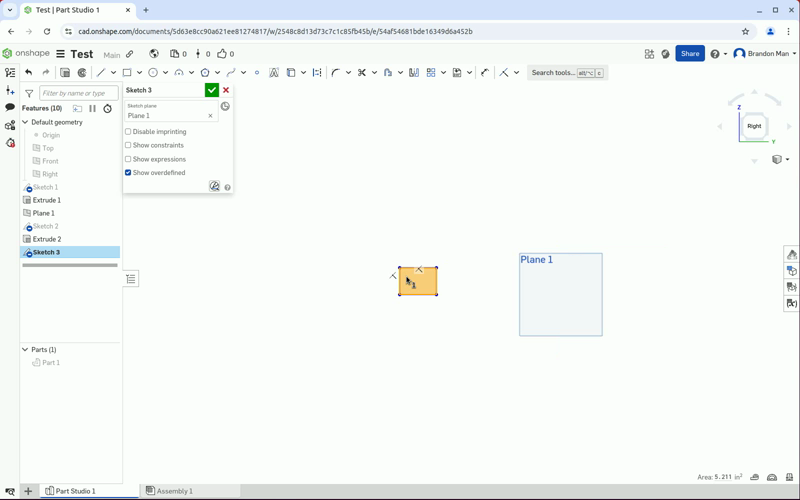
scroll(-6)
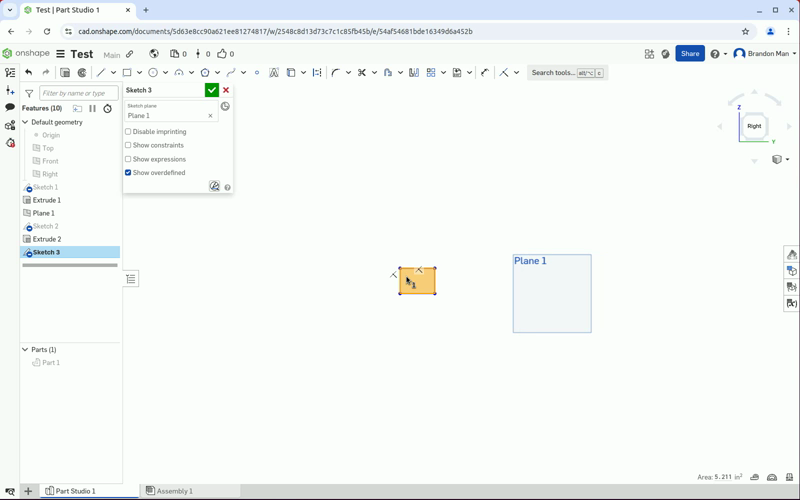
scroll(-6)
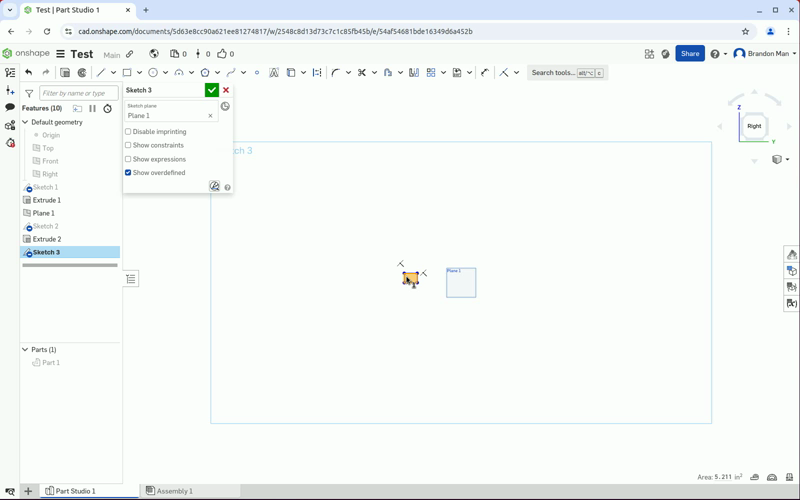
mouse_move(73, 352)
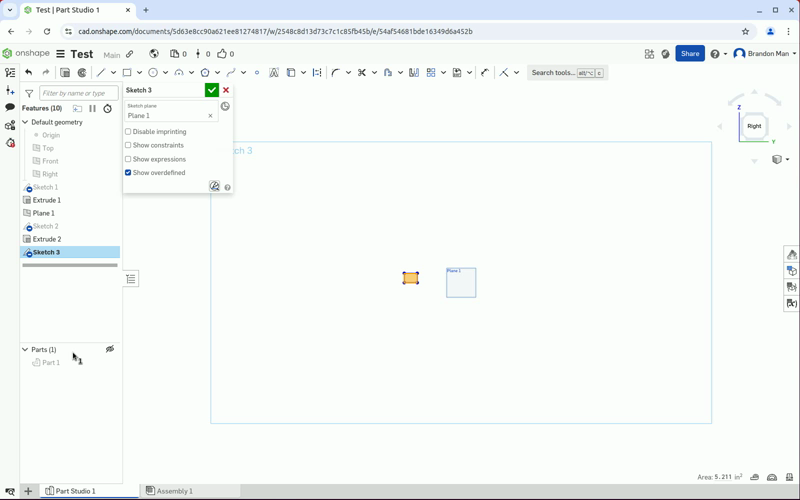
key(shift+y)
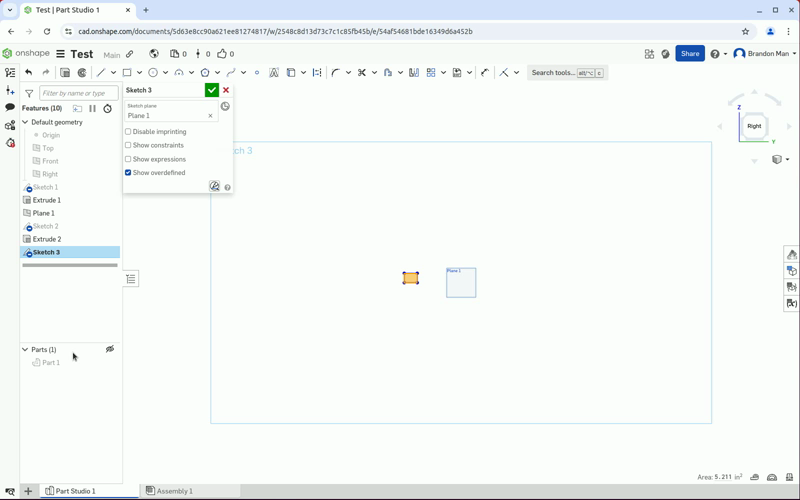
key(shift+e)
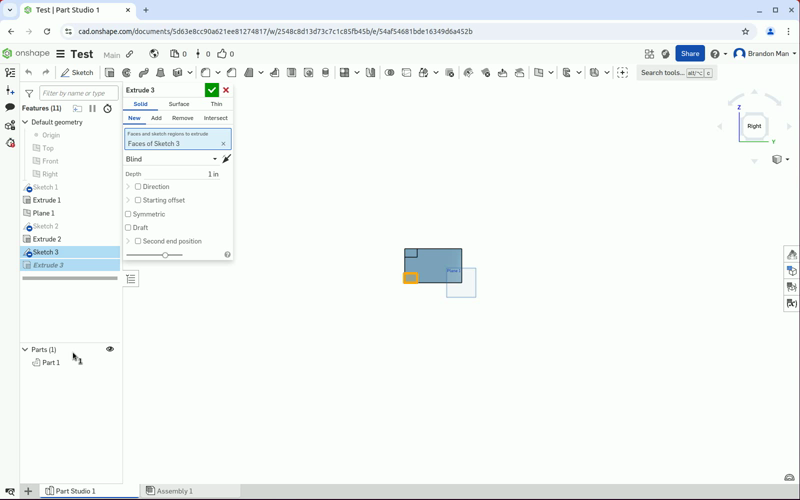
mouse_move(143, 106)
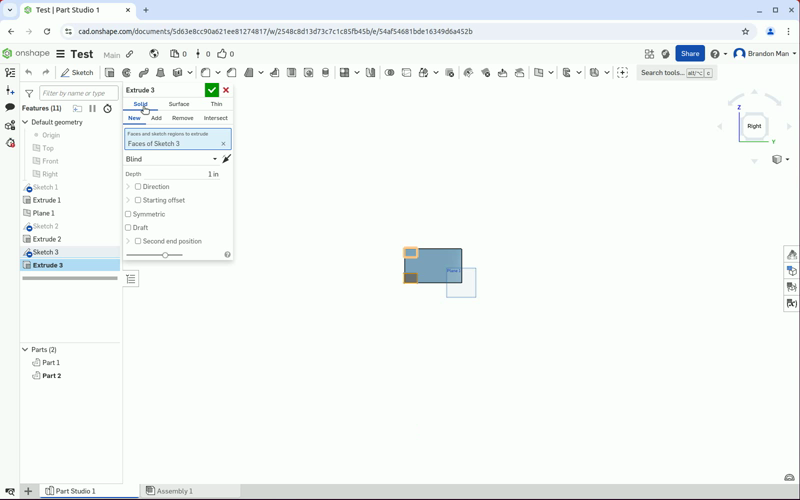
click(143, 106)
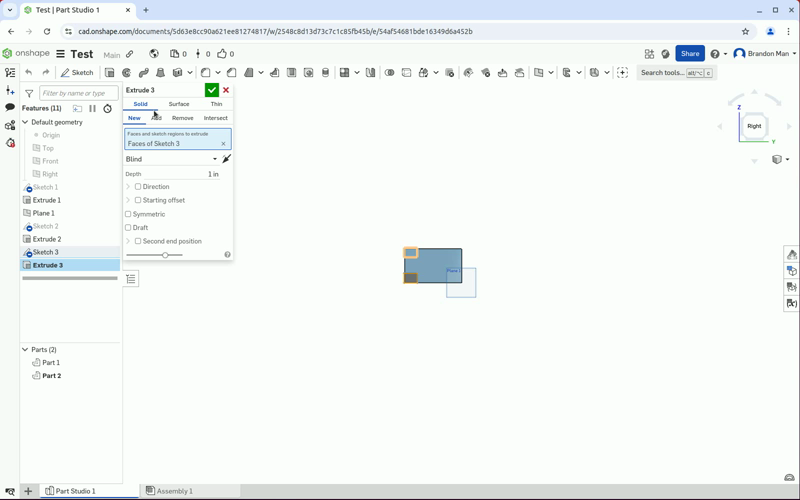
mouse_move(186, 120)
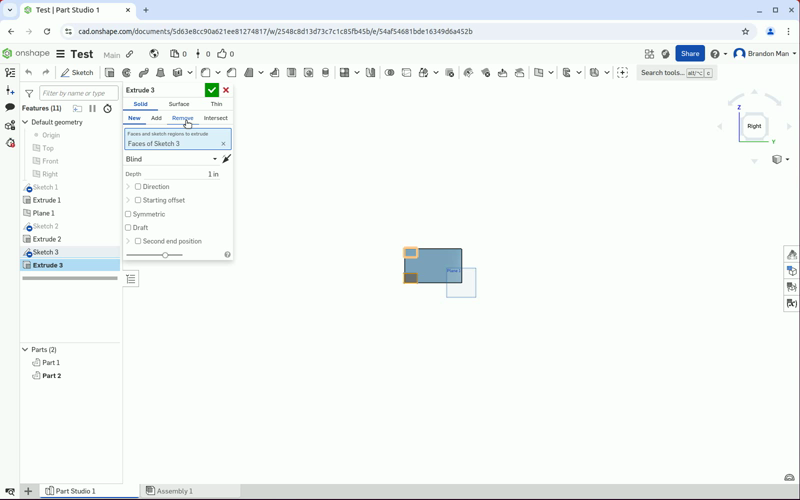
click(186, 120)
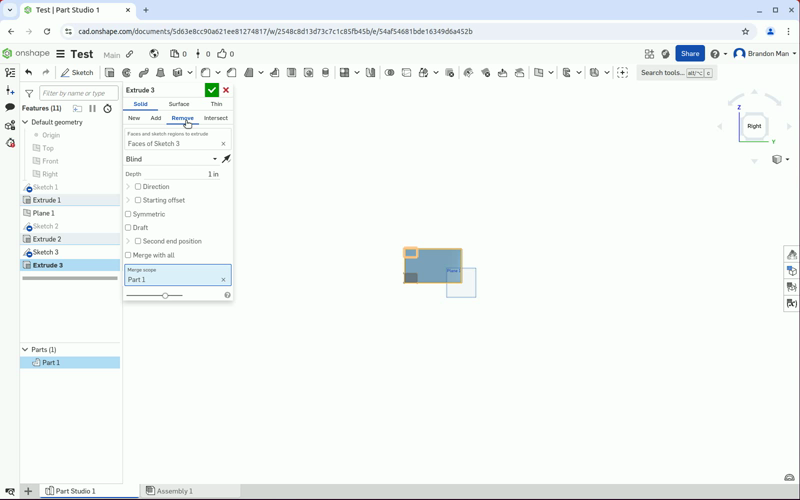
key(tab, 4)
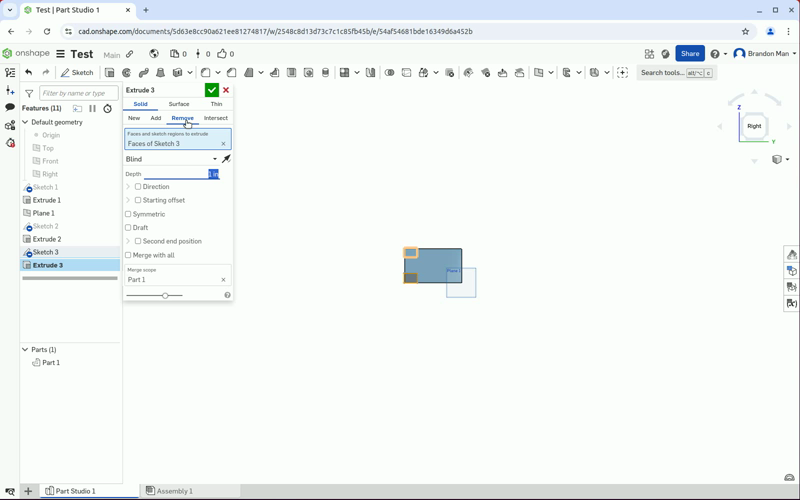
text(23.108)
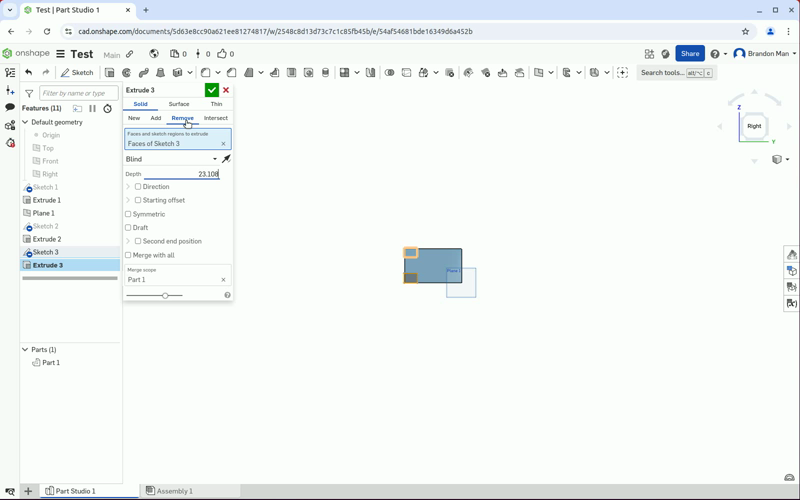
key(tab, 6)
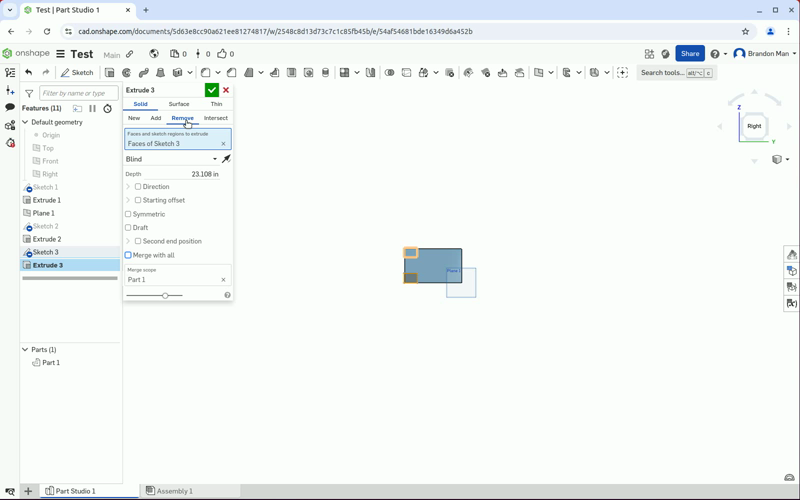
key(space)
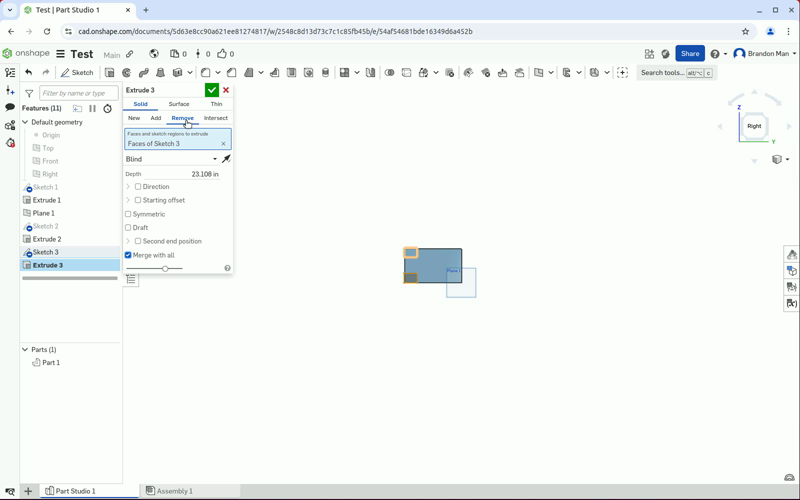
key(enter)
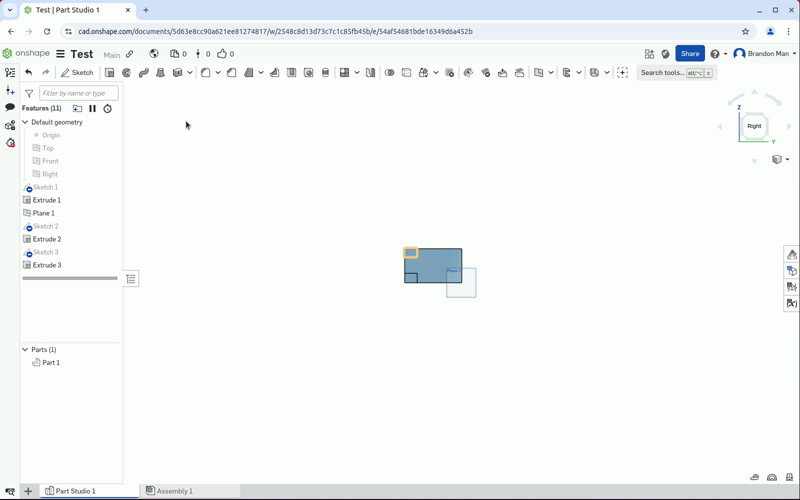
key(shift+h)
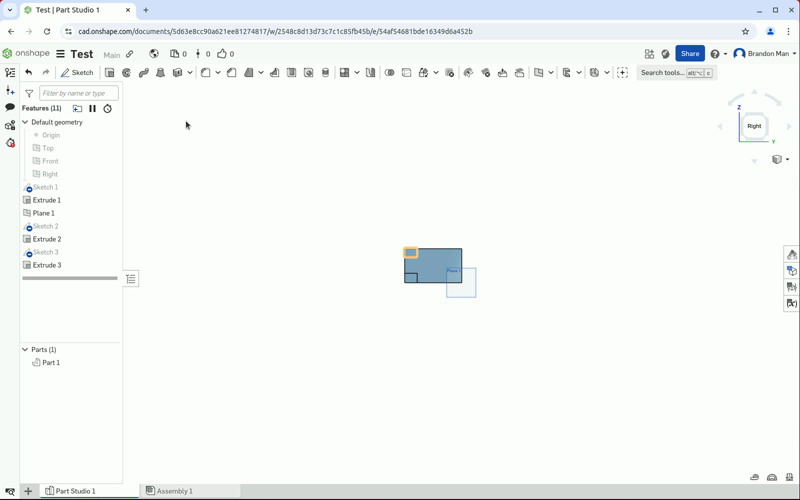
key(shift+h)
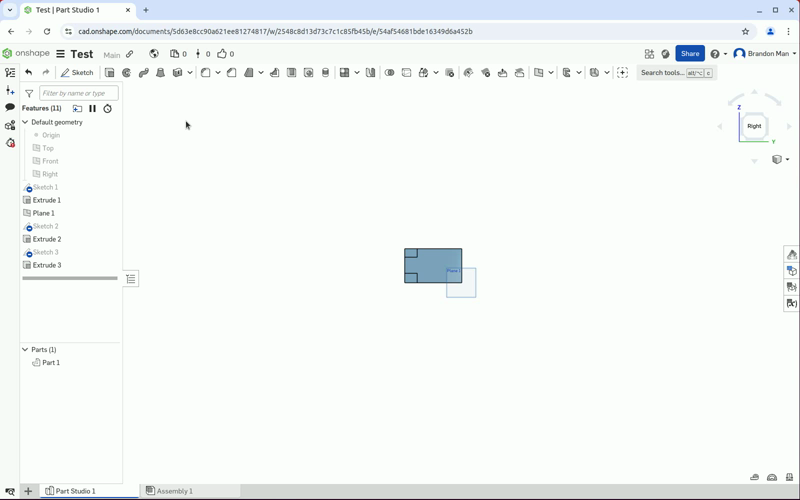
mouse_move(73, 189)
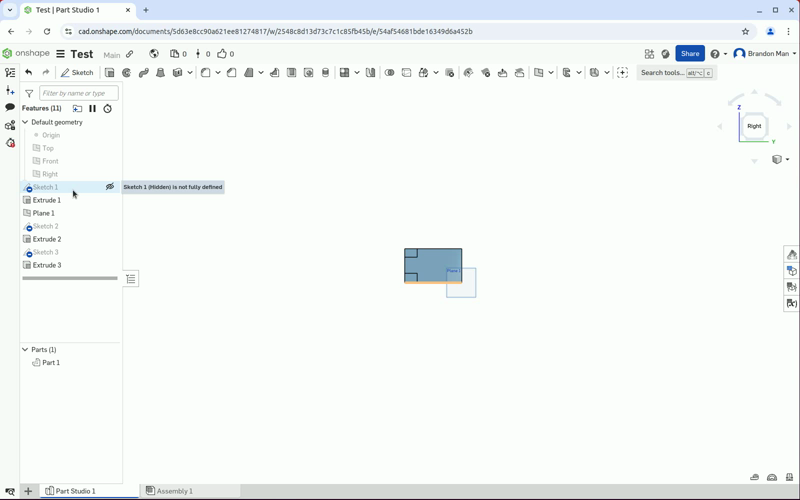
click(73, 189)
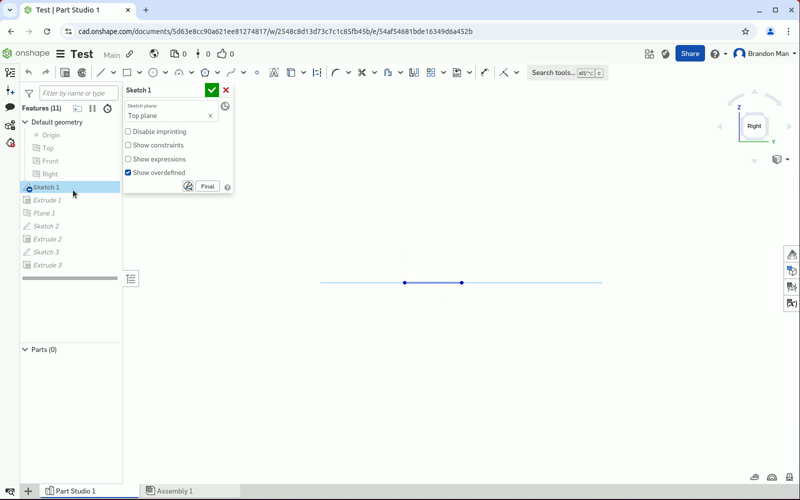
mouse_move(229, 92)
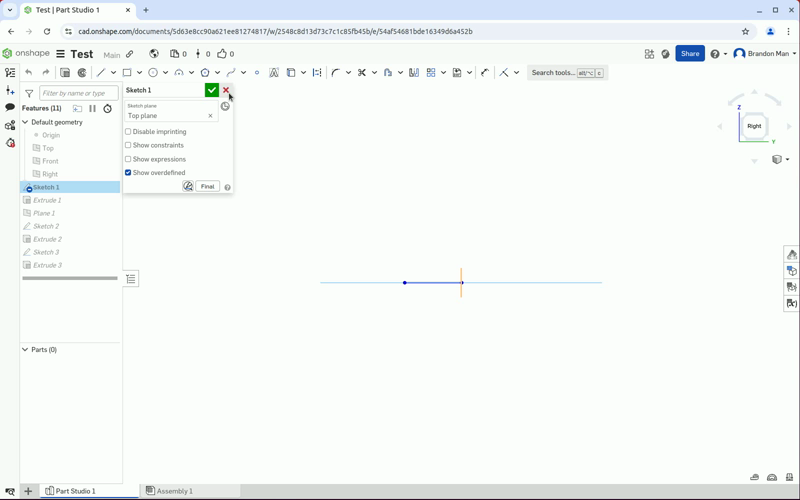
click(229, 92)
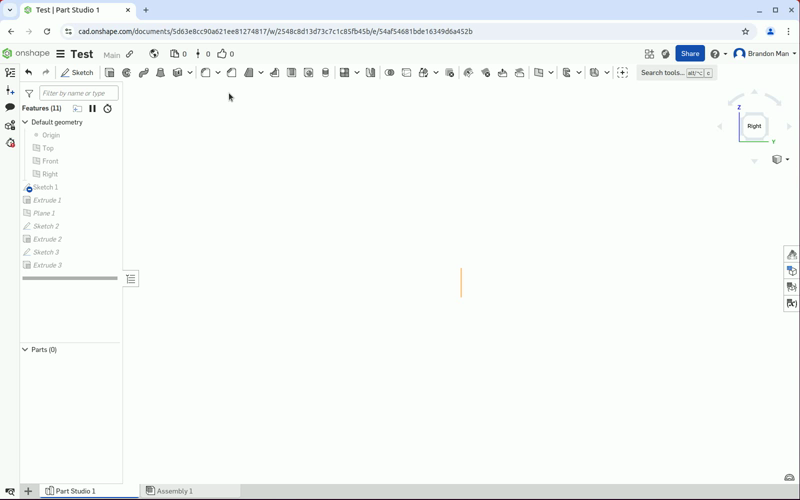
mouse_move(73, 352)
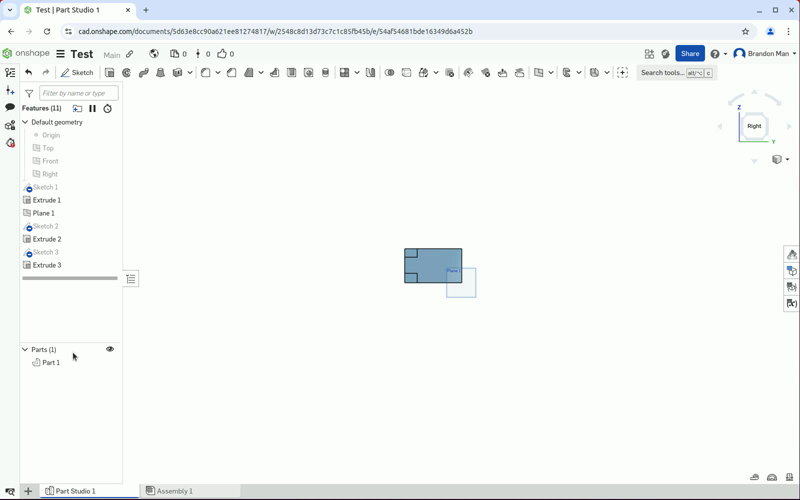
key(y)
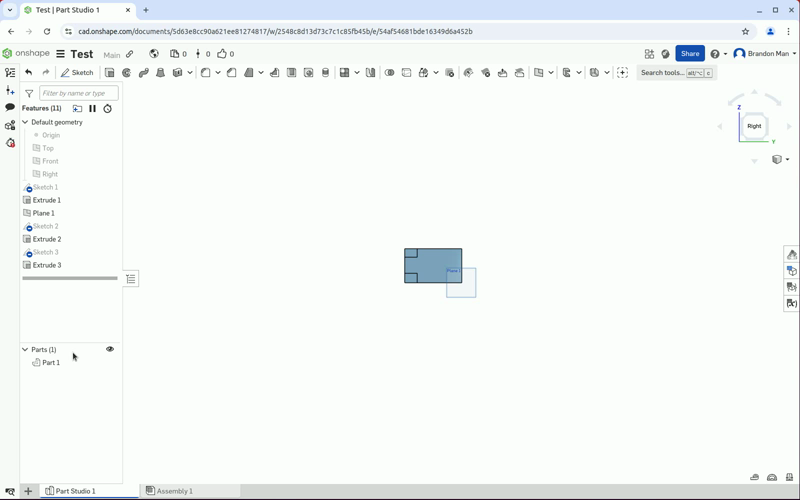
key(shift+p)
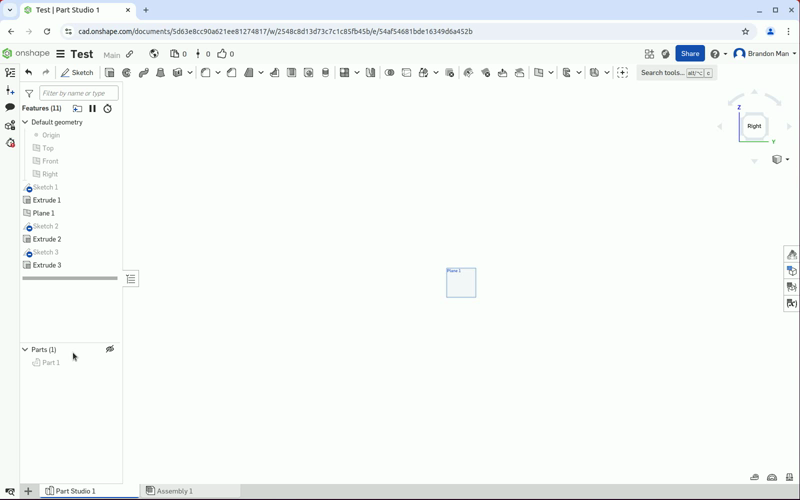
key(space)
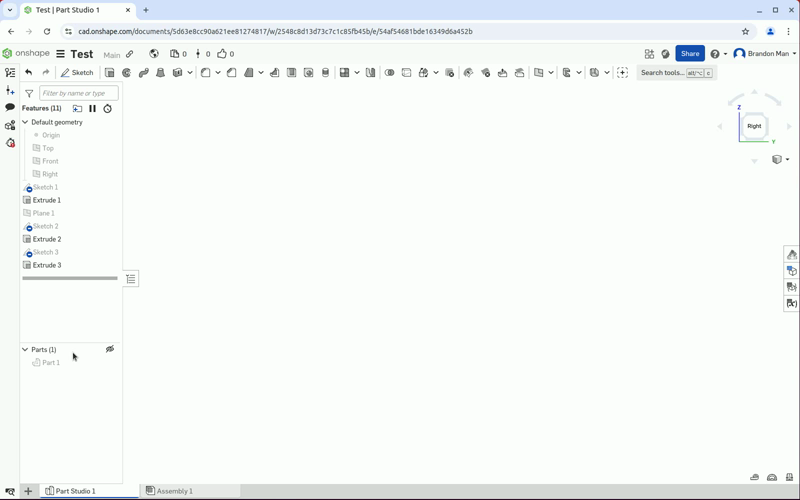
key_down(shift)
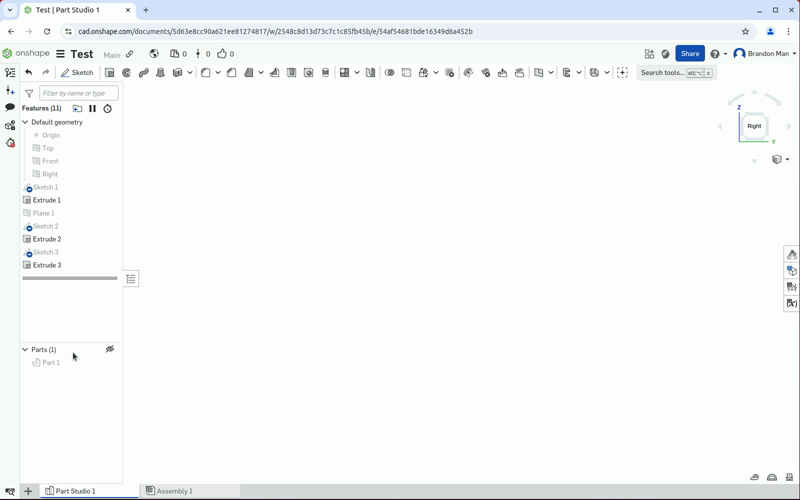
key(right)
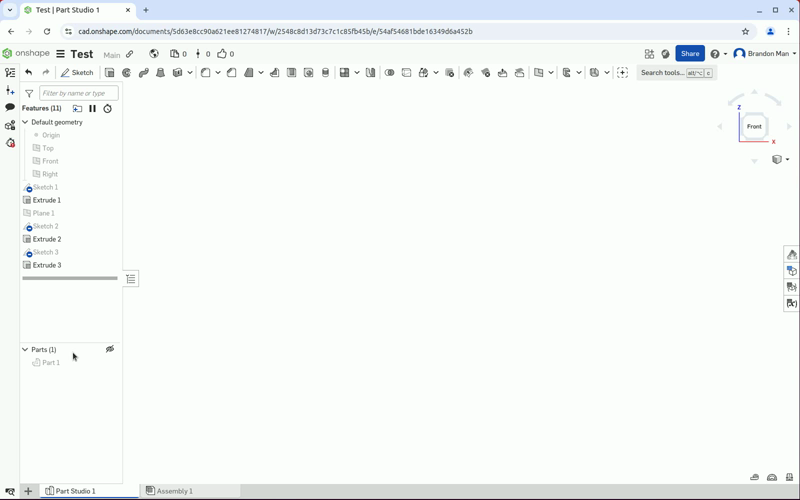
key_up(shift)
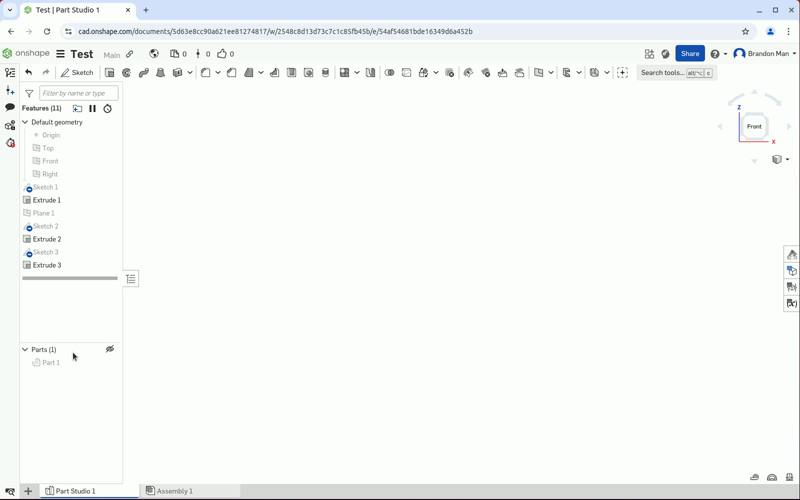
key(space)
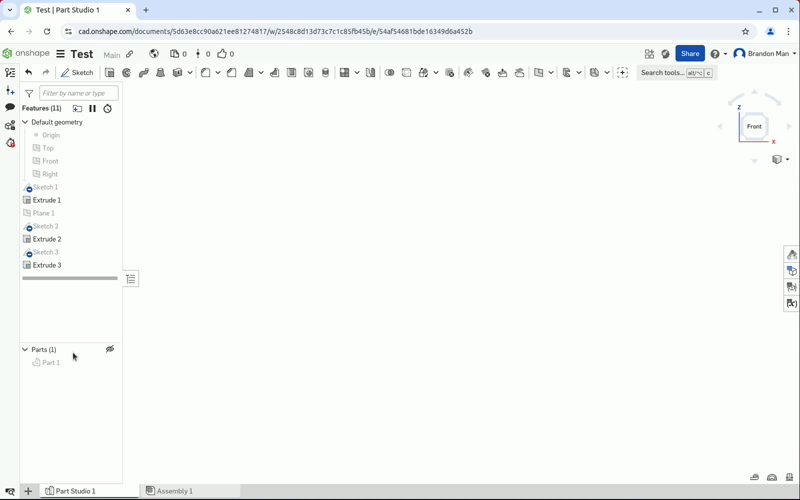
key_down(shift)
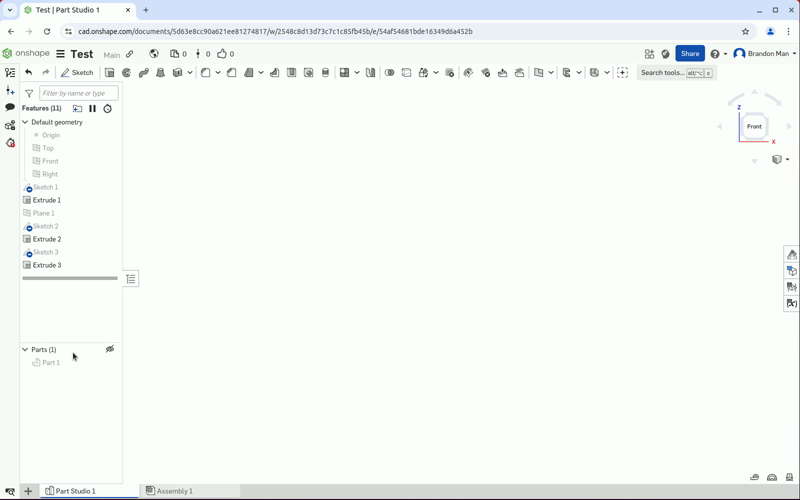
key(down)
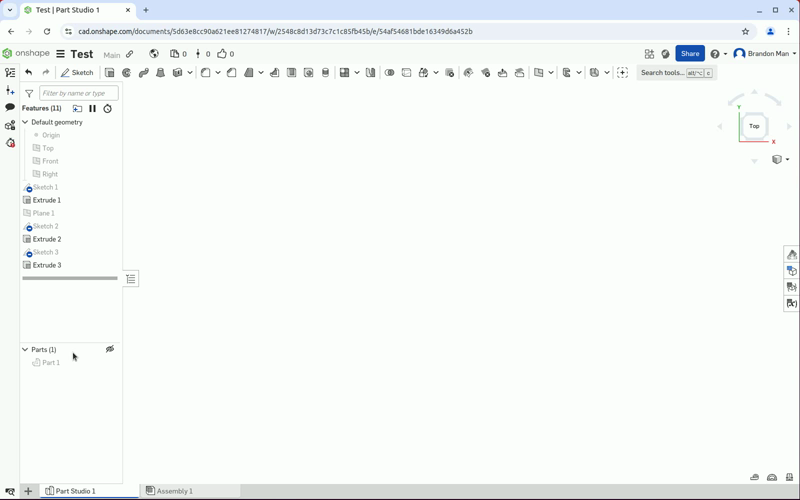
key_up(shift)
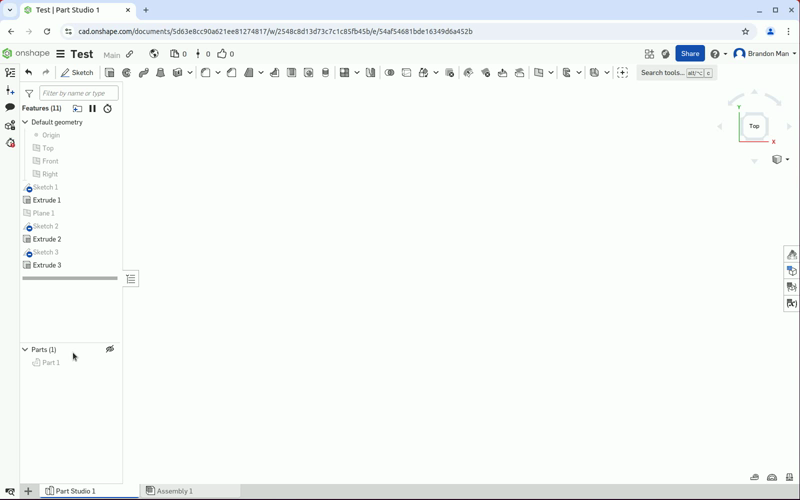
mouse_move(73, 352)
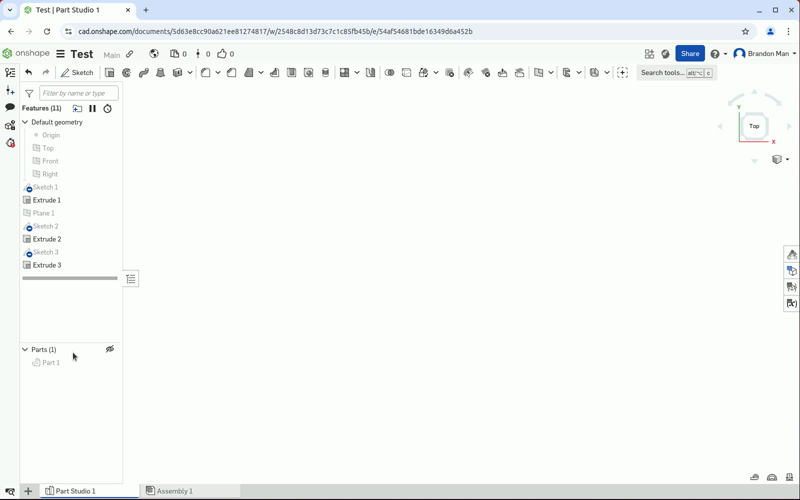
key(shift+y)
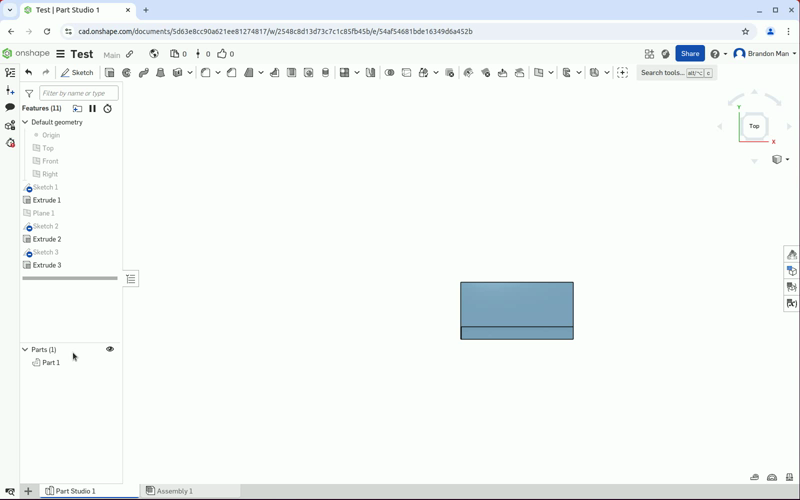
mouse_move(541, 75)
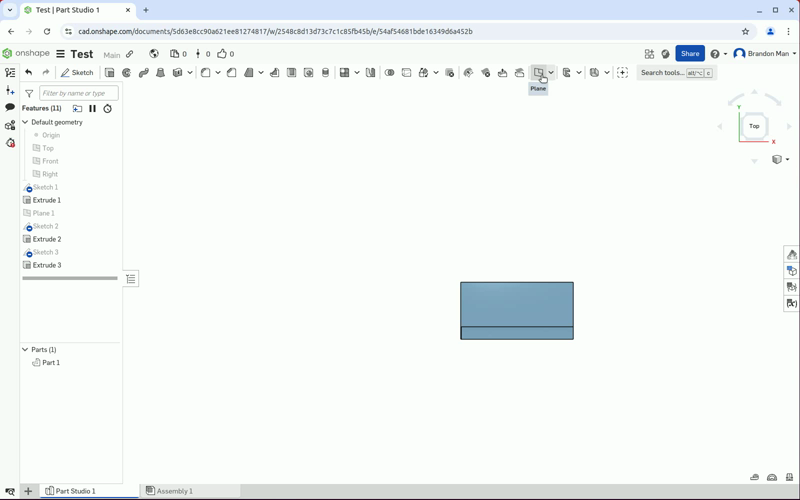
click(541, 75)
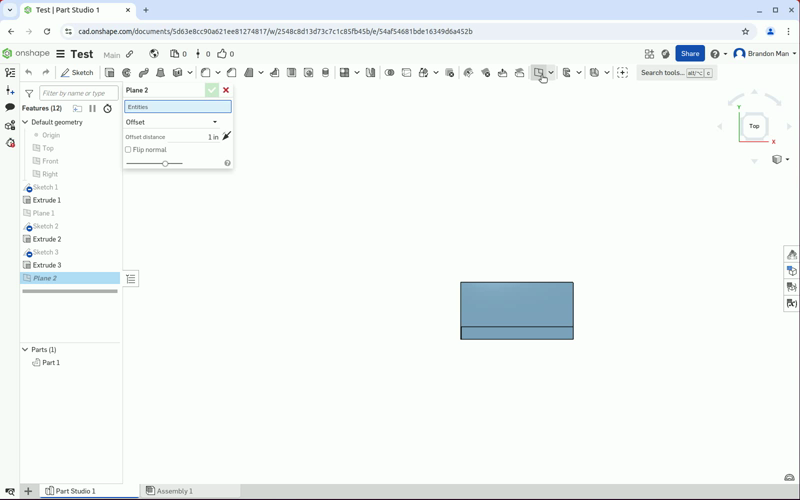
mouse_move(73, 150)
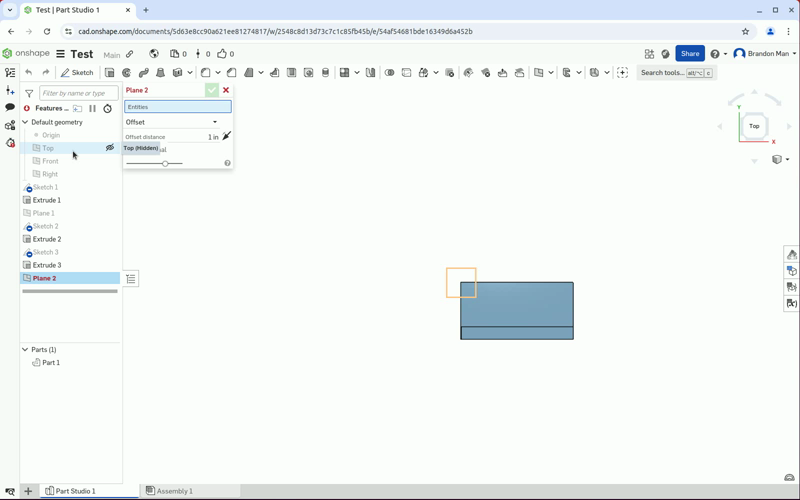
click(73, 150)
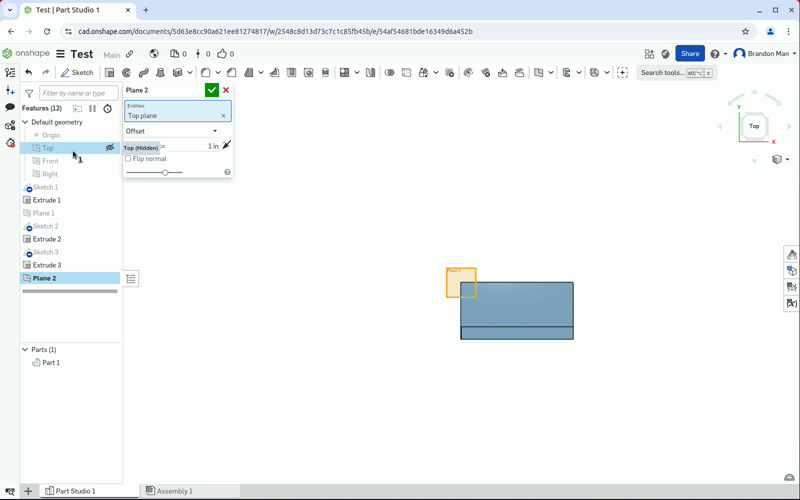
key(tab, 2)
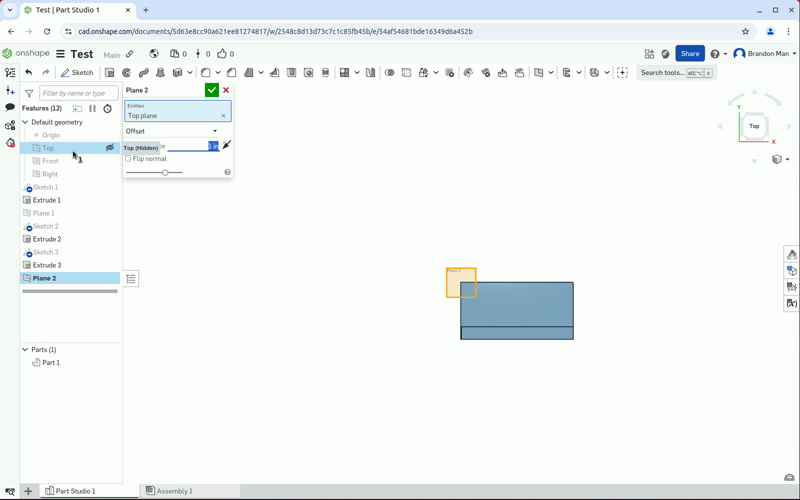
text(6.994)
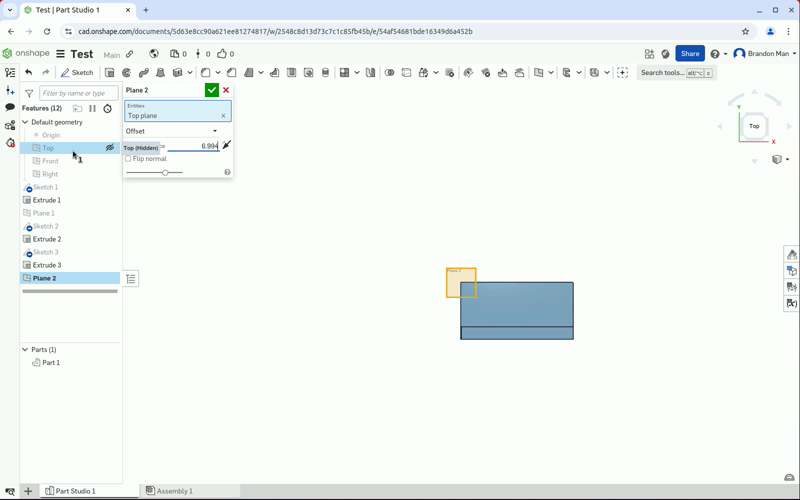
key(enter, 2)
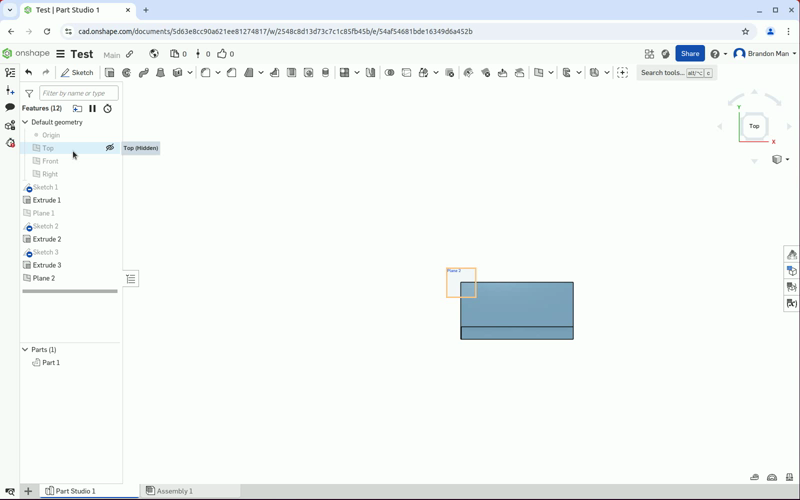
key(shift+s)
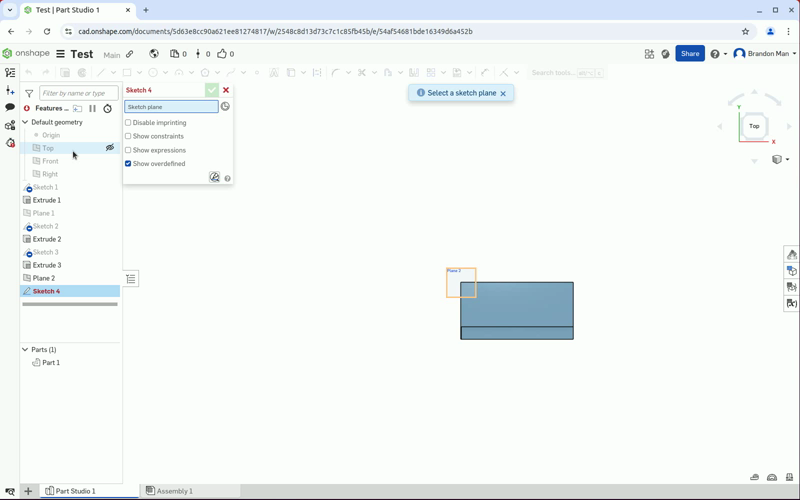
mouse_move(73, 280)
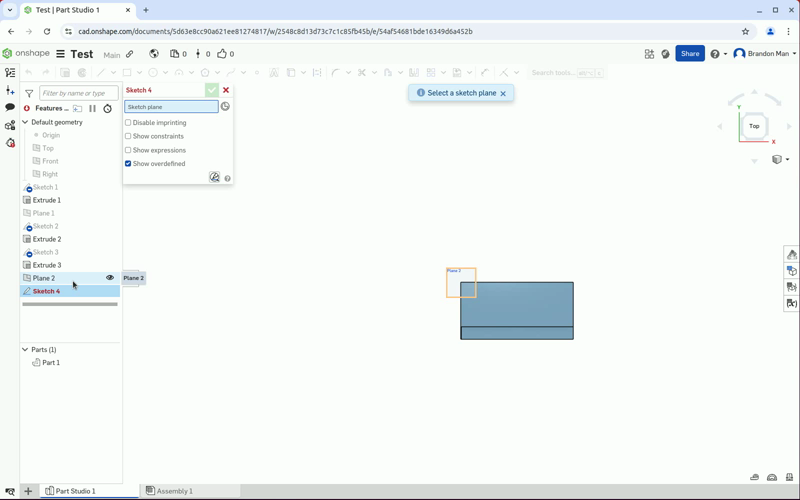
click(73, 280)
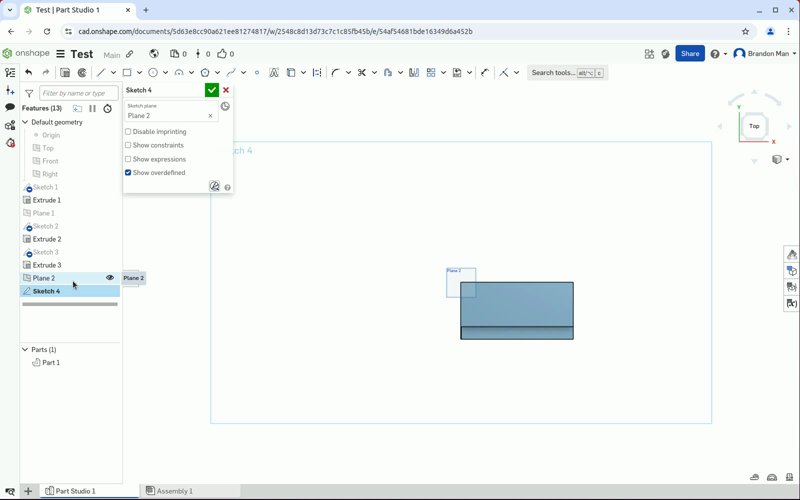
mouse_move(73, 352)
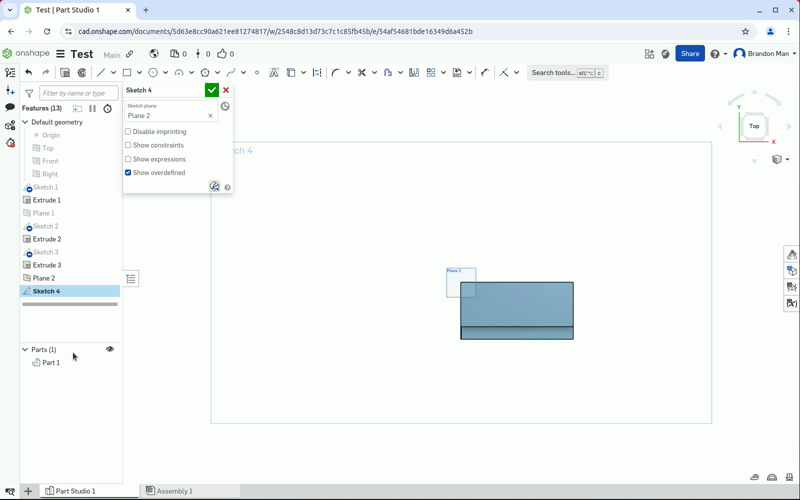
key(y)
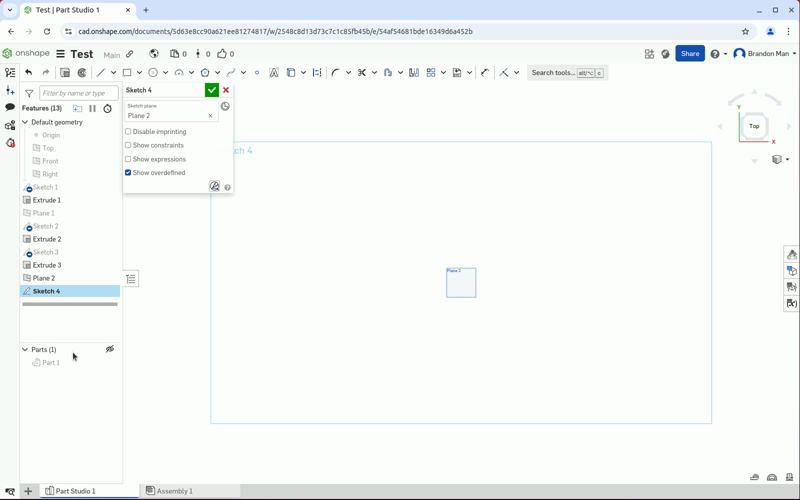
key(c)
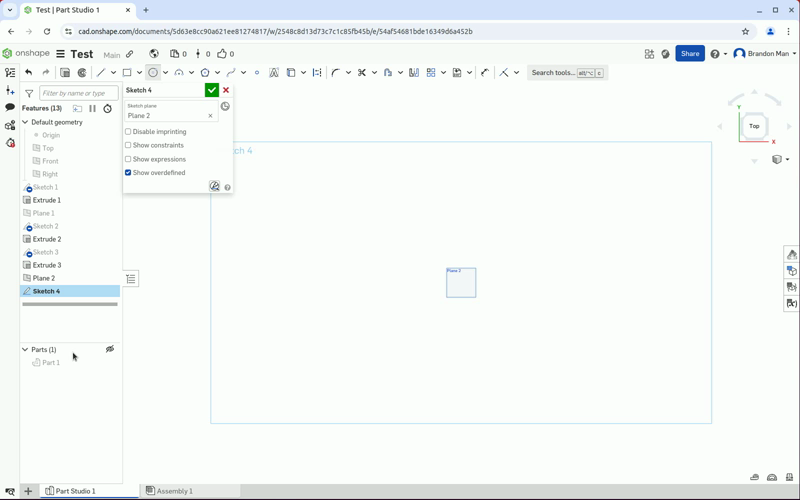
key_down(shift)
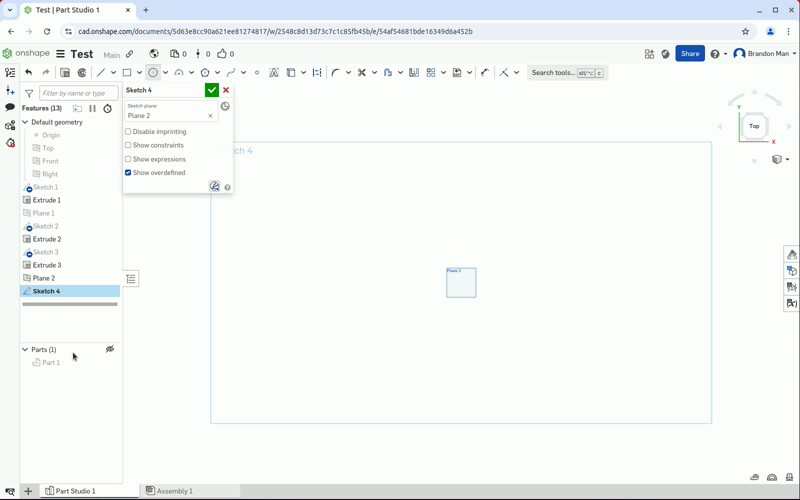
mouse_move(489, 299)
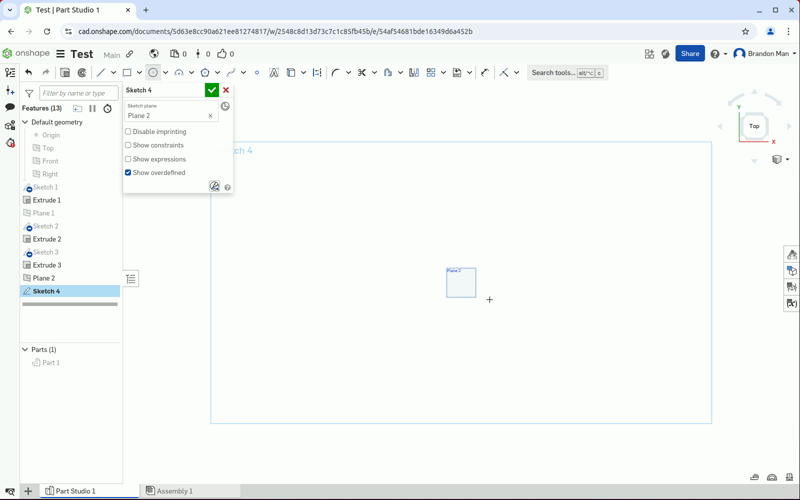
click(489, 299)
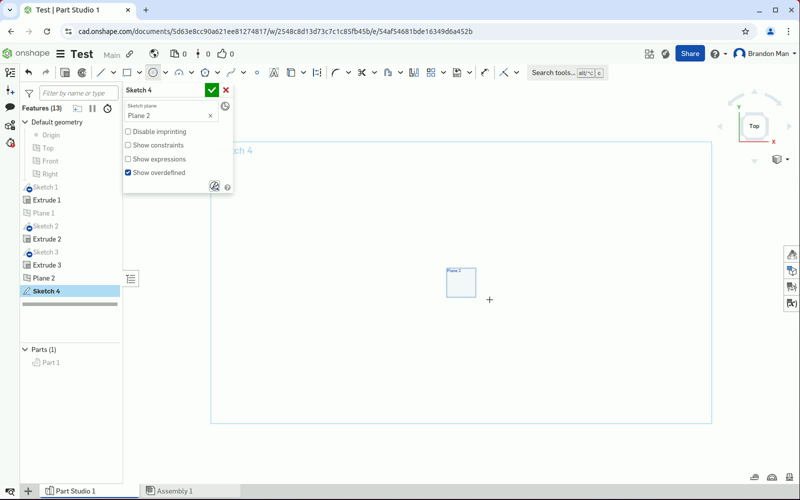
key_up(shift)
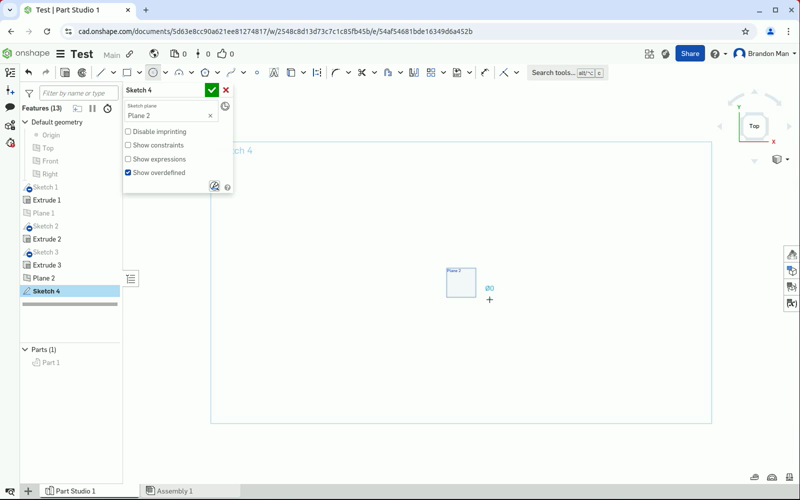
mouse_move(498, 299)
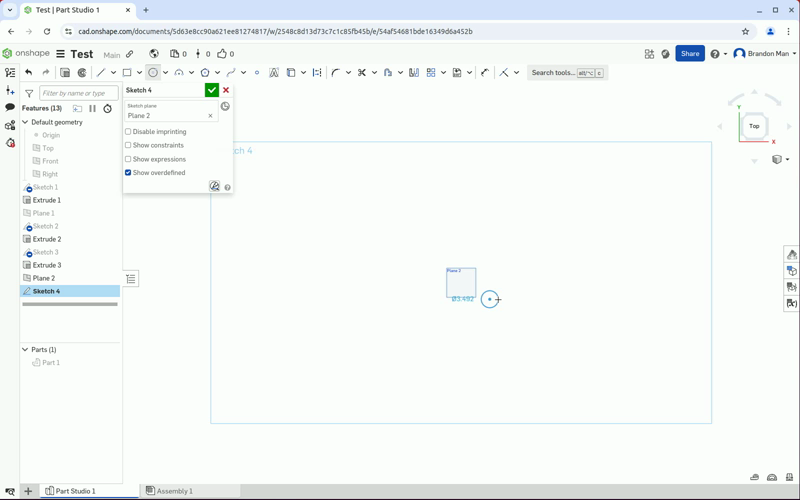
click(498, 299)
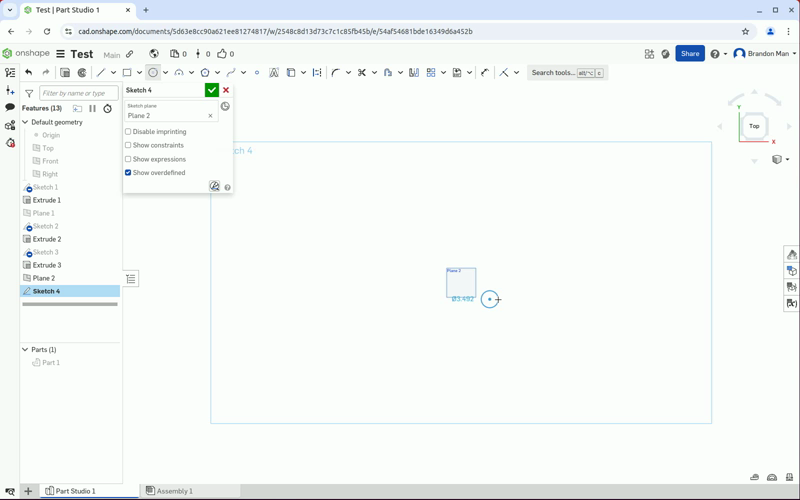
key(esc)
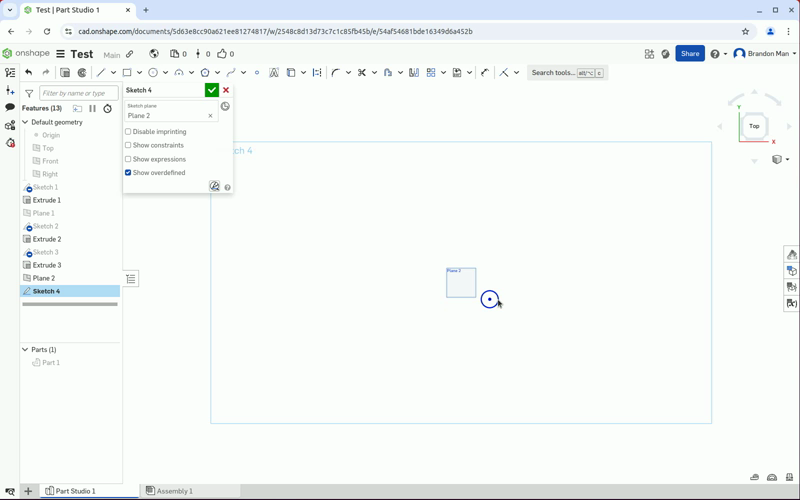
mouse_move(493, 298)
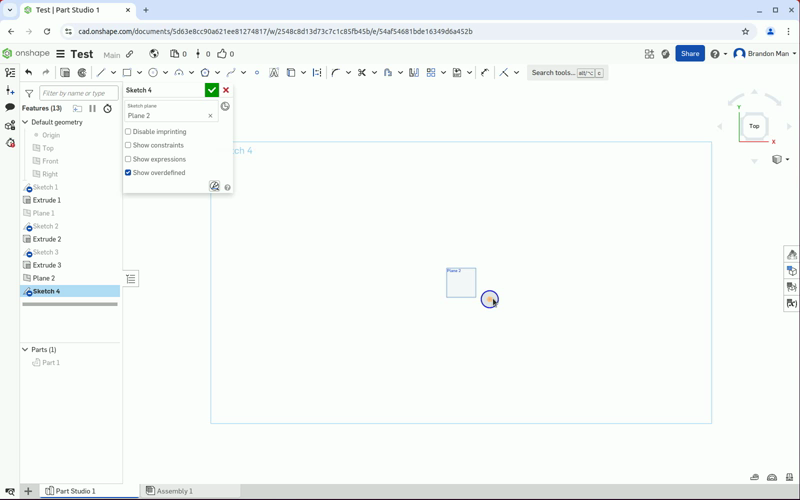
scroll(6)
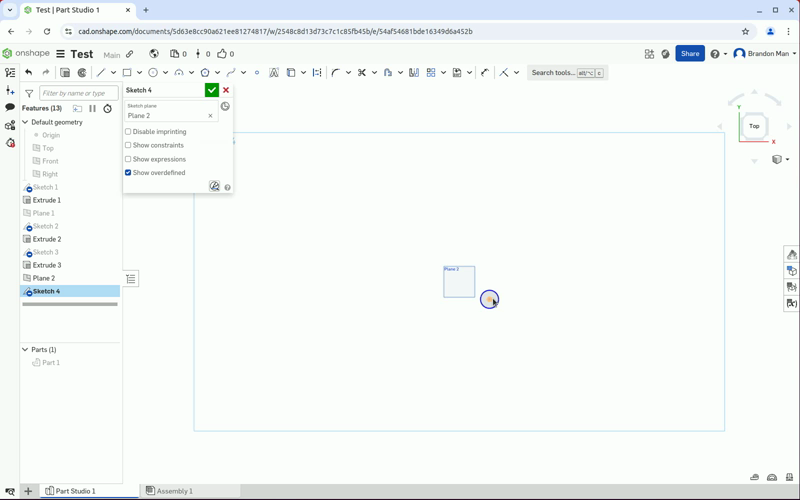
scroll(6)
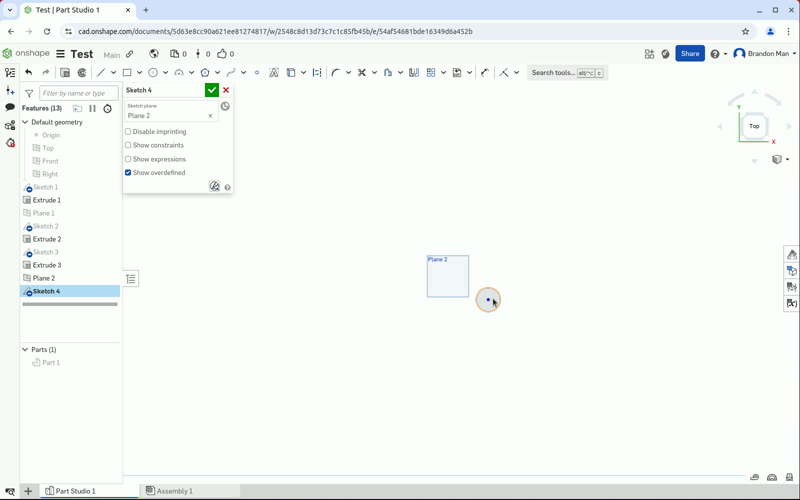
scroll(6)
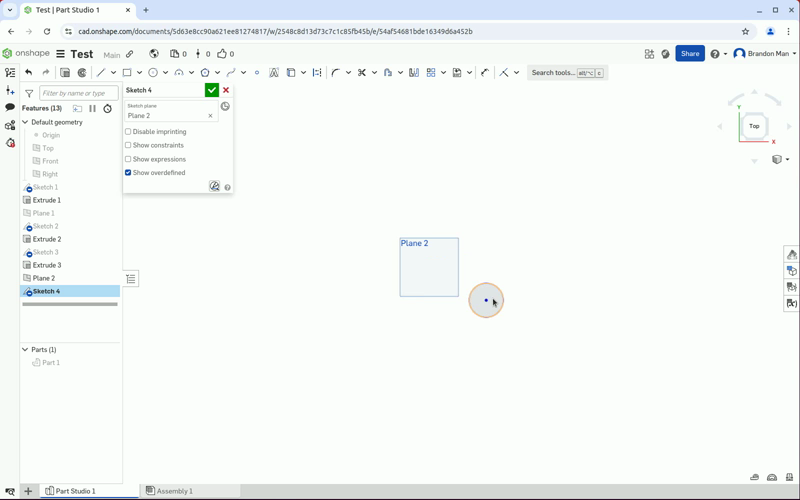
scroll(6)
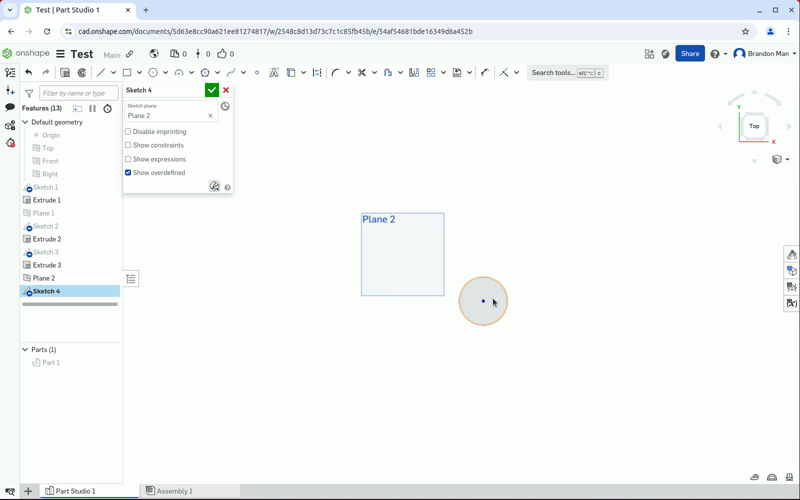
scroll(6)
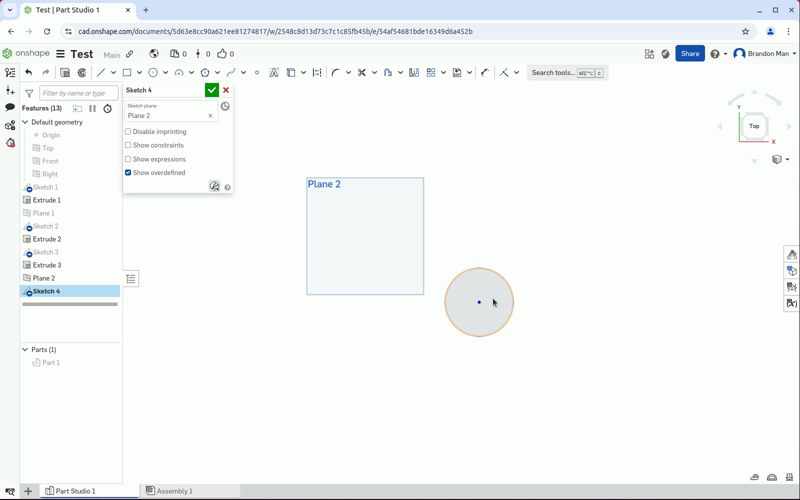
scroll(6)
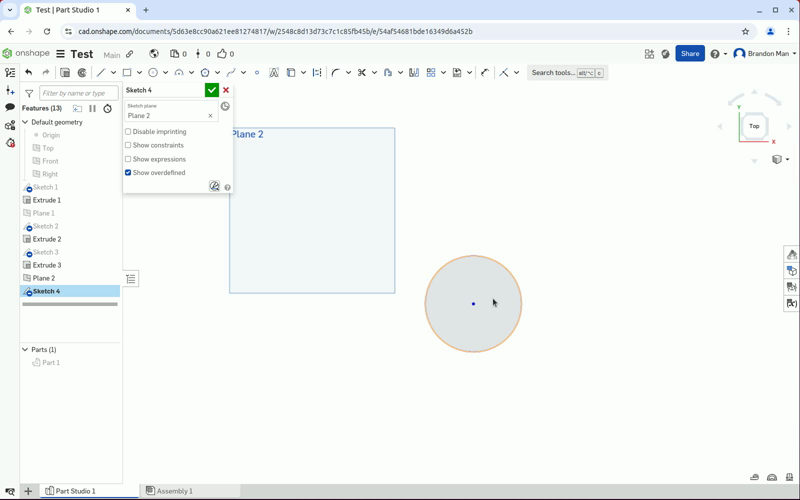
scroll(6)
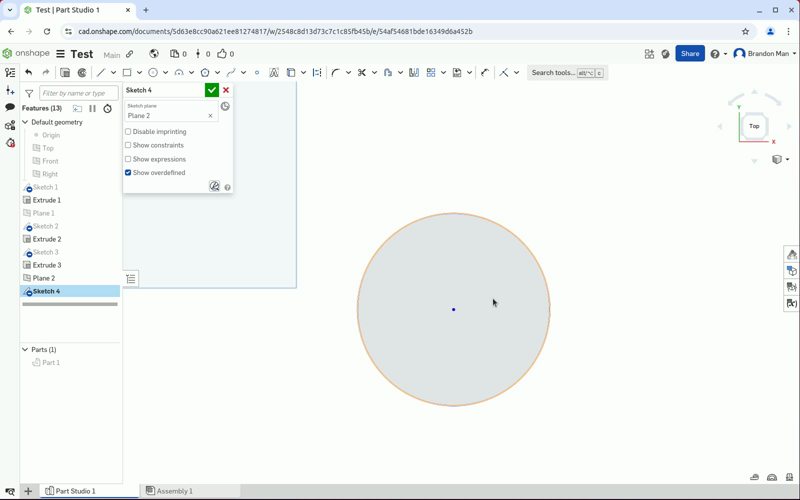
click(493, 298)
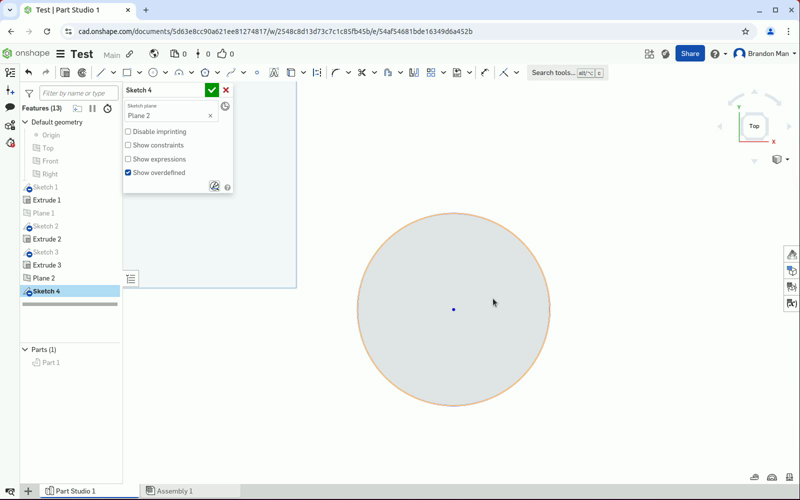
scroll(-6)
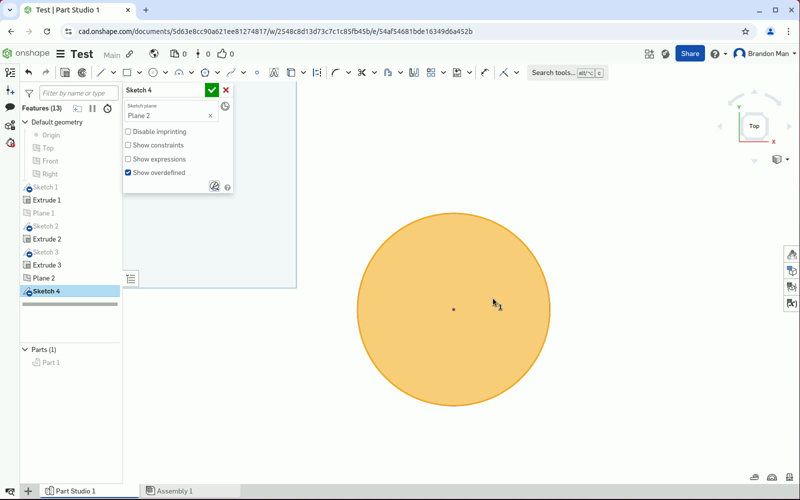
scroll(-6)
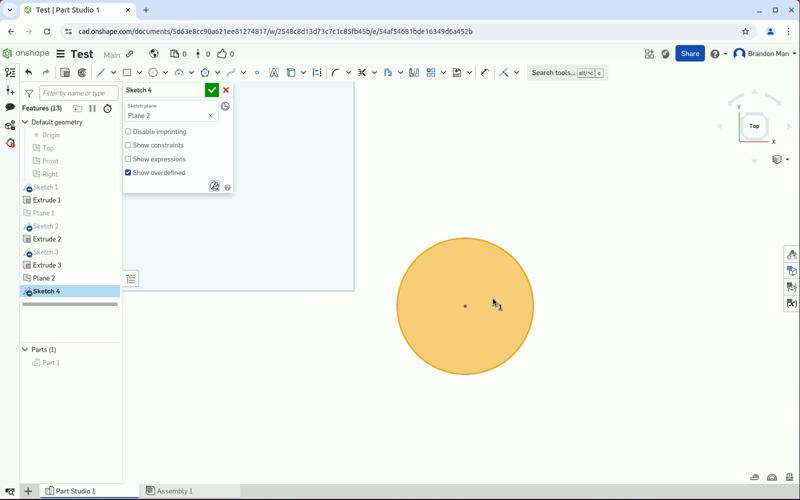
scroll(-6)
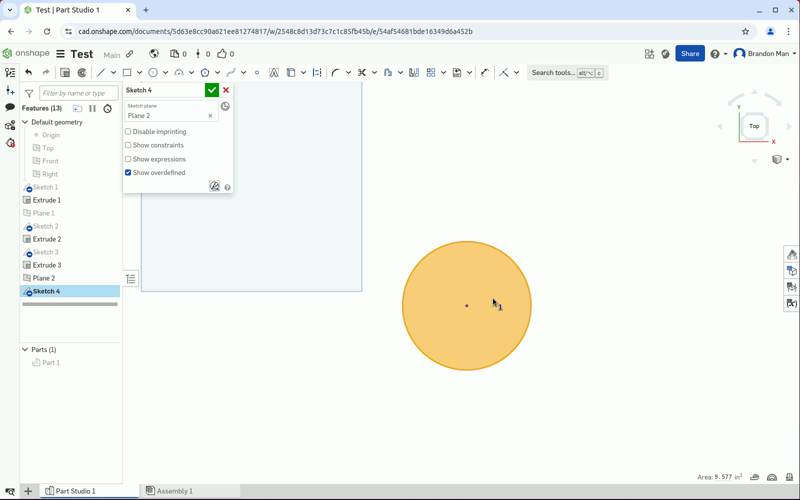
scroll(-6)
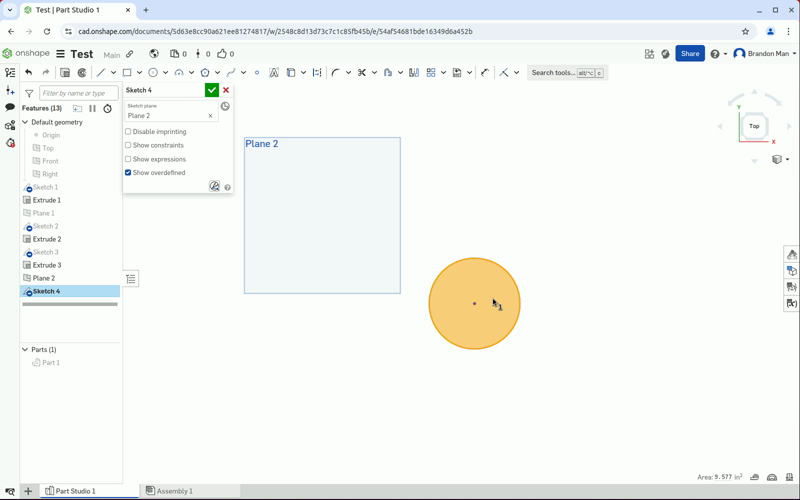
scroll(-6)
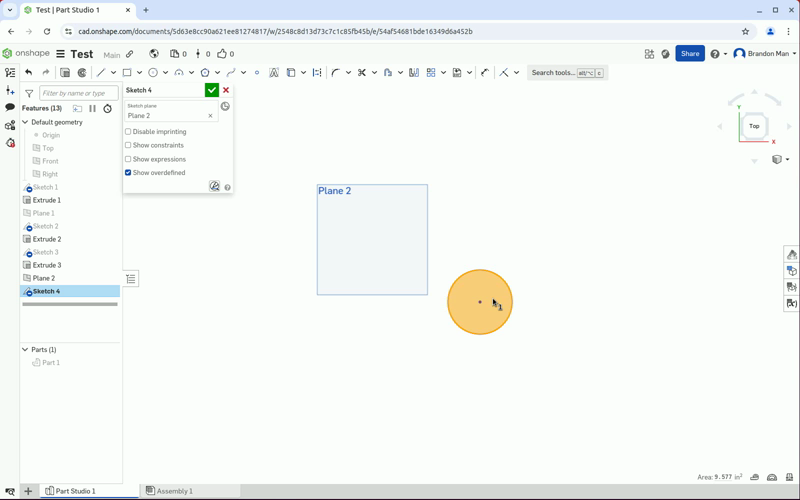
scroll(-6)
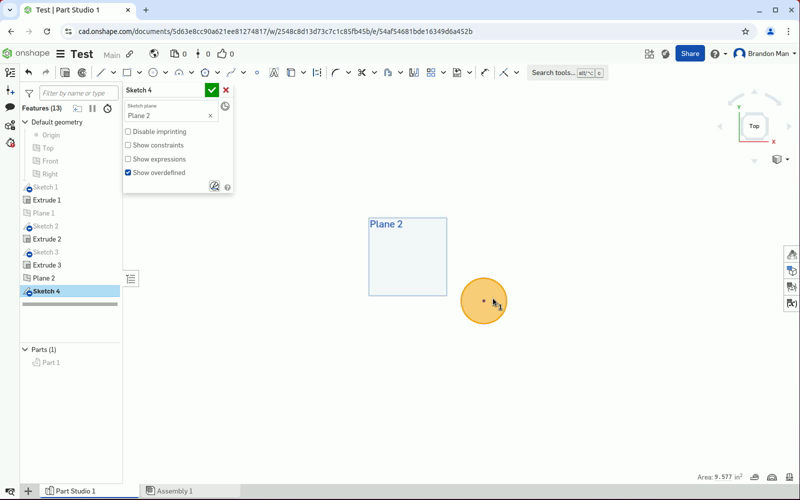
scroll(-6)
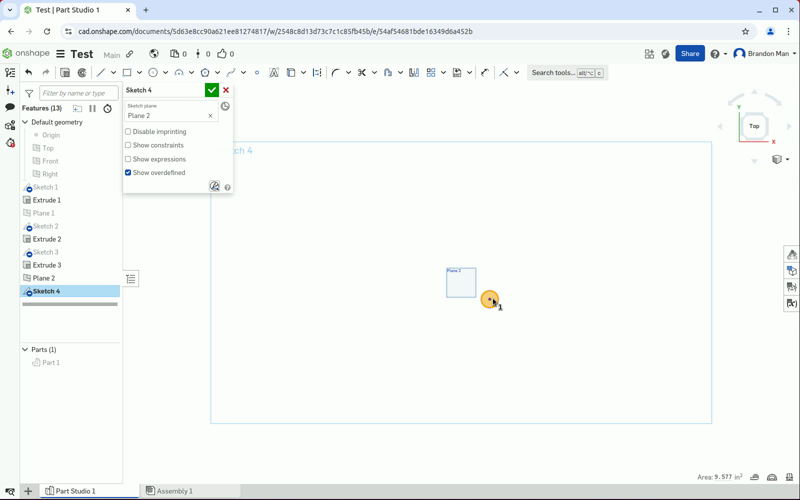
mouse_move(73, 352)
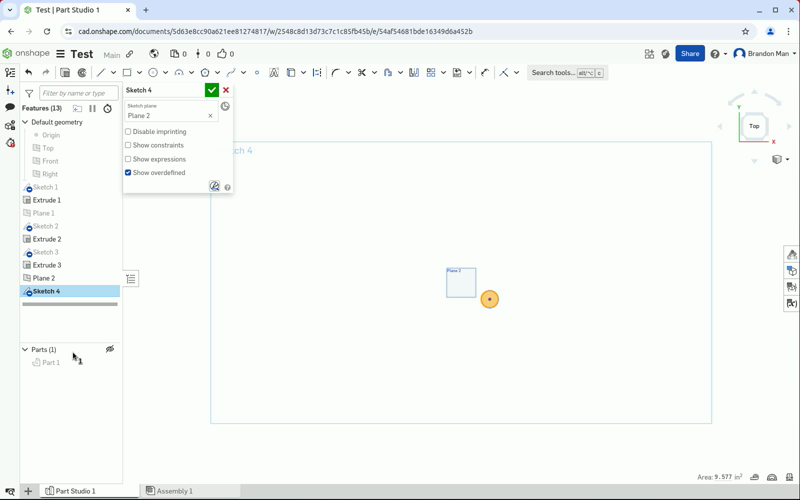
key(shift+y)
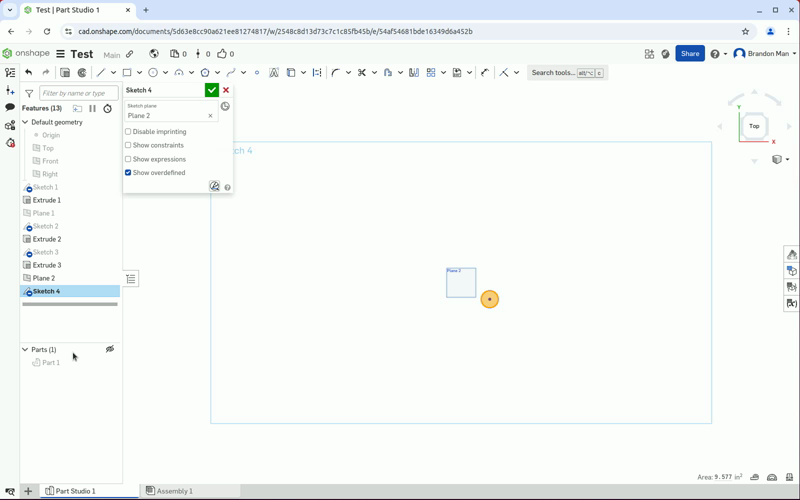
key(shift+e)
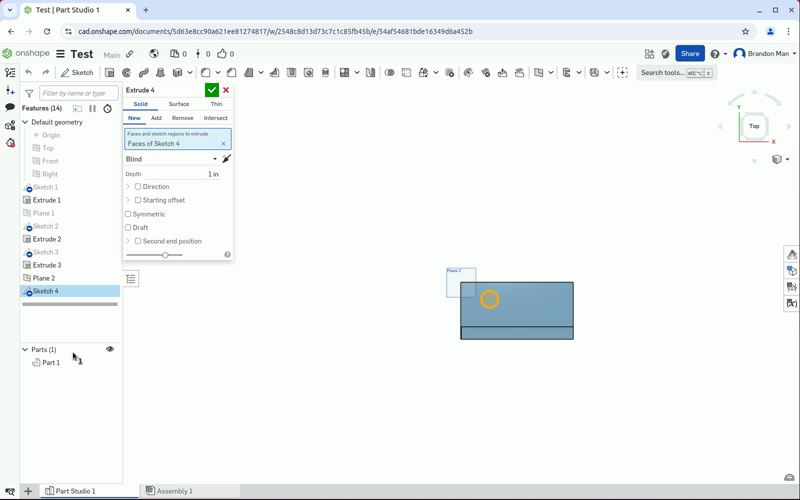
mouse_move(143, 106)
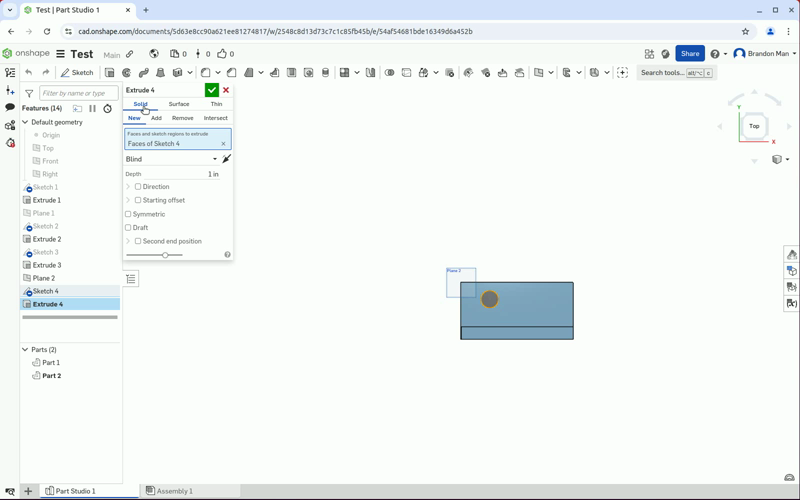
click(143, 106)
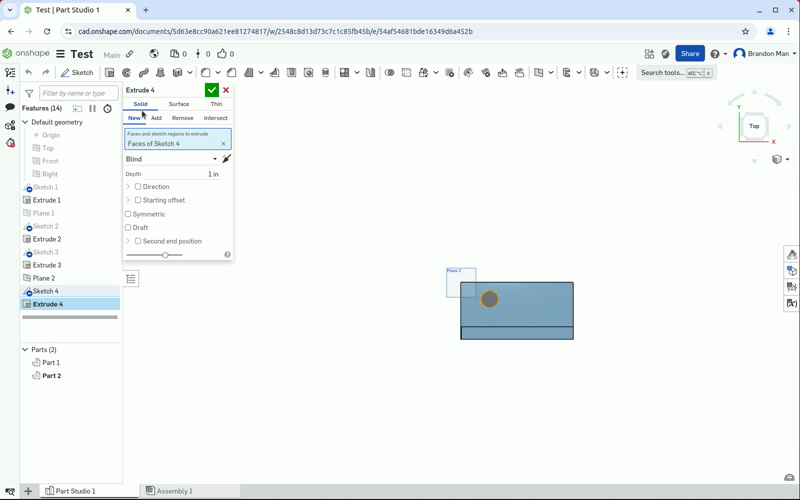
mouse_move(137, 120)
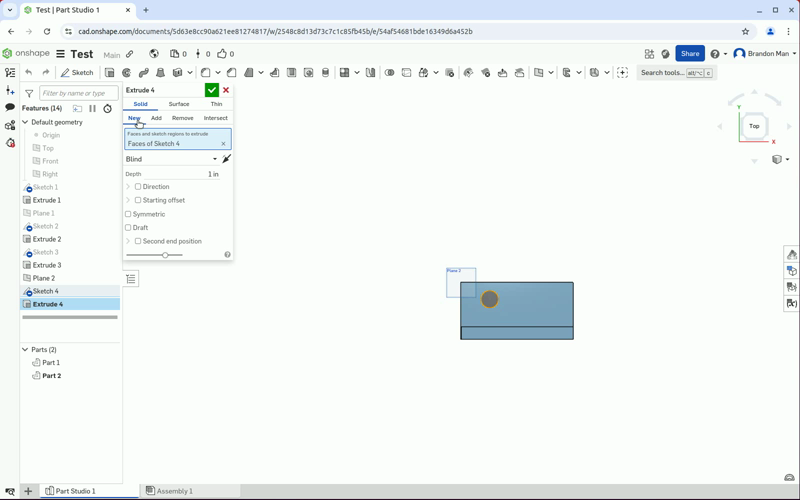
click(137, 120)
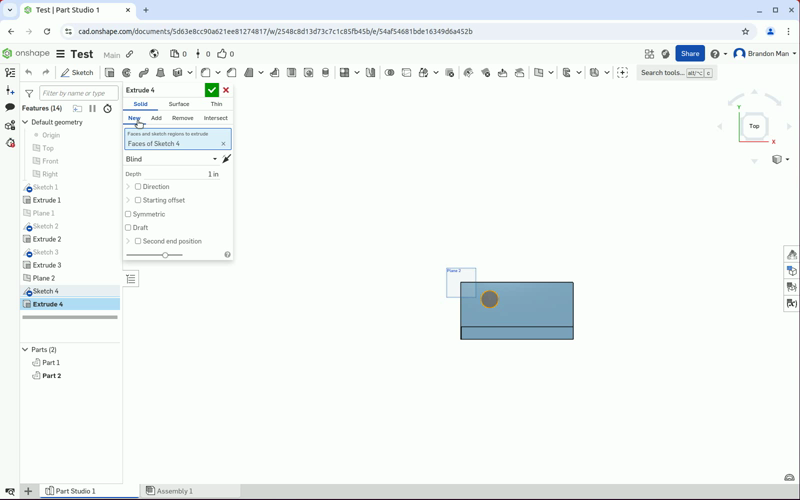
key(tab, 4)
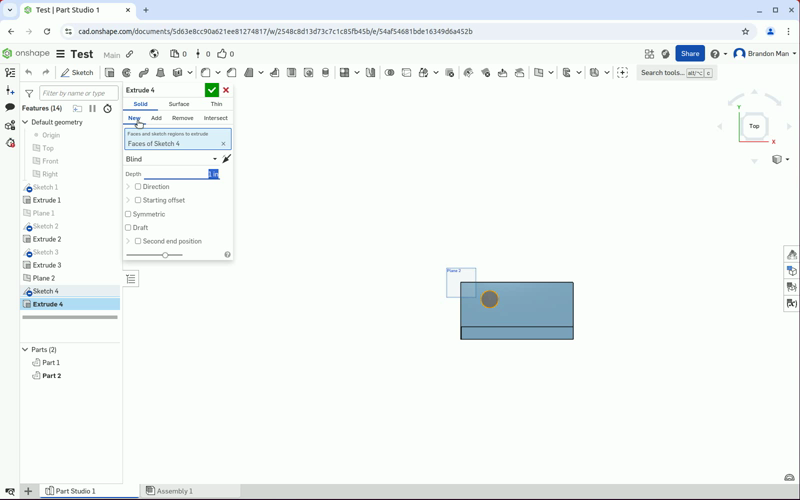
text(4.574)
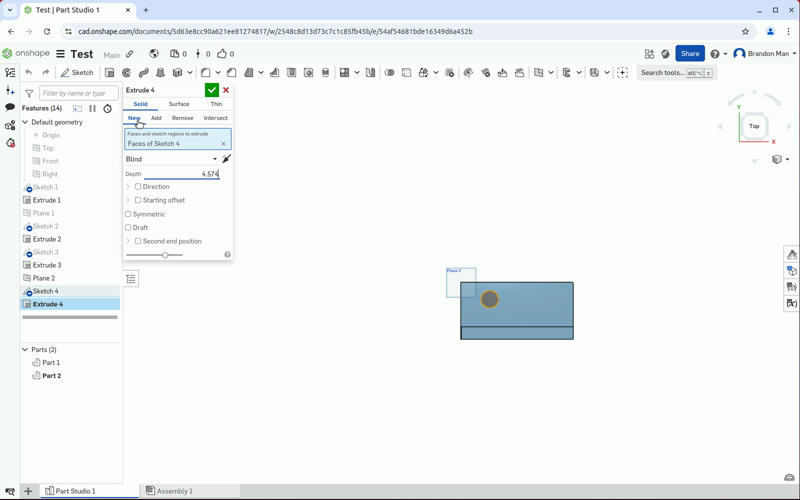
key(enter)
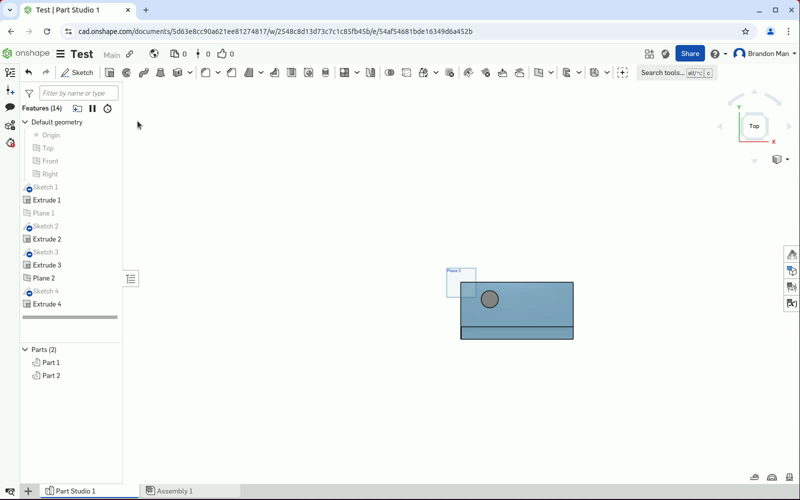
key(shift+h)
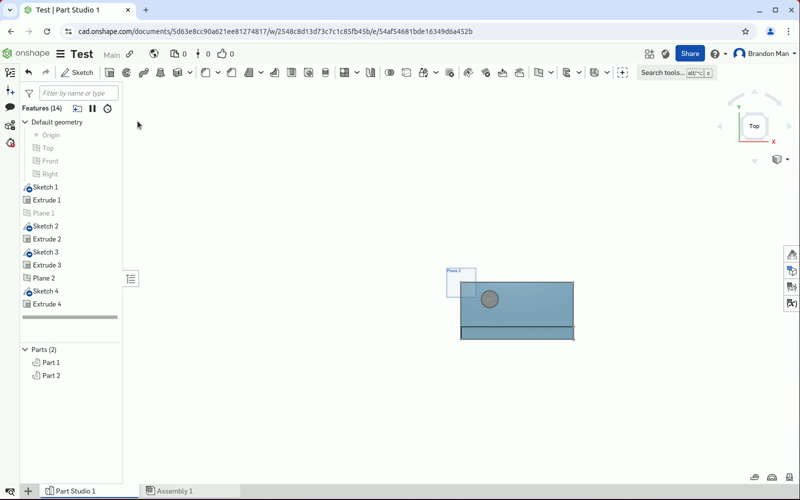
key(shift+h)
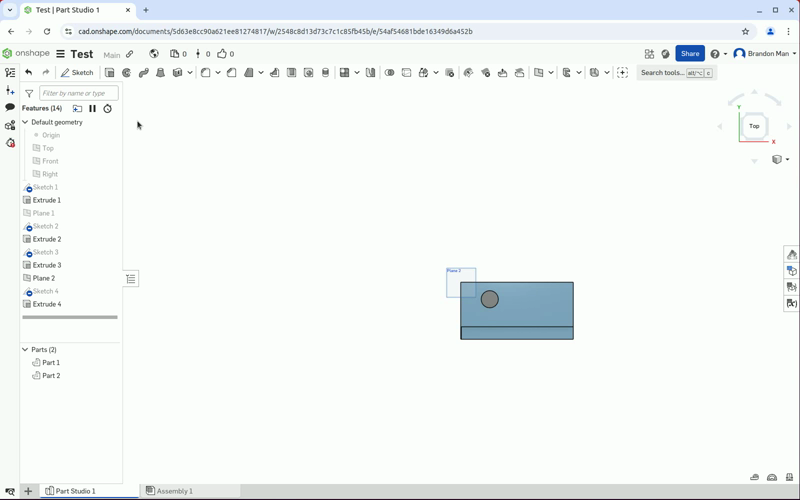
mouse_move(73, 189)
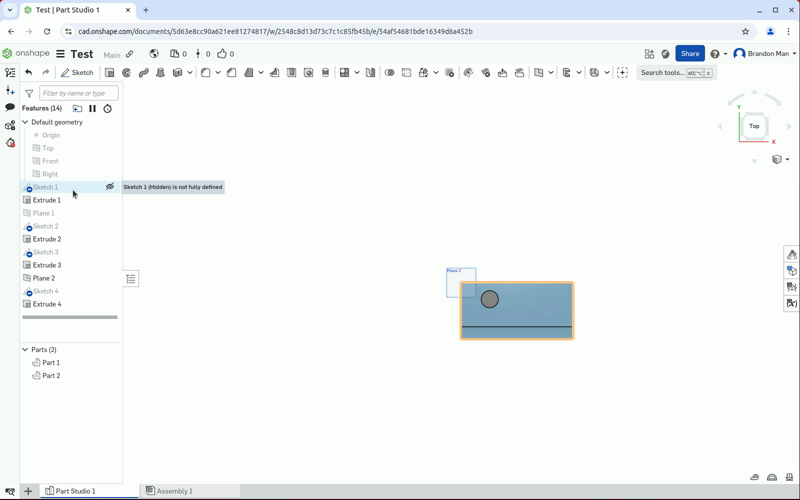
click(73, 189)
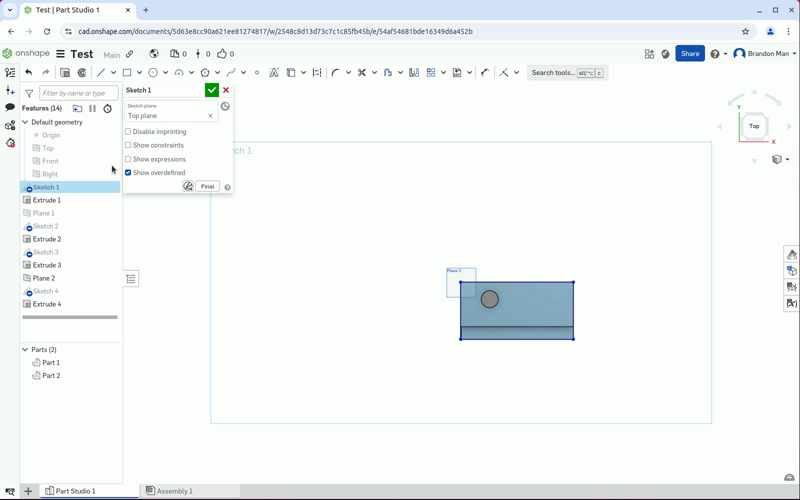
mouse_move(229, 92)
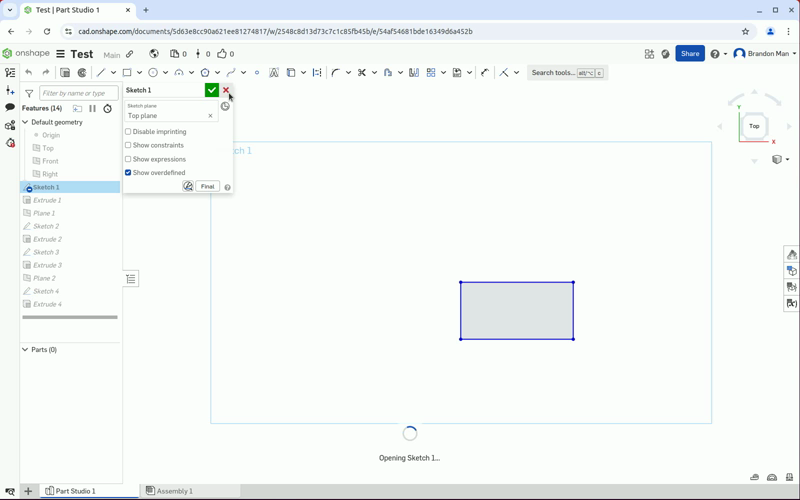
click(229, 92)
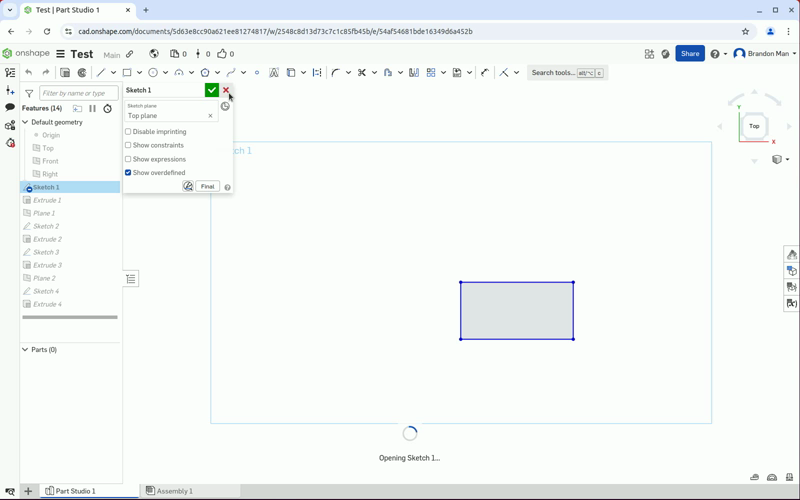
key(shift+s)
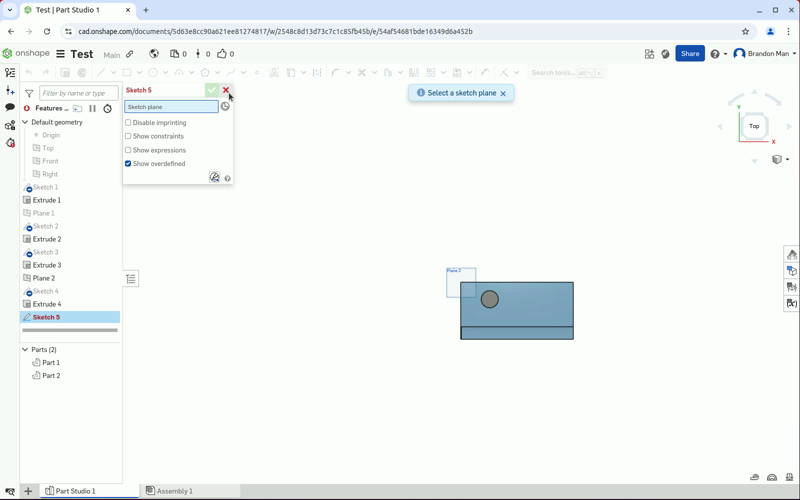
mouse_move(73, 280)
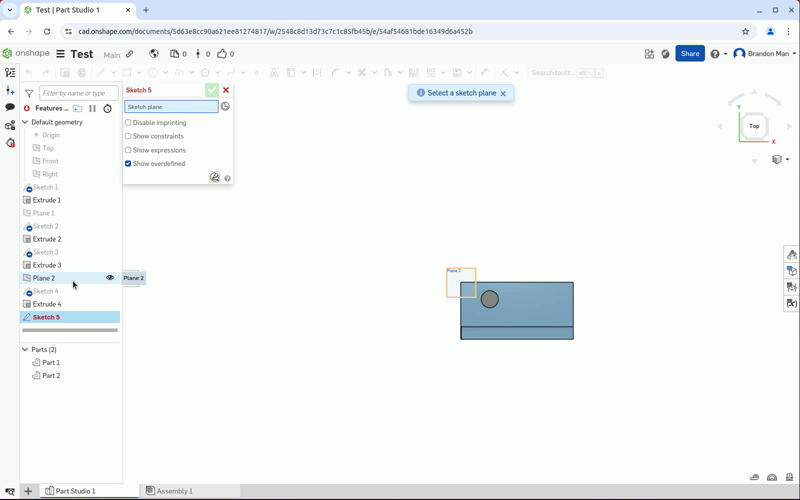
click(73, 280)
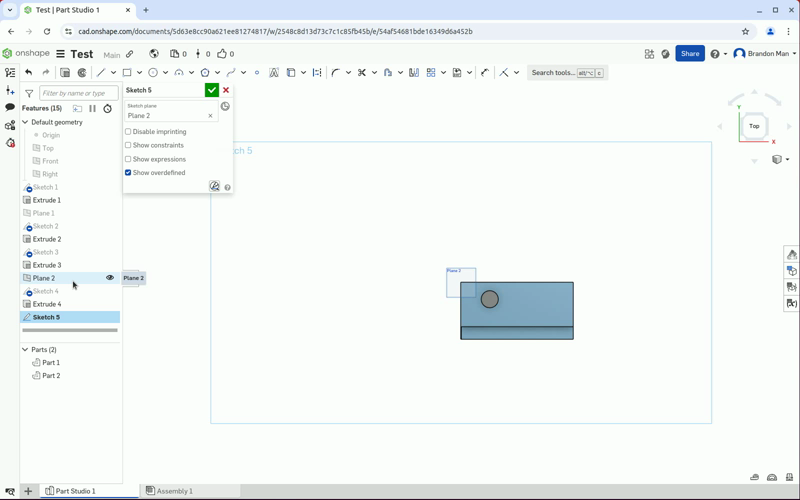
mouse_move(73, 352)
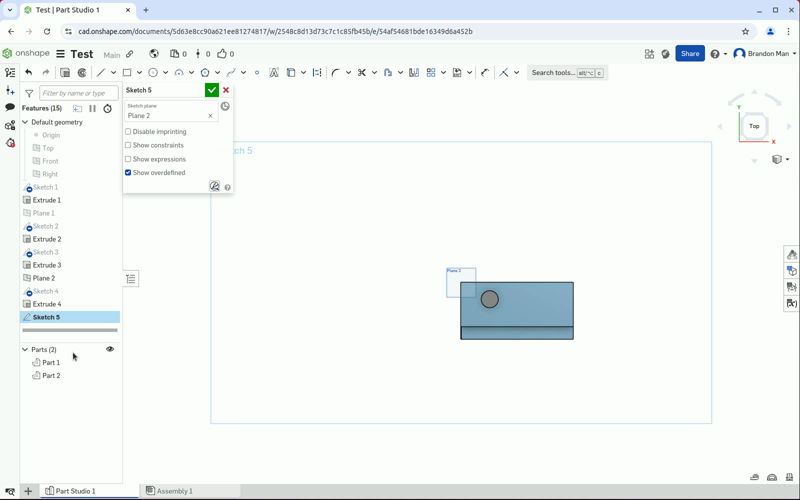
key(y)
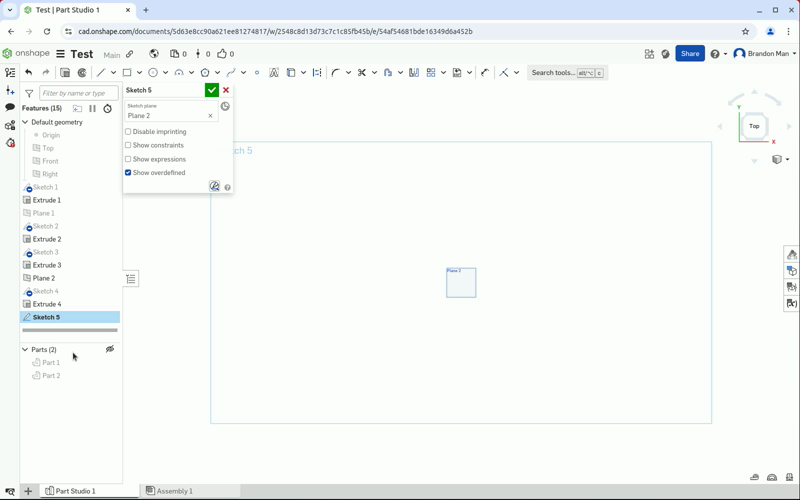
key(c)
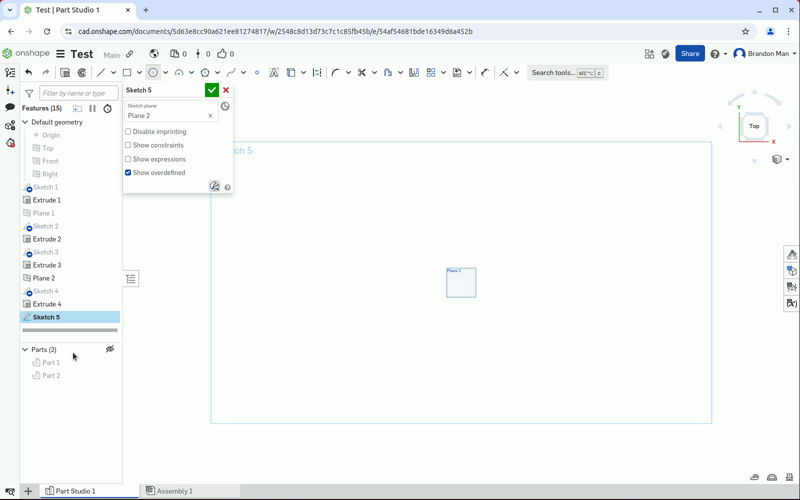
key_down(shift)
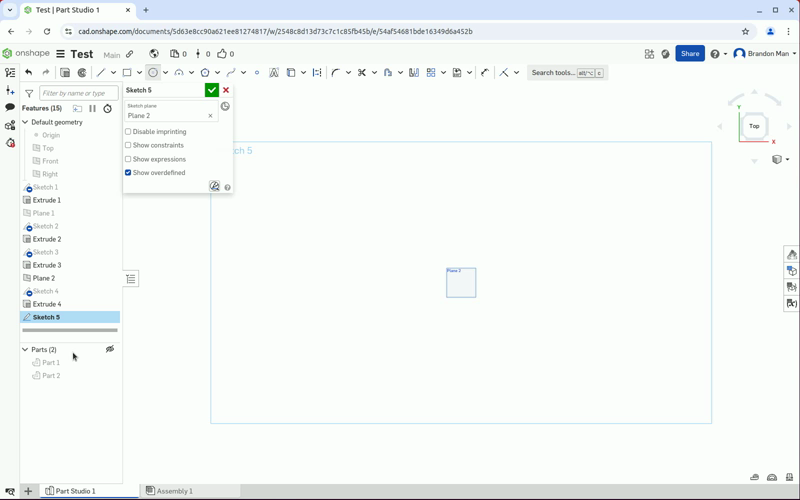
mouse_move(545, 299)
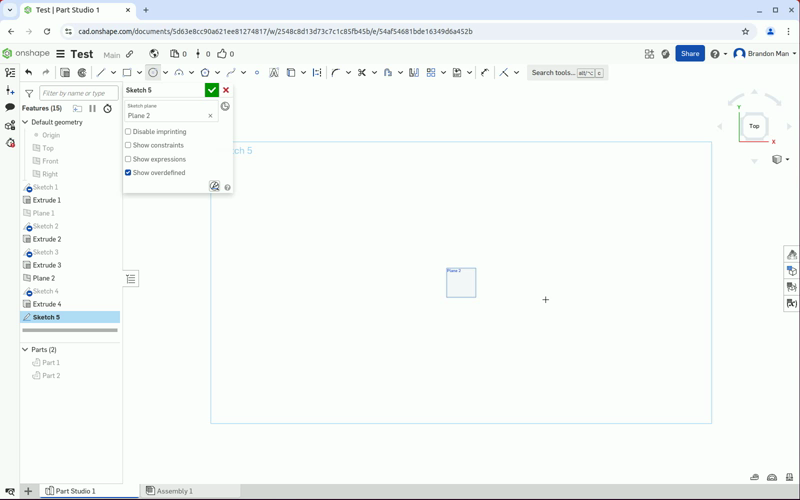
click(545, 299)
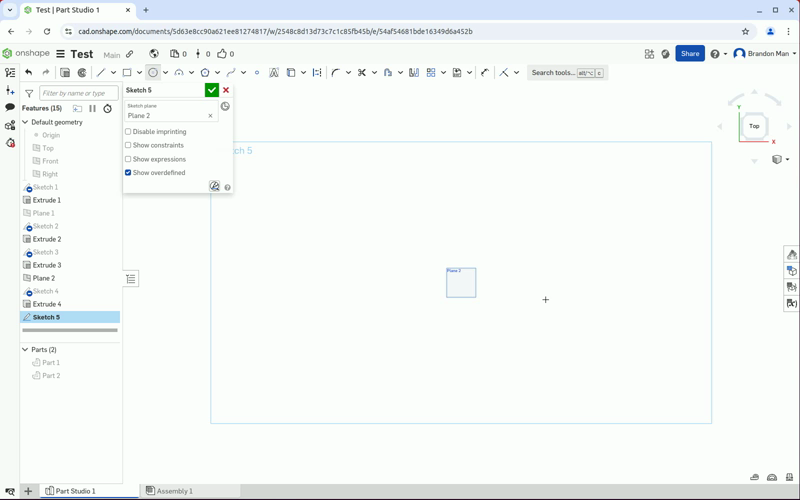
key_up(shift)
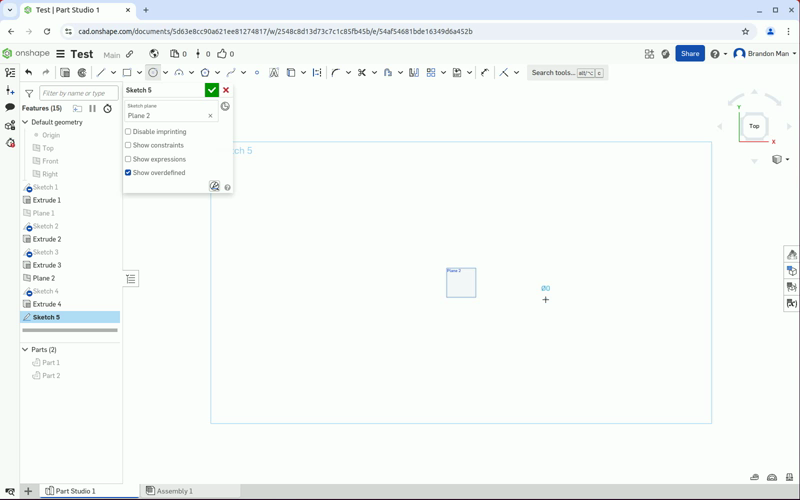
mouse_move(554, 299)
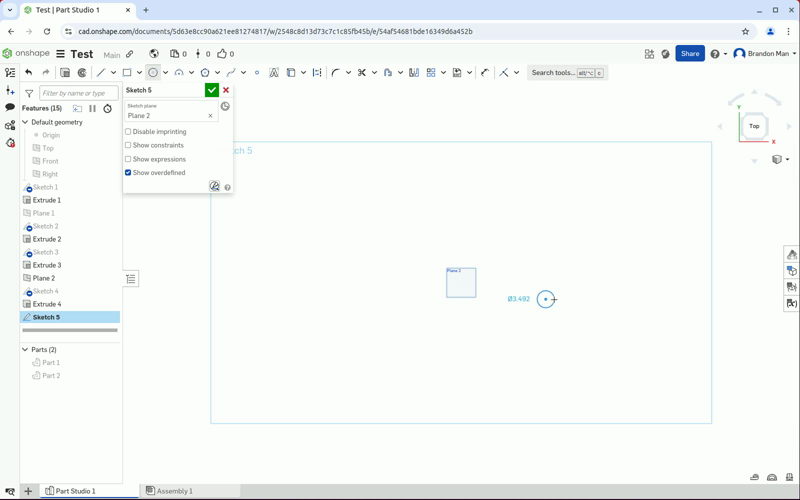
click(554, 299)
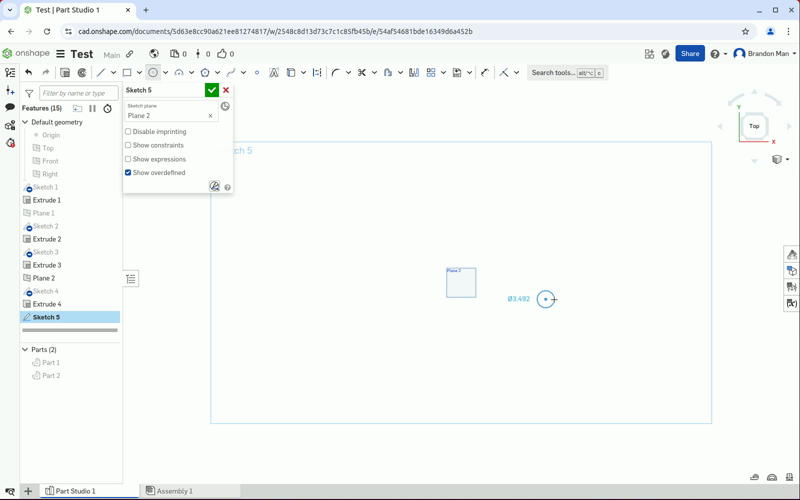
key(esc)
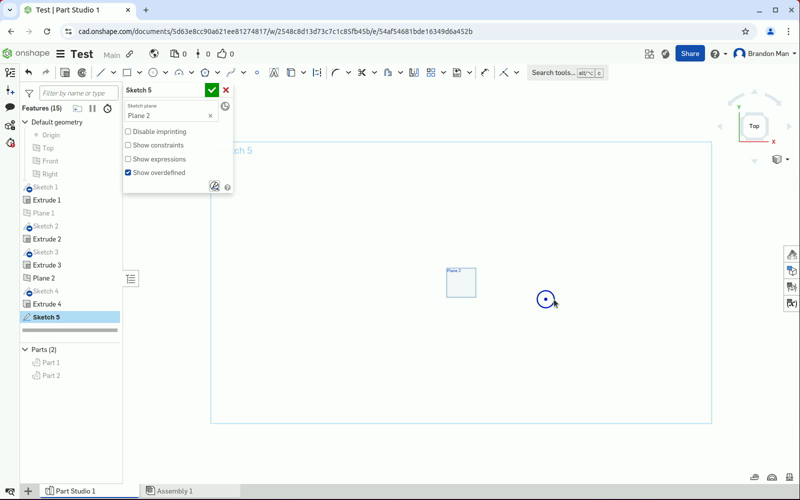
mouse_move(545, 297)
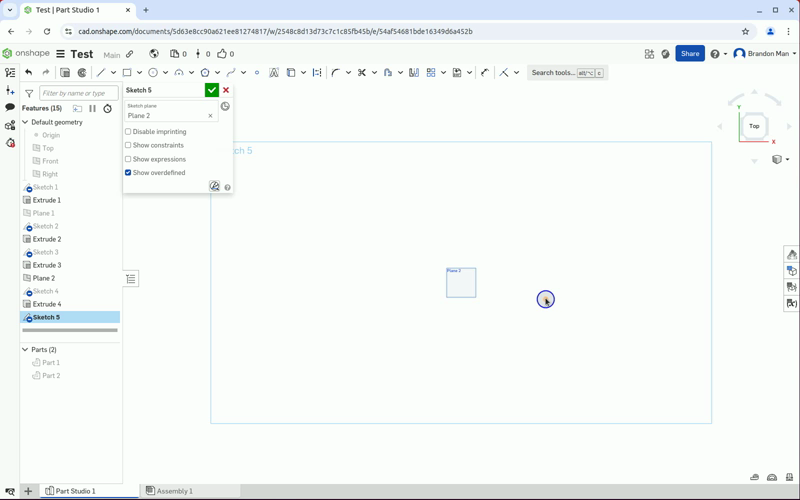
scroll(6)
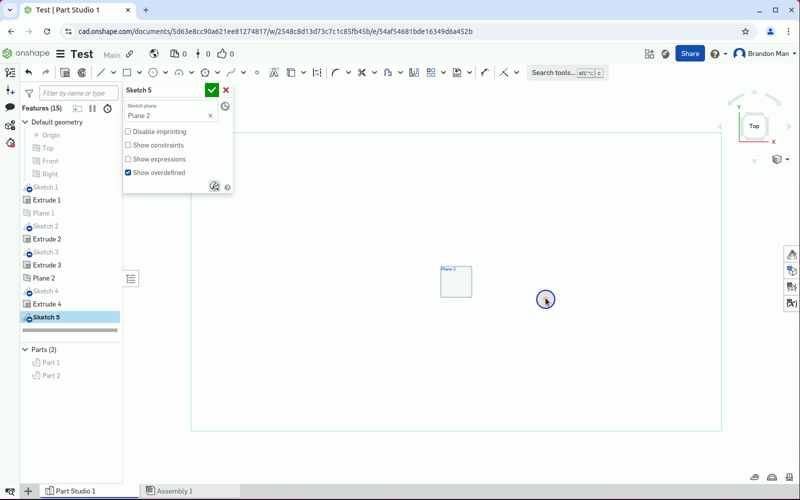
scroll(6)
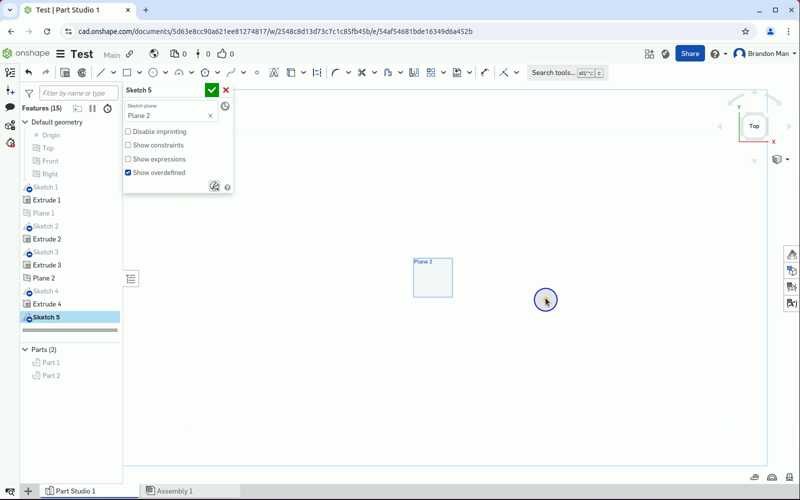
scroll(6)
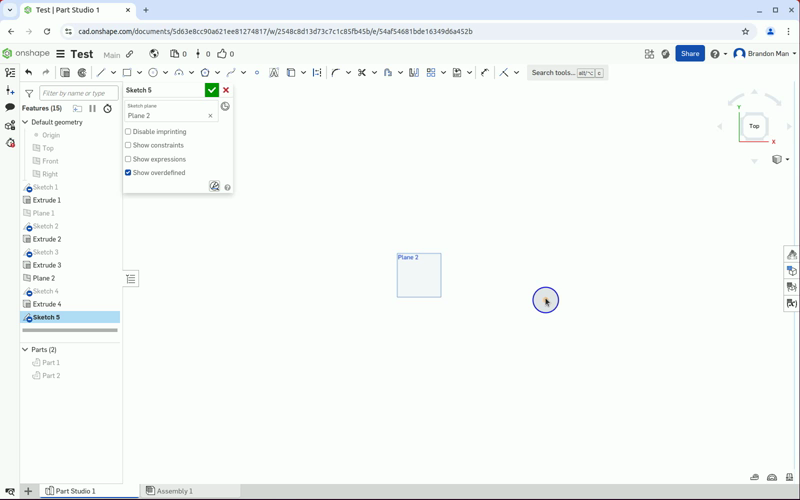
scroll(6)
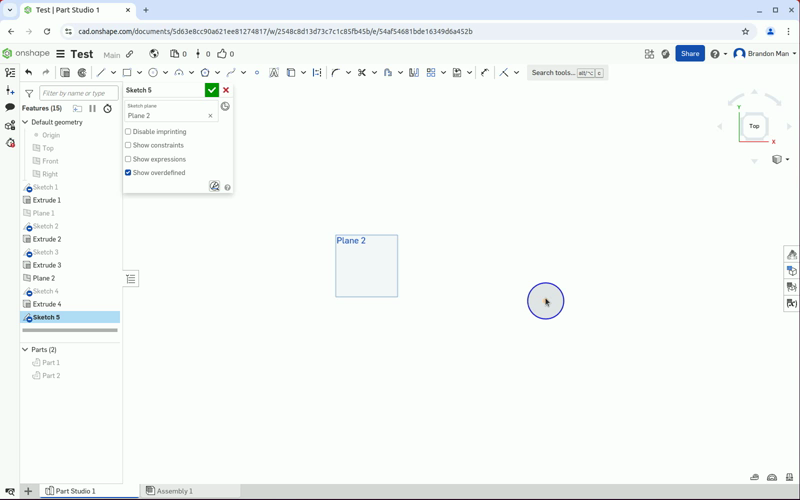
scroll(6)
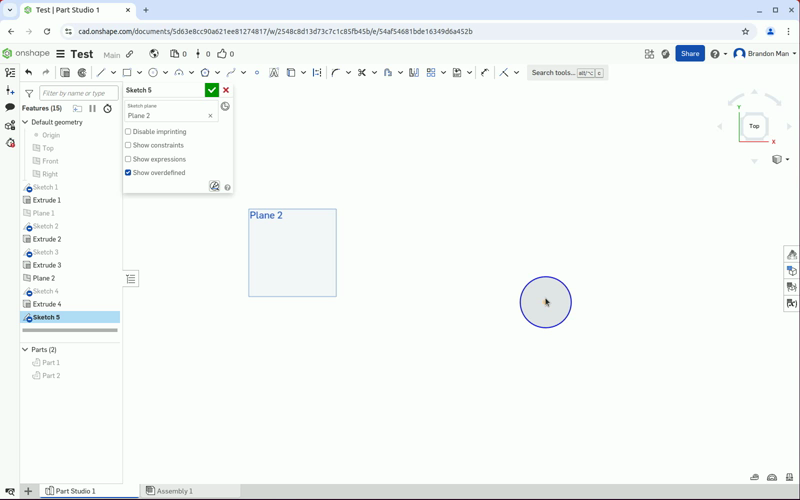
scroll(6)
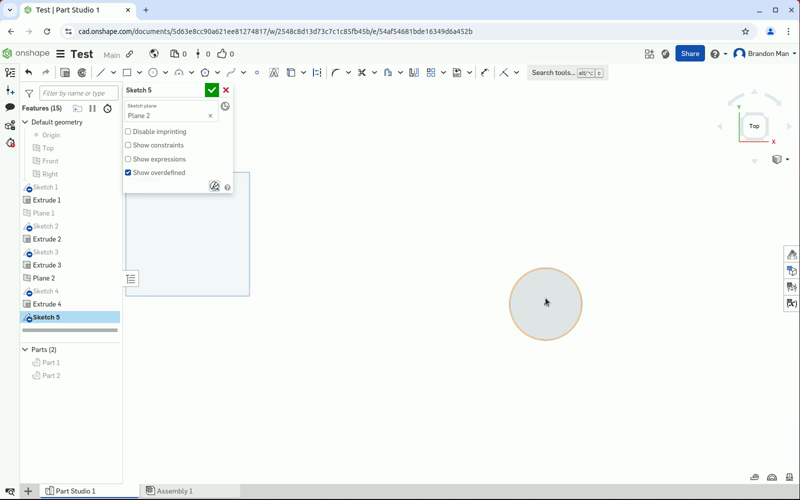
scroll(6)
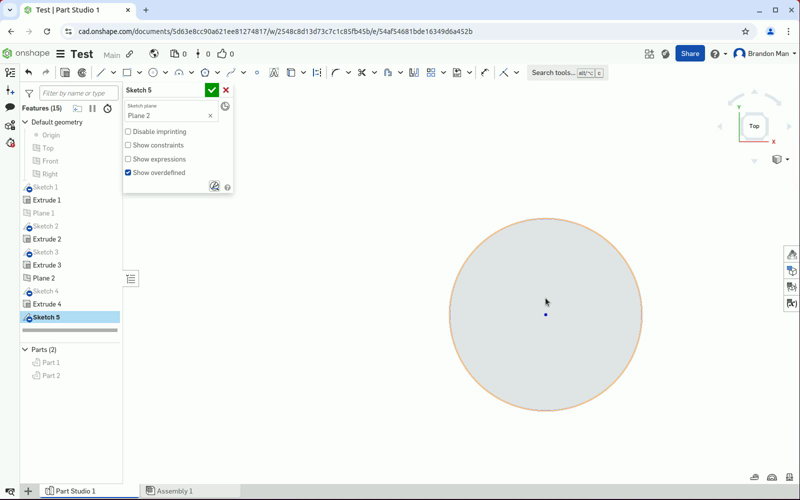
click(545, 297)
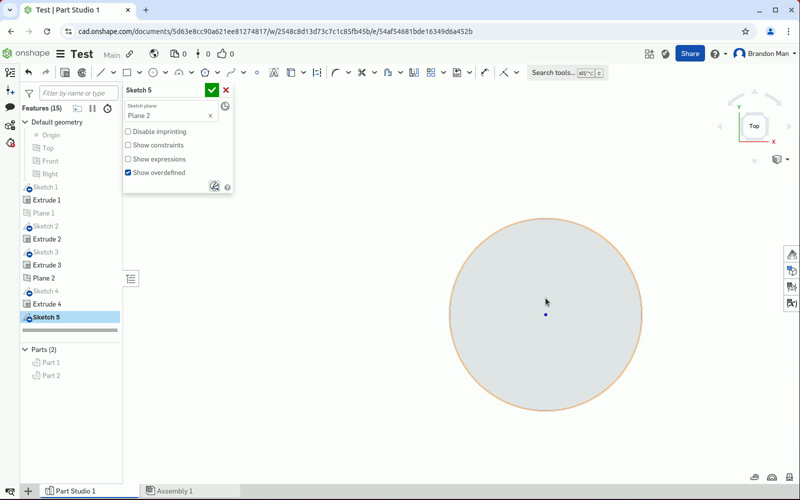
scroll(-6)
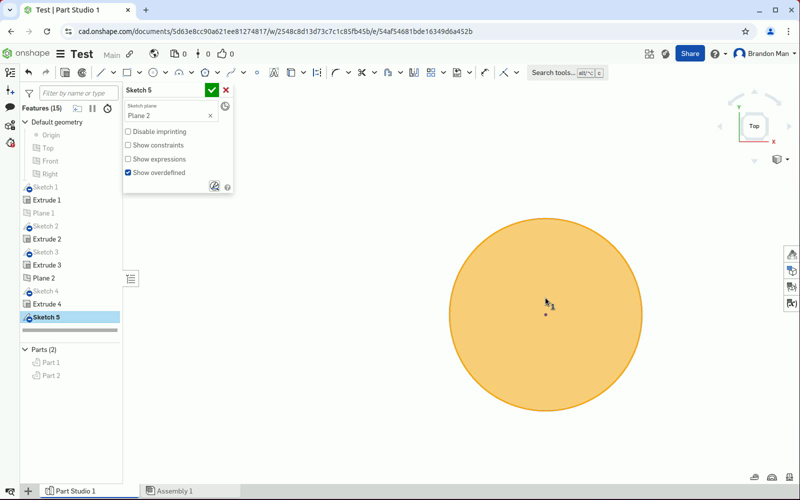
scroll(-6)
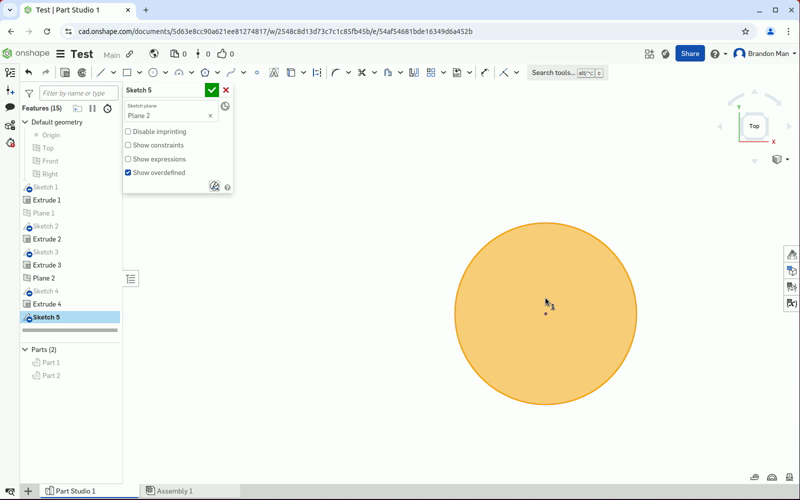
scroll(-6)
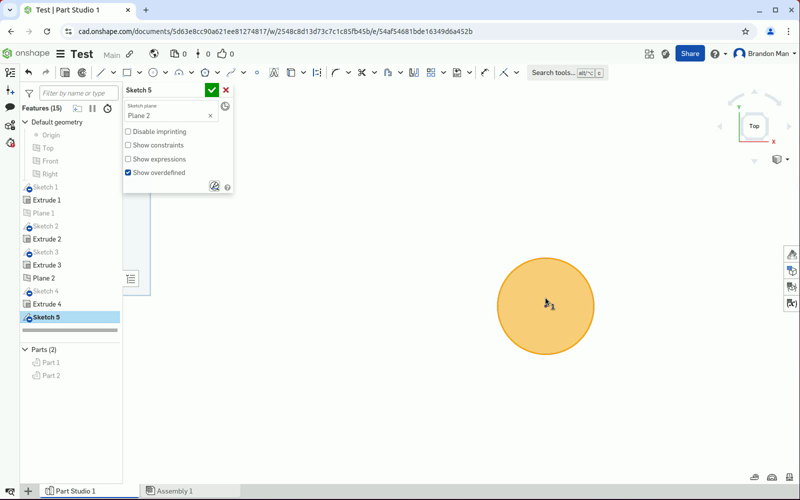
scroll(-6)
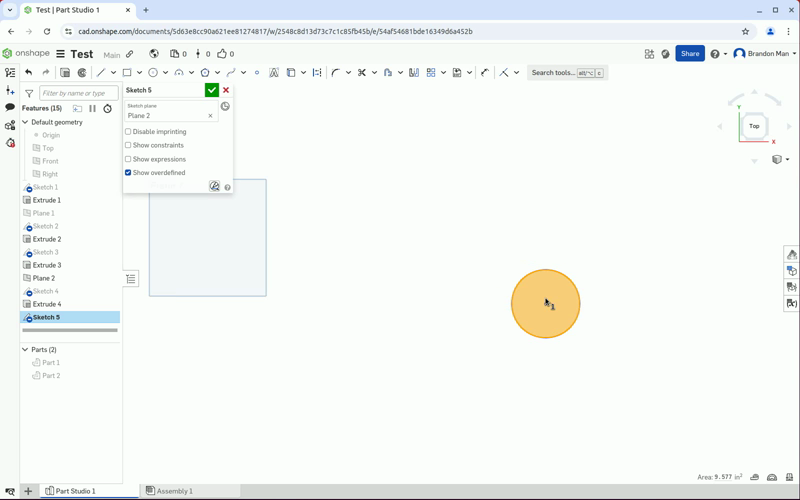
scroll(-6)
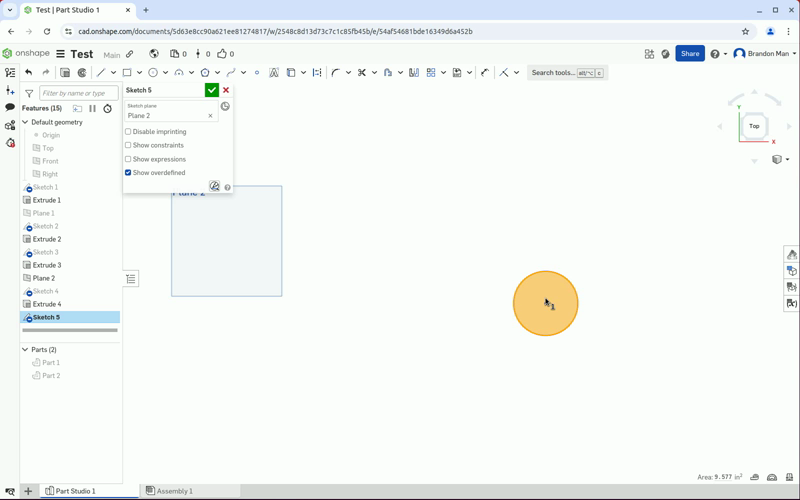
scroll(-6)
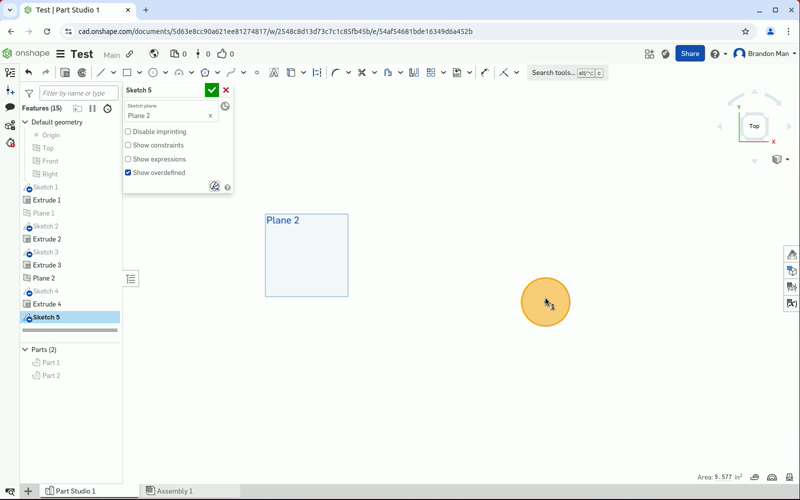
scroll(-6)
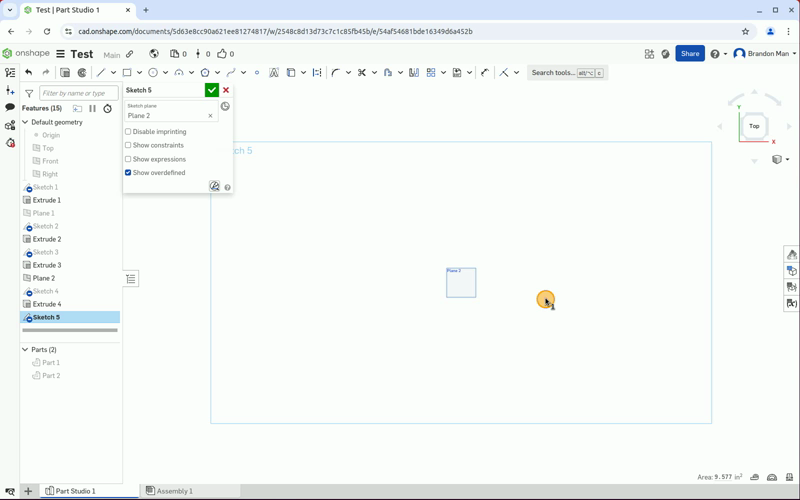
mouse_move(73, 352)
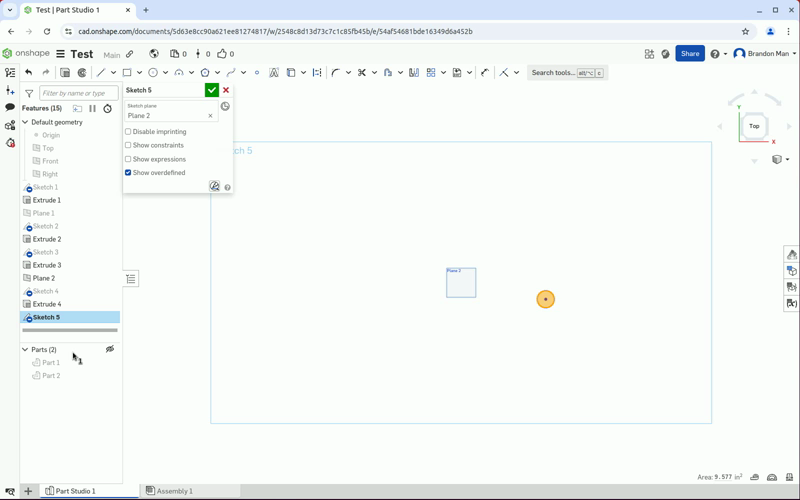
key(shift+y)
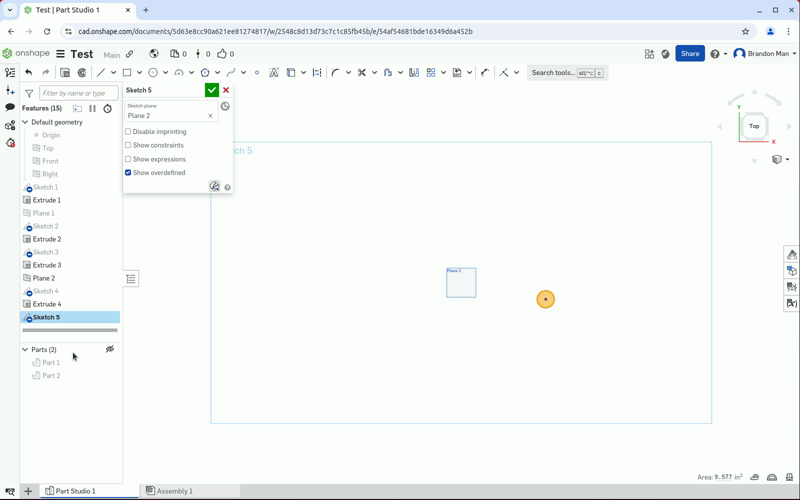
key(shift+e)
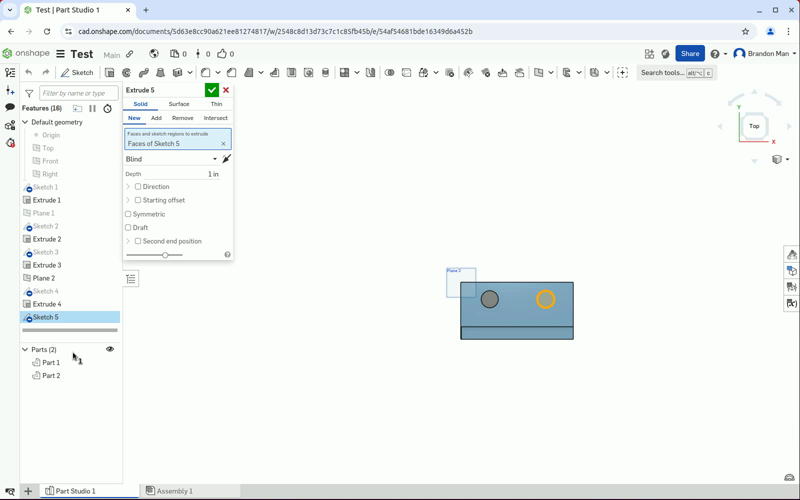
mouse_move(143, 106)
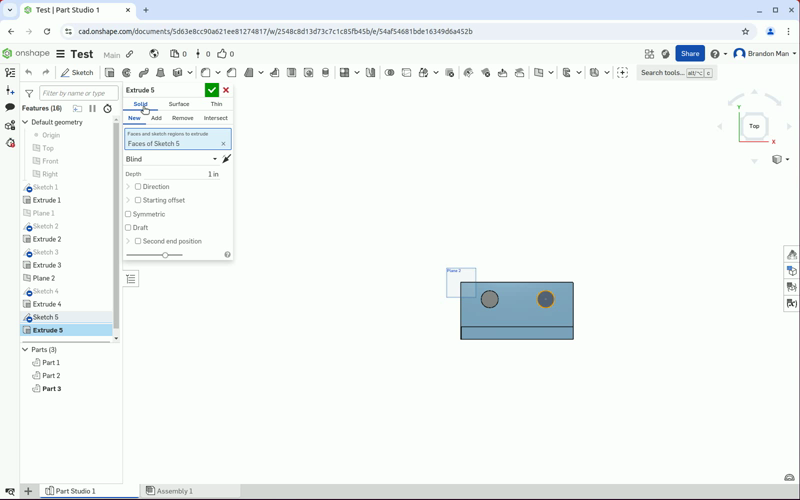
click(143, 106)
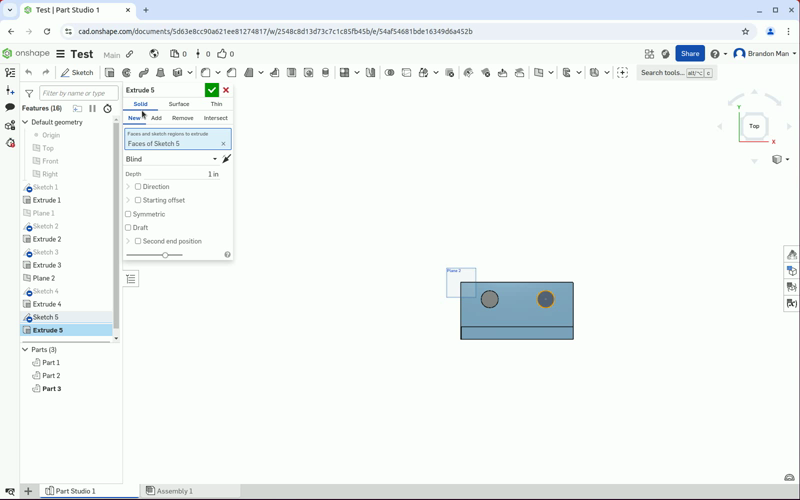
mouse_move(137, 120)
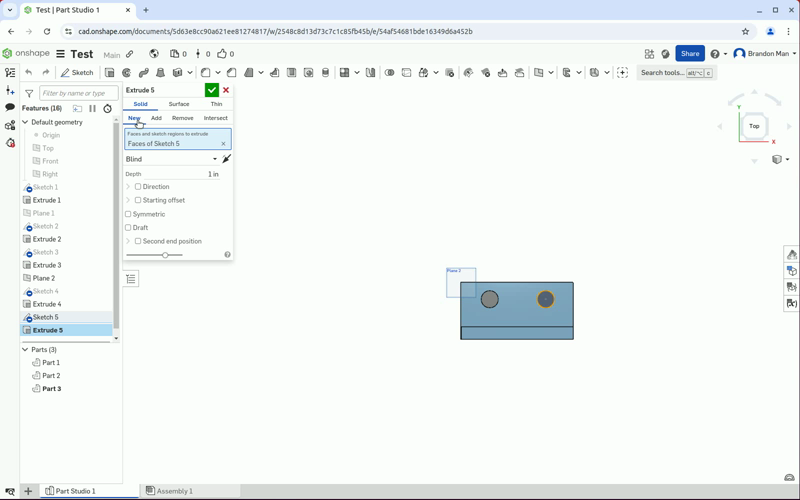
click(137, 120)
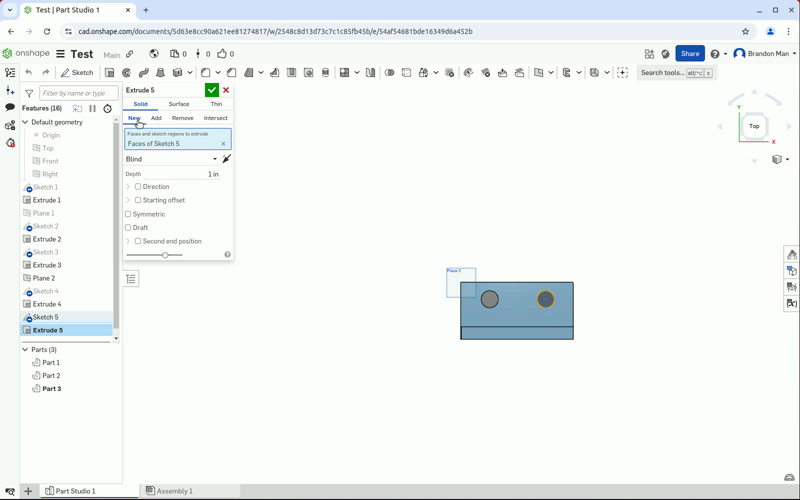
key(tab, 4)
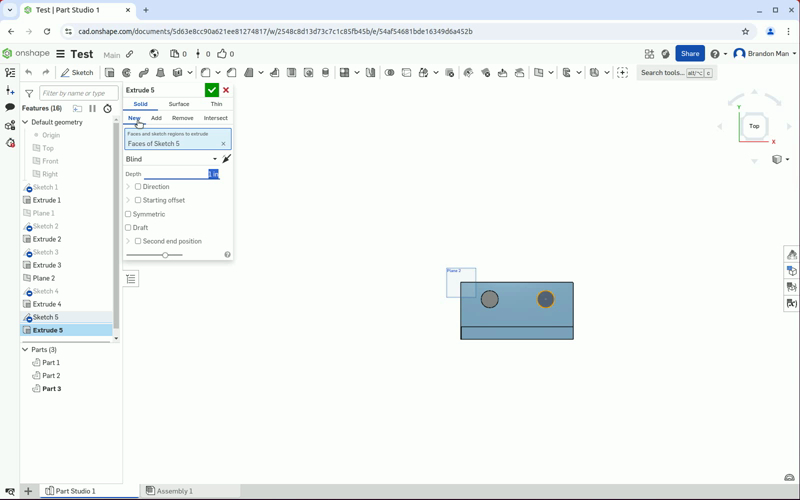
text(4.574)
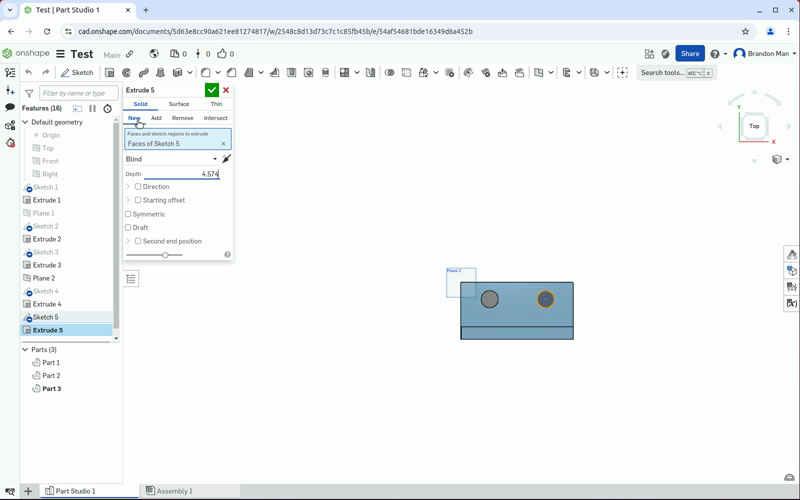
key(enter)
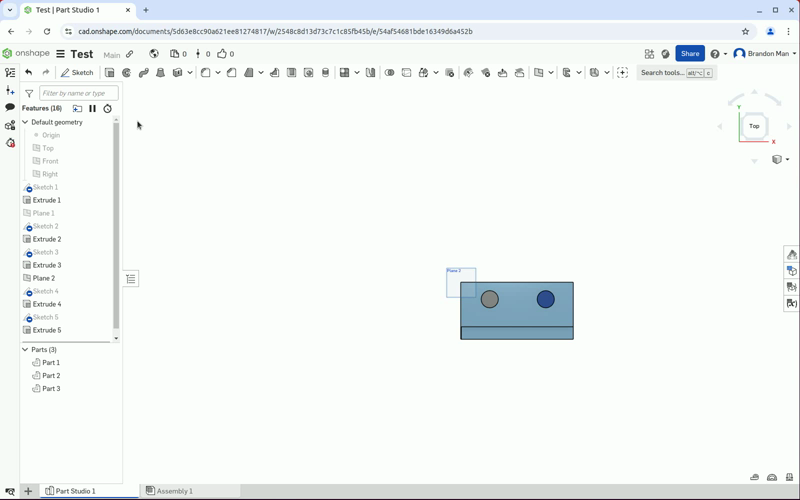
key(shift+h)
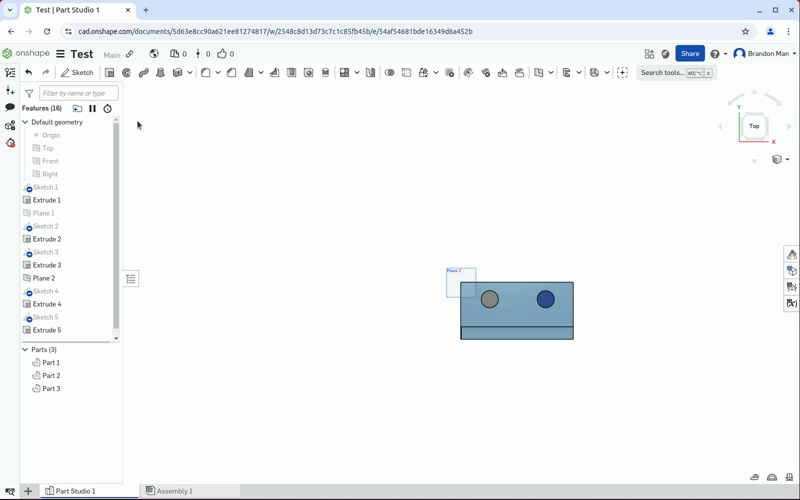
key(shift+h)
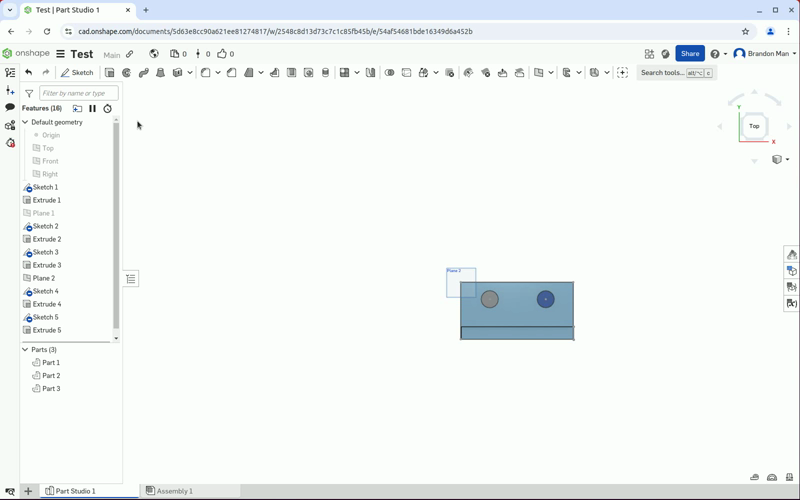
key(shift+7)
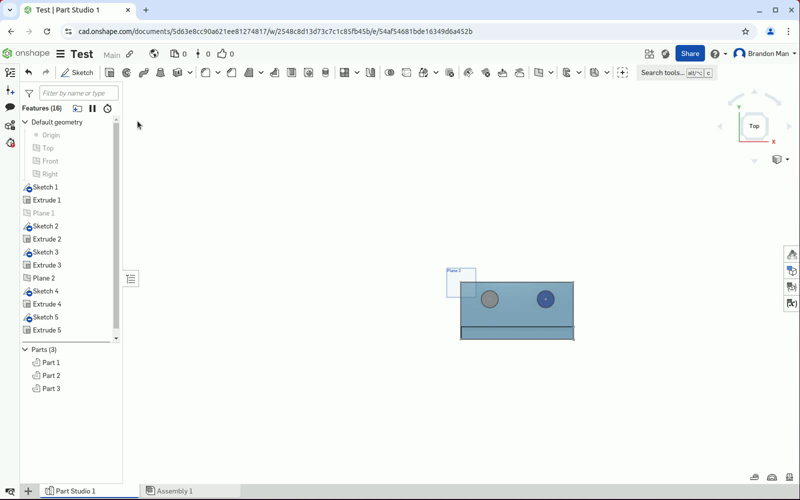
key(up, 3)
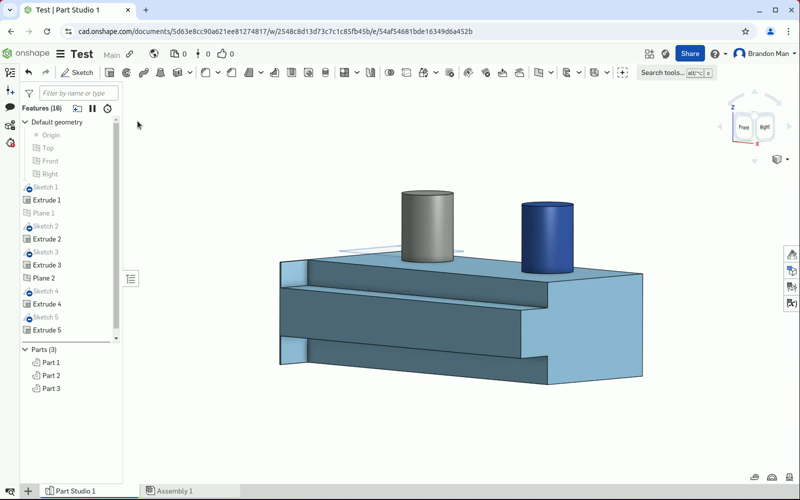
key(left, 3)
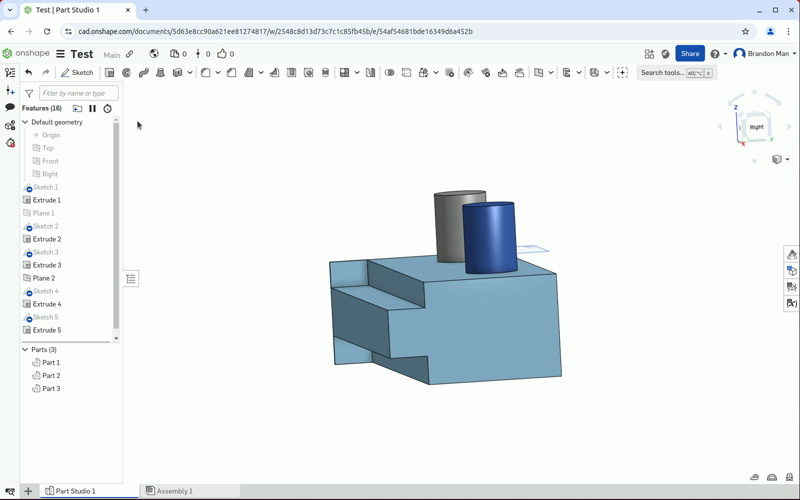
key(right, 3)
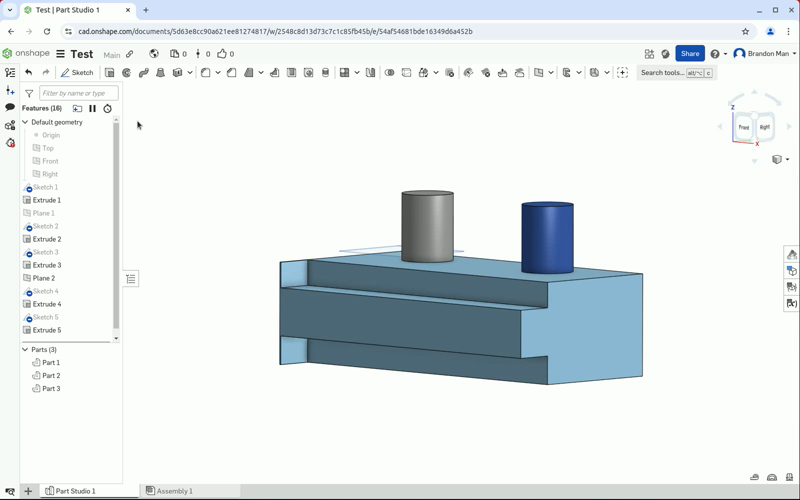
key(down, 3)
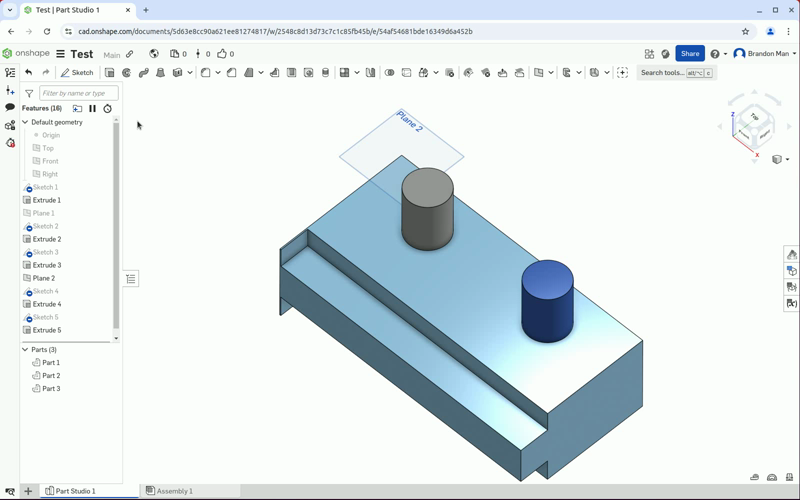
mouse_move(69, 189)
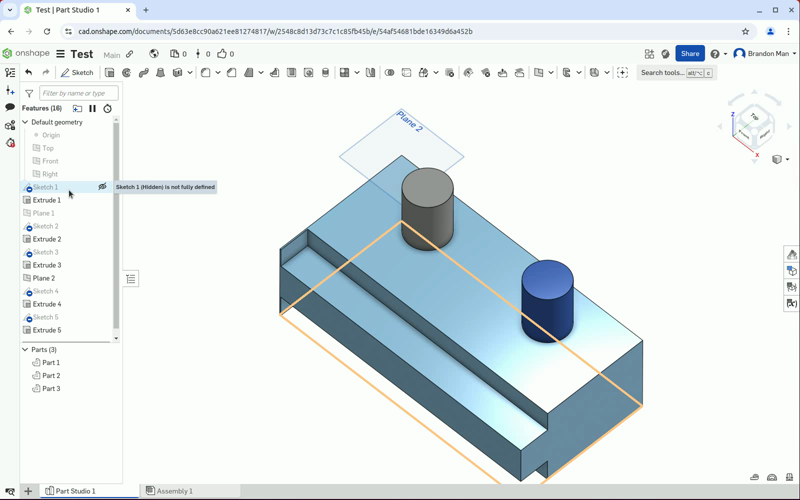
click(69, 189)